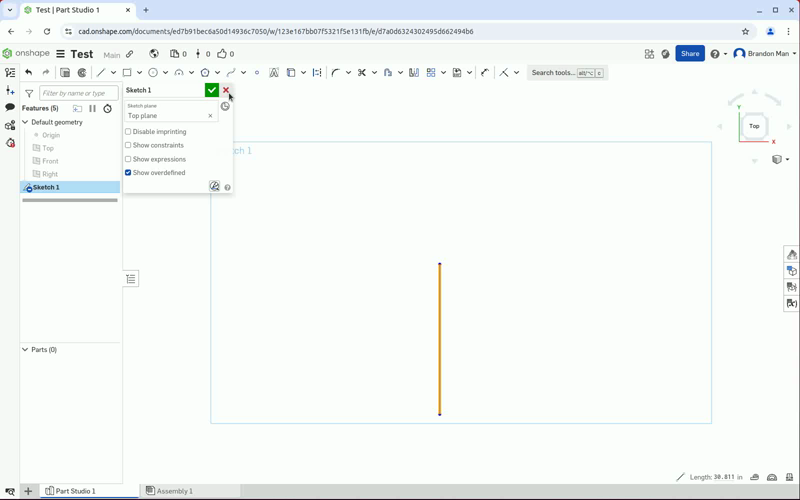
key(shift+h)
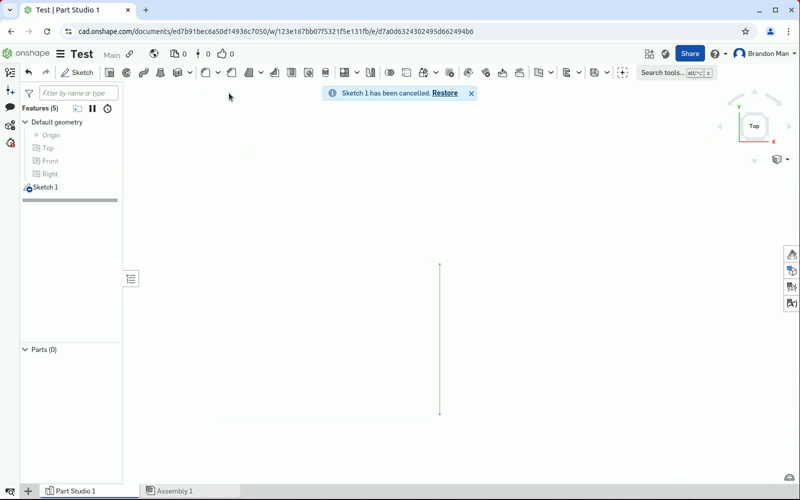
key(shift+s)
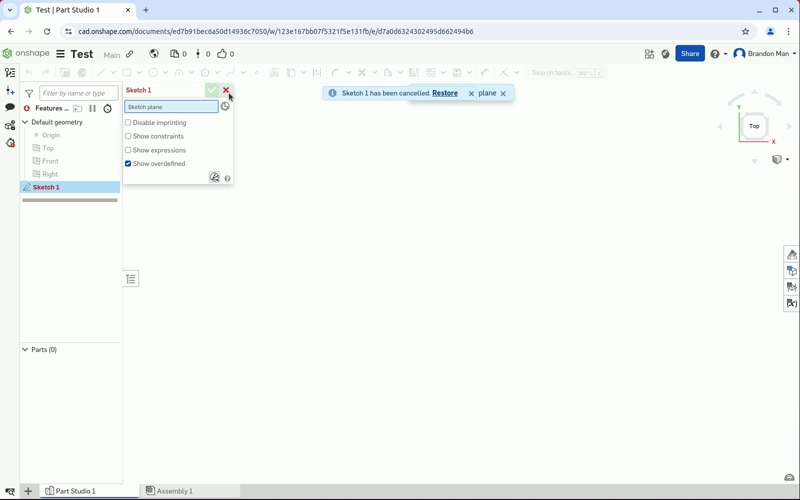
mouse_move(73, 150)
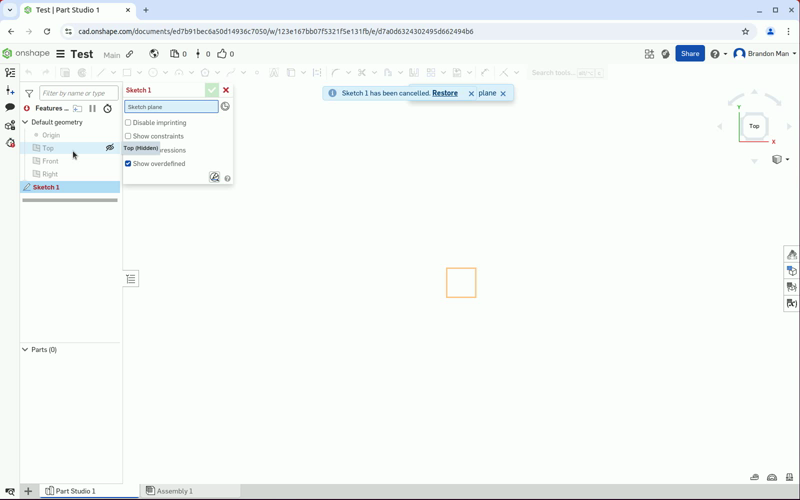
click(73, 150)
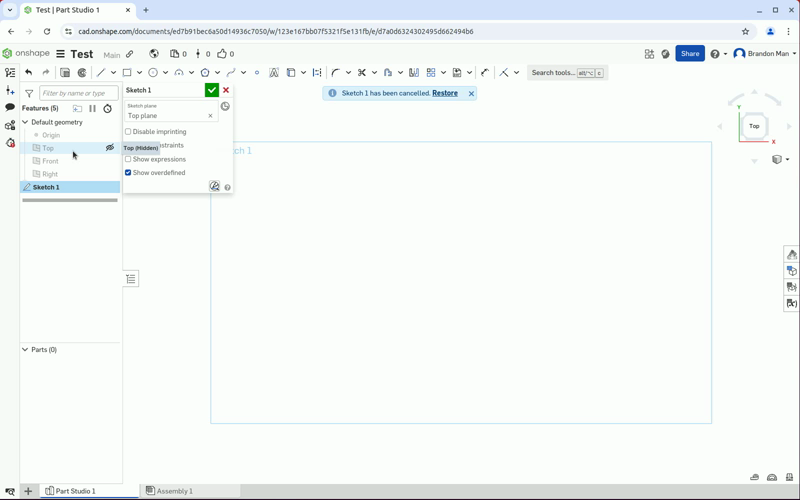
mouse_move(73, 352)
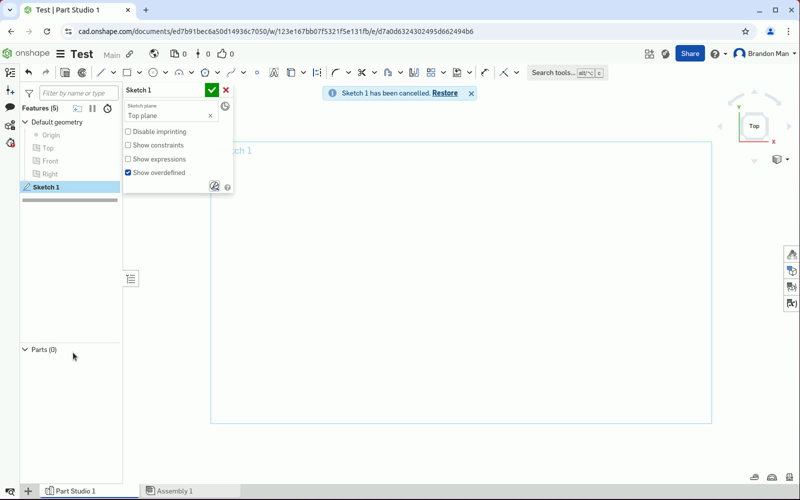
key(y)
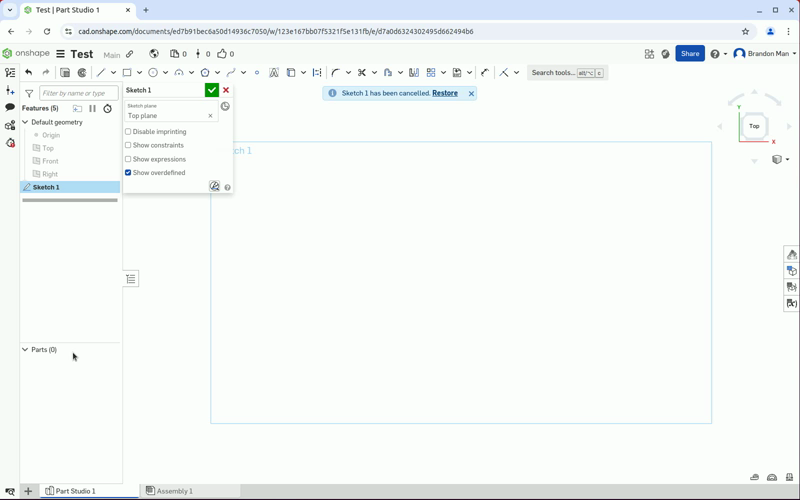
key(l)
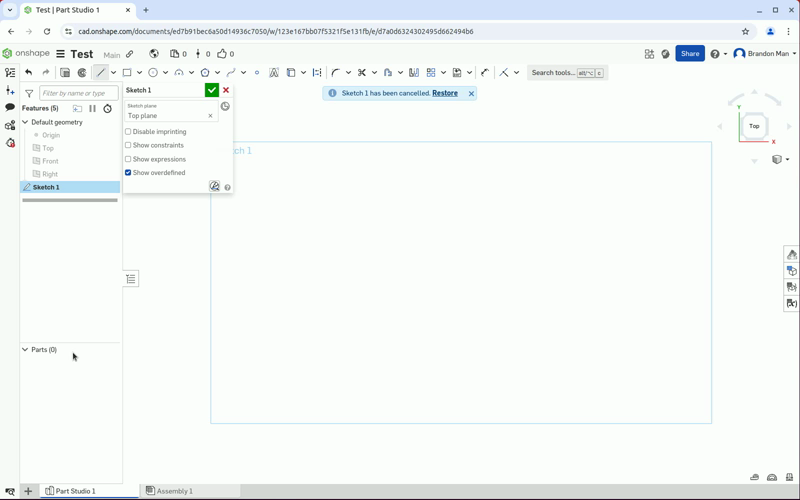
key_down(shift)
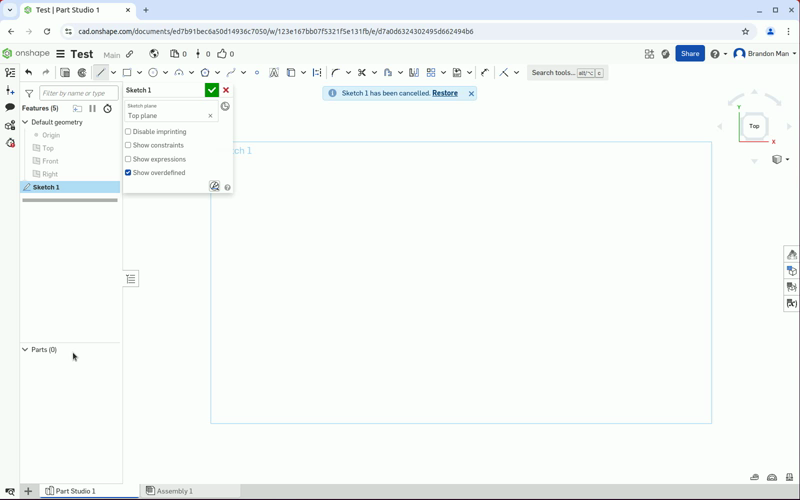
mouse_move(390, 340)
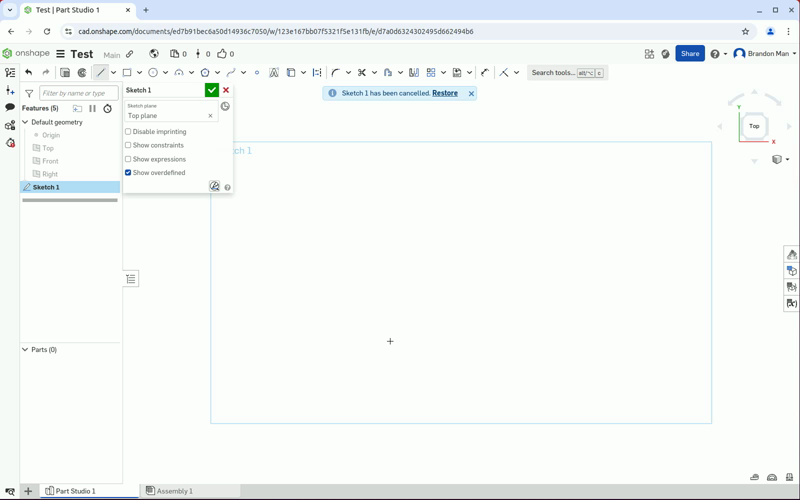
click(390, 340)
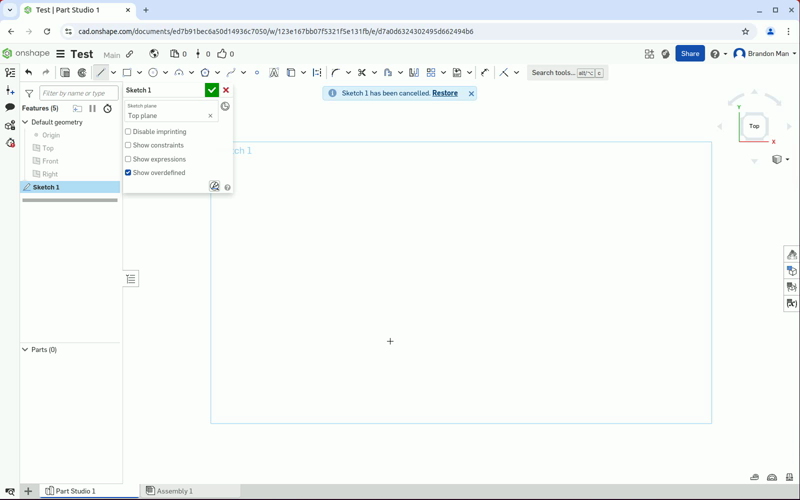
key_up(shift)
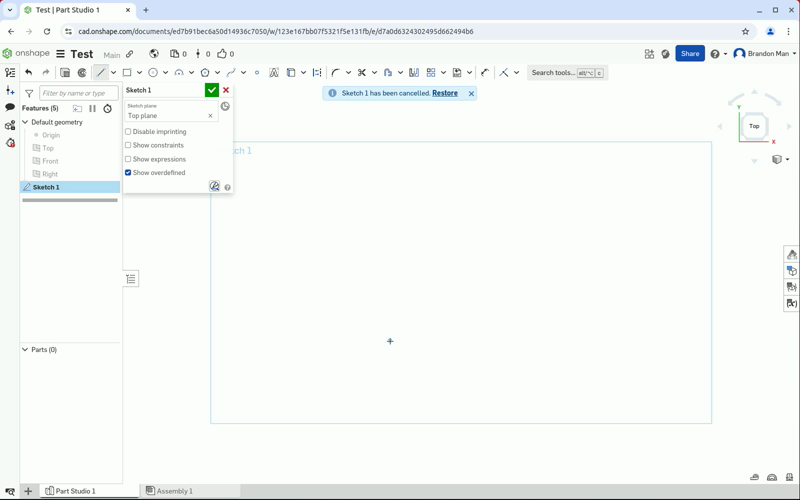
key_down(shift)
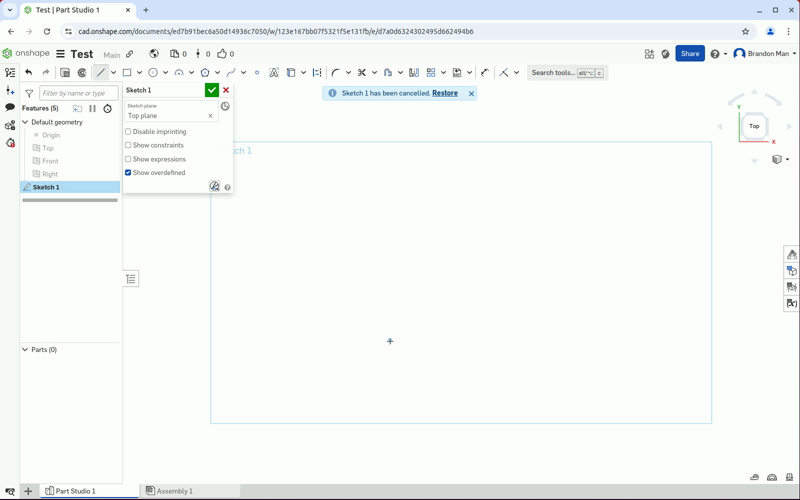
mouse_move(530, 340)
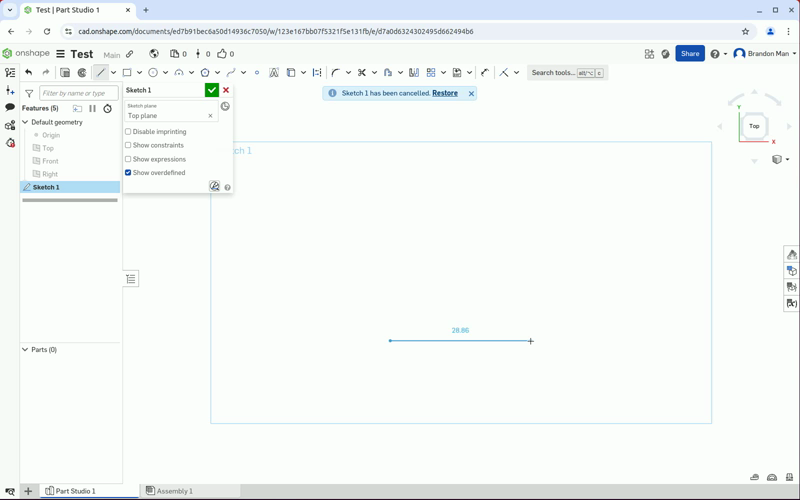
click(530, 340)
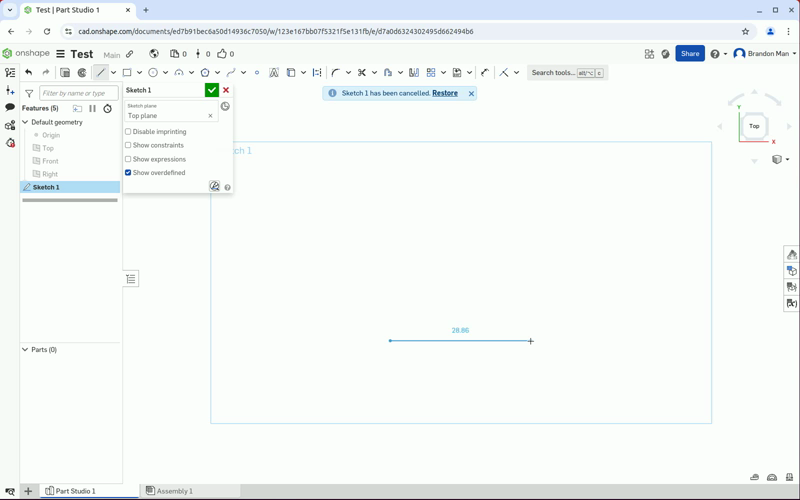
key_up(shift)
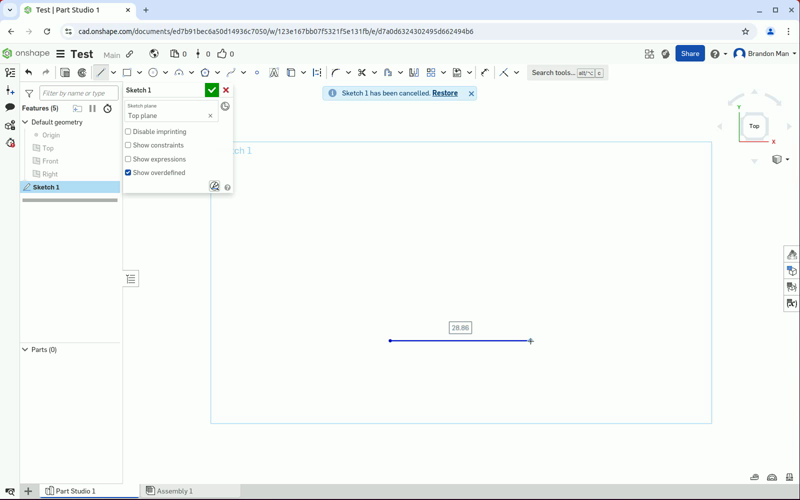
key_down(shift)
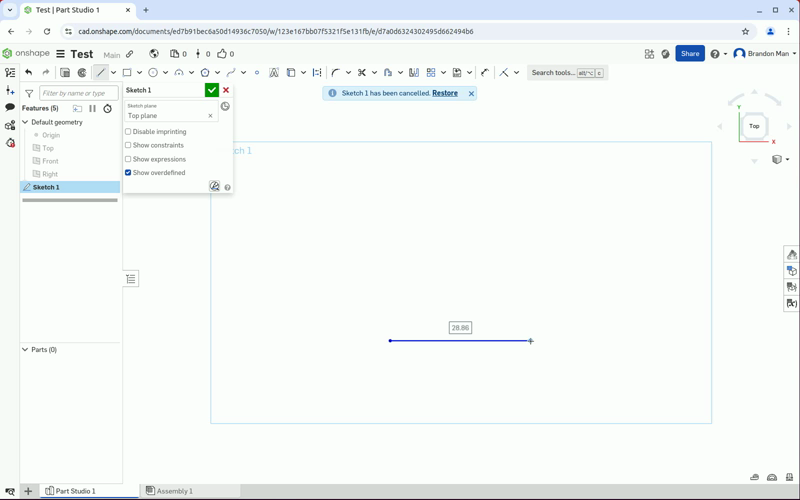
mouse_move(530, 225)
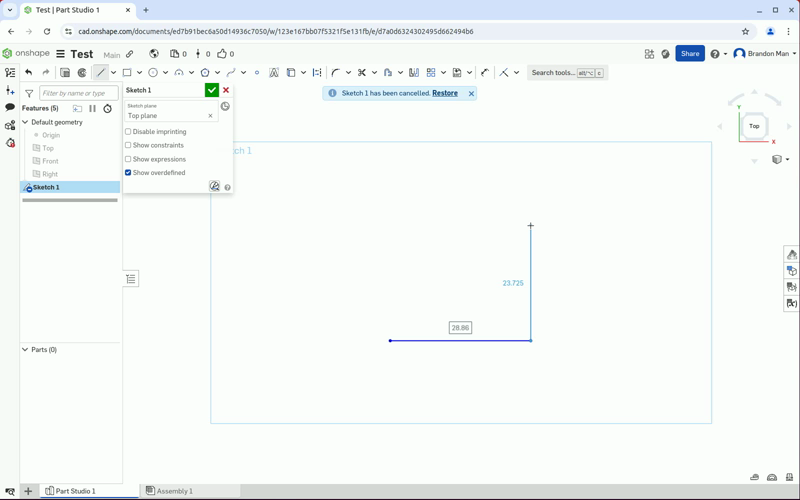
click(530, 225)
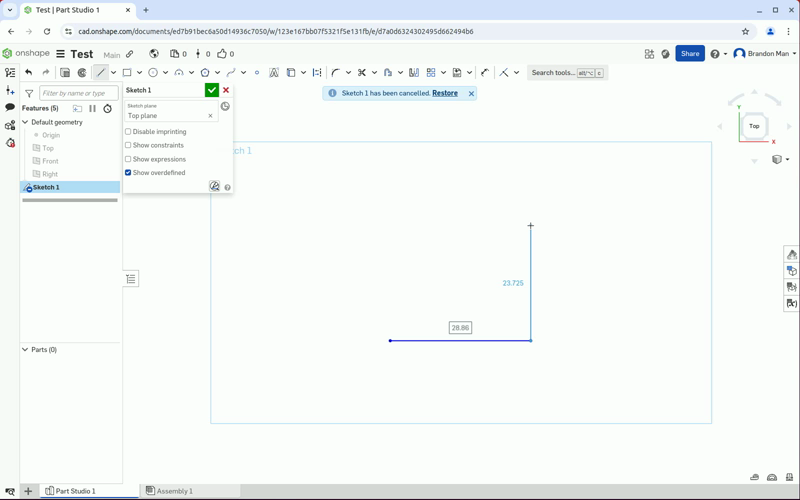
key_up(shift)
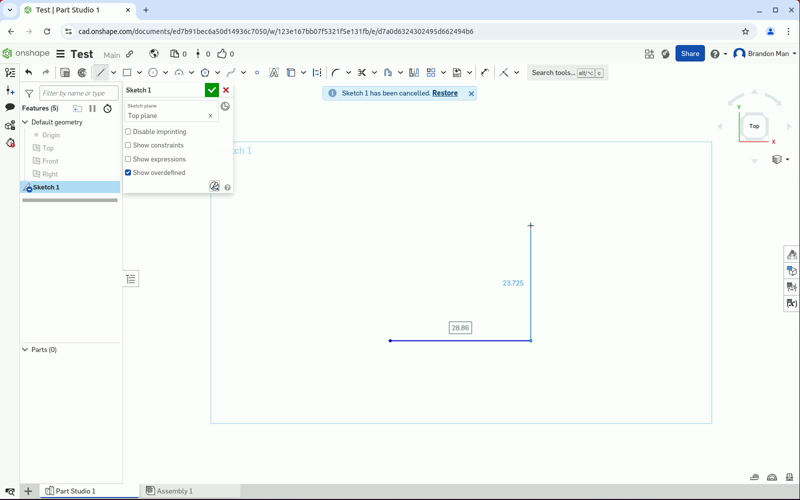
key_down(shift)
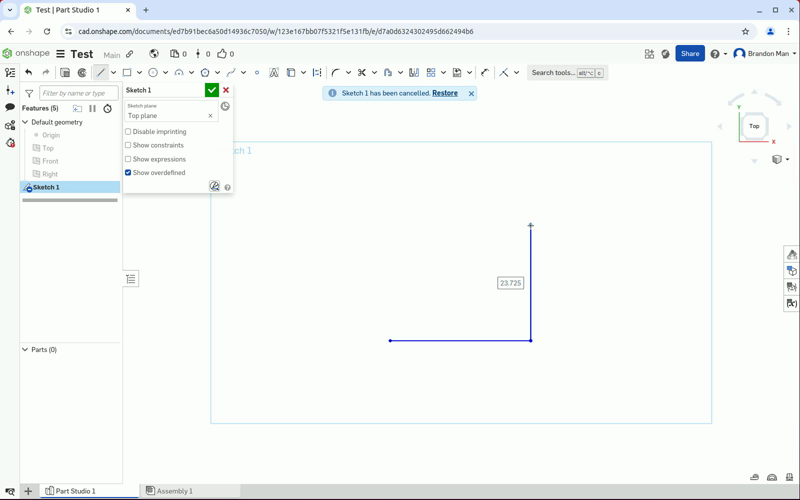
mouse_move(390, 225)
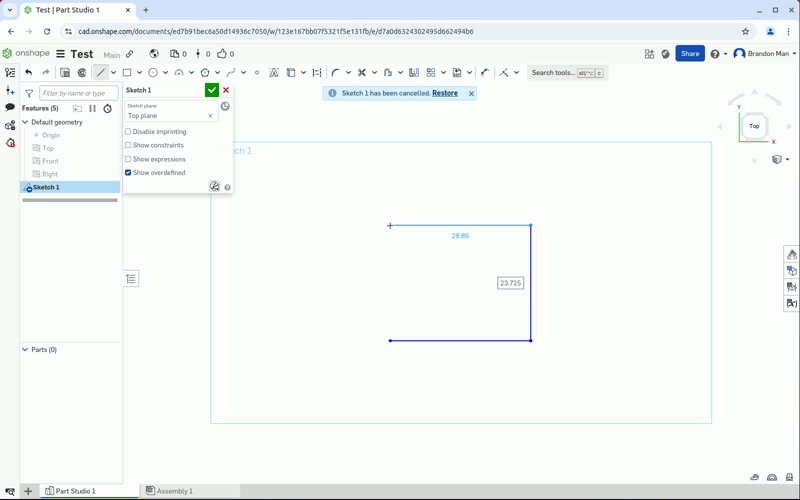
click(390, 225)
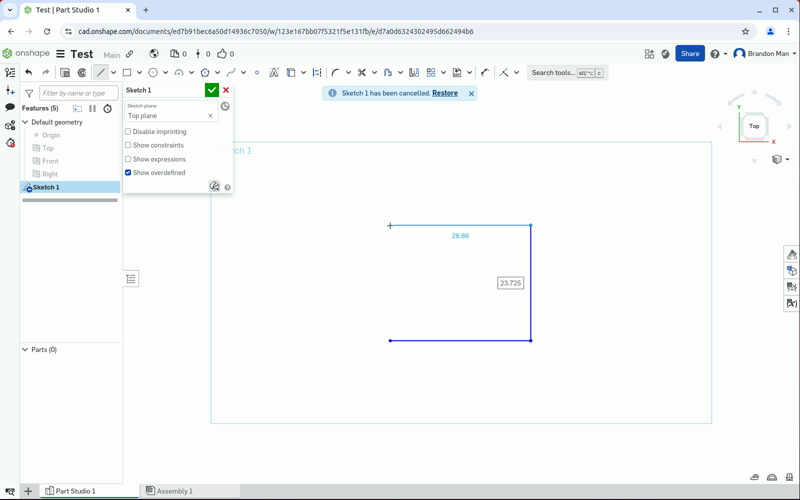
key_up(shift)
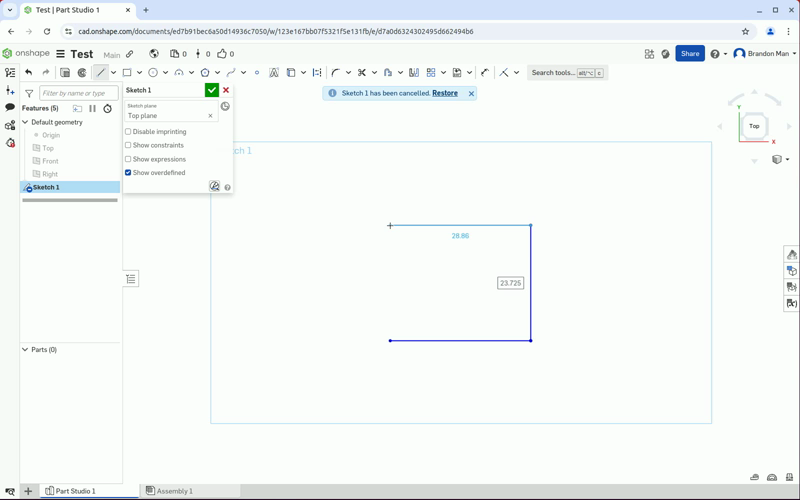
key_down(shift)
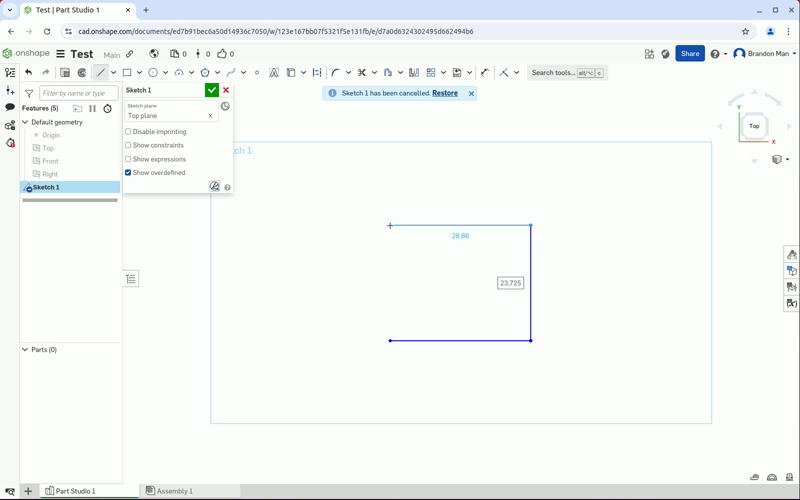
mouse_move(390, 340)
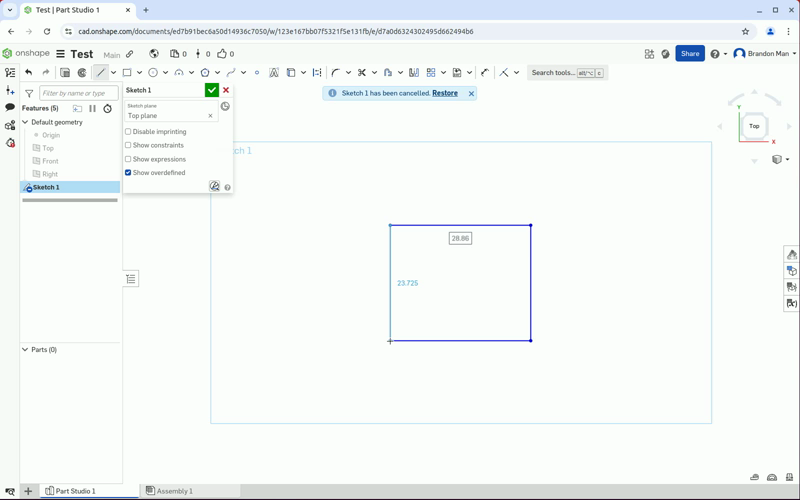
key_up(shift)
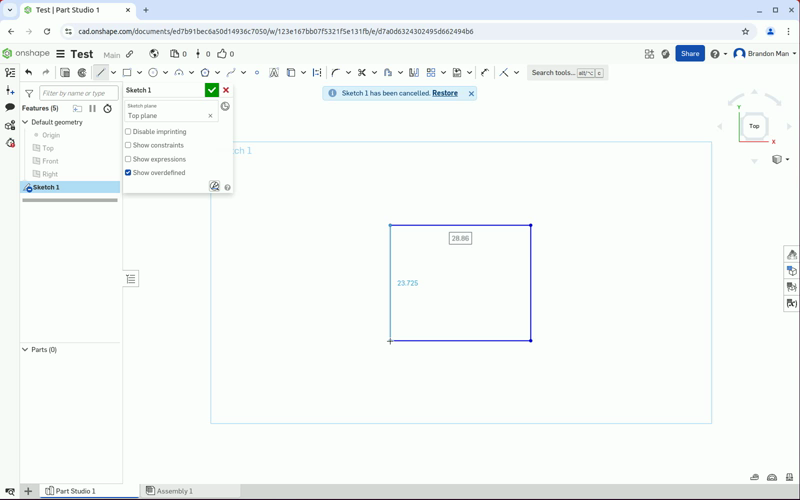
click(390, 340)
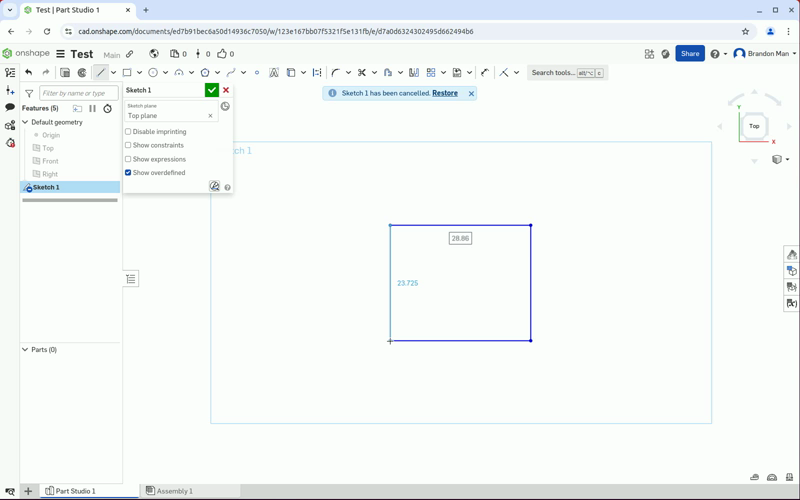
key(esc)
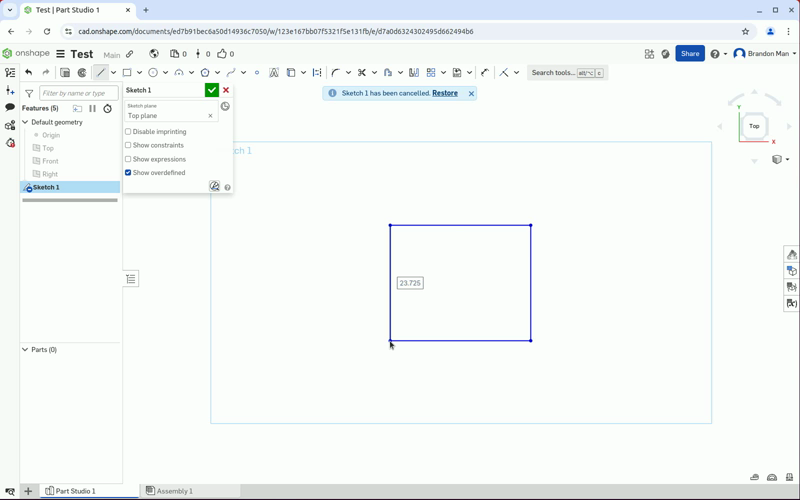
mouse_move(465, 269)
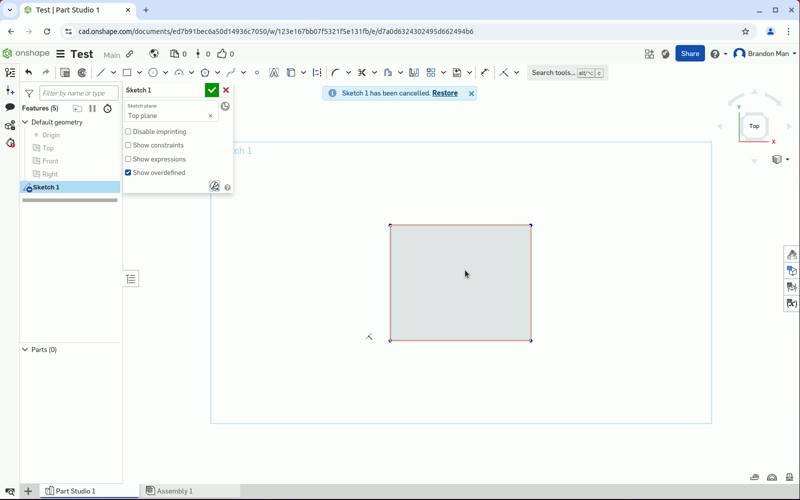
click(465, 269)
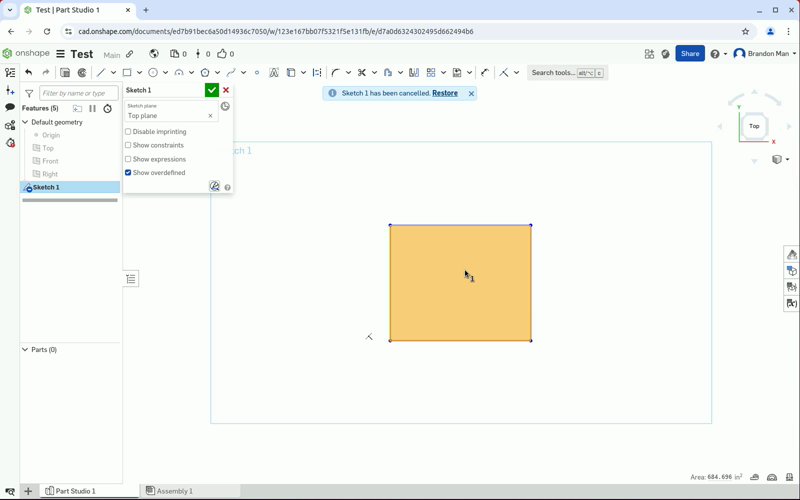
mouse_move(73, 352)
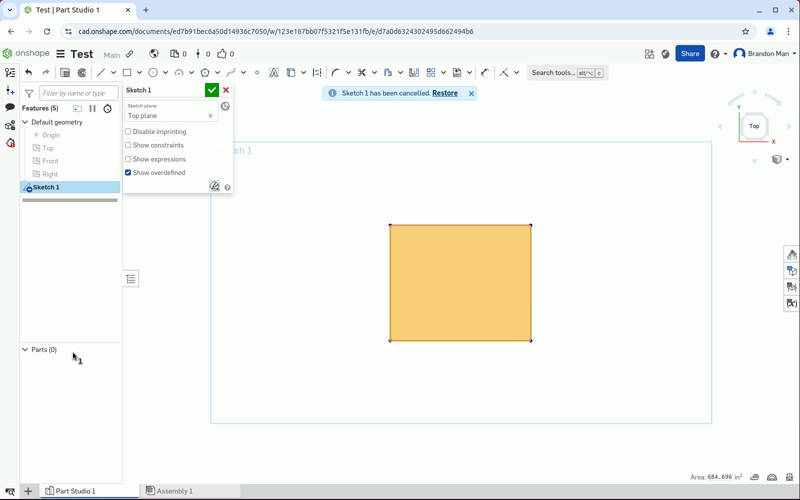
key(shift+y)
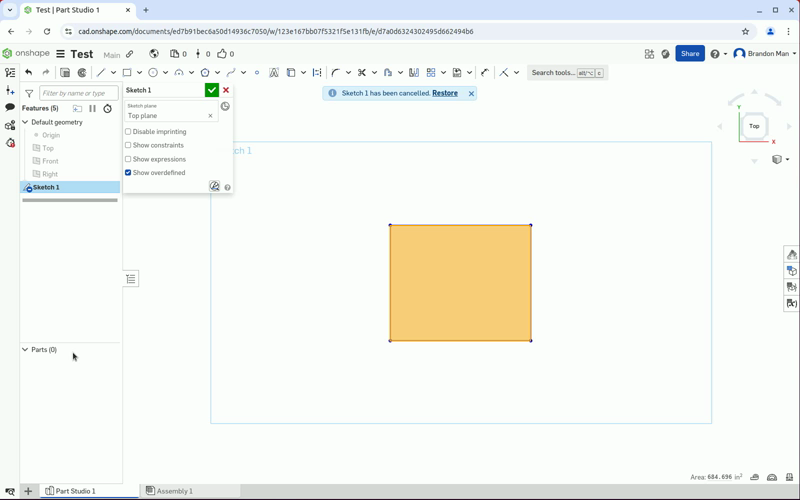
key(shift+e)
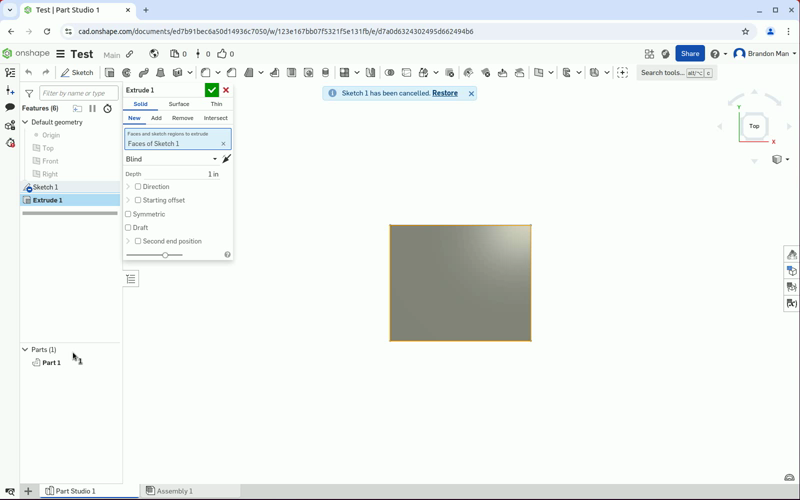
mouse_move(143, 106)
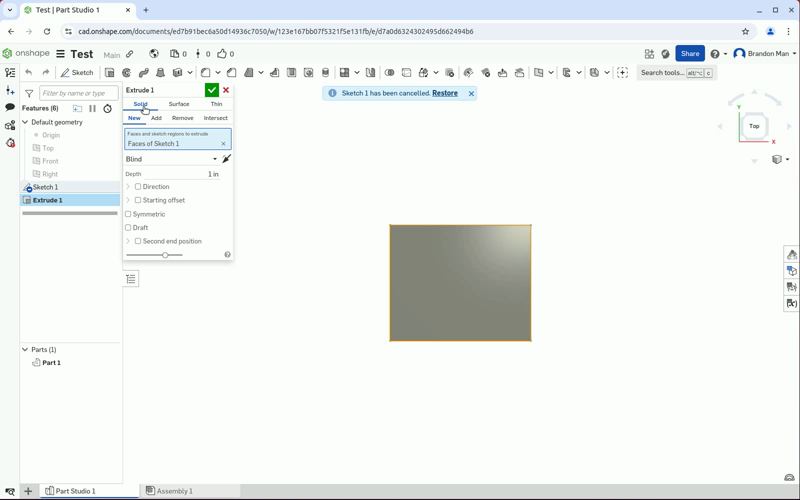
click(143, 106)
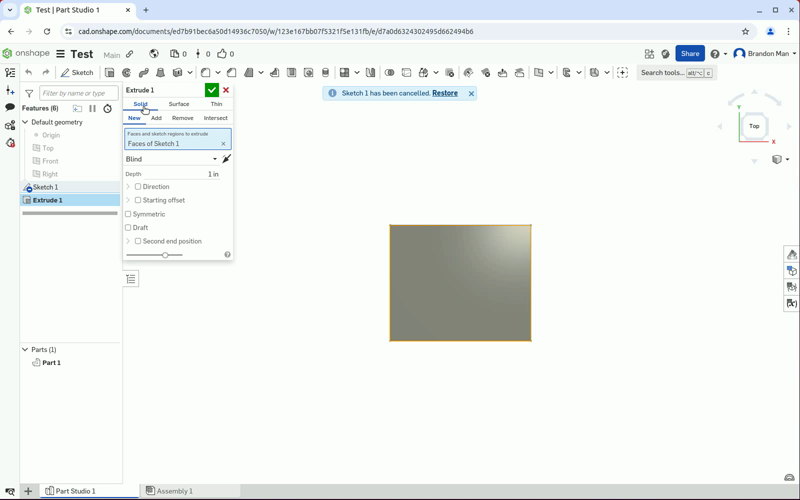
mouse_move(137, 120)
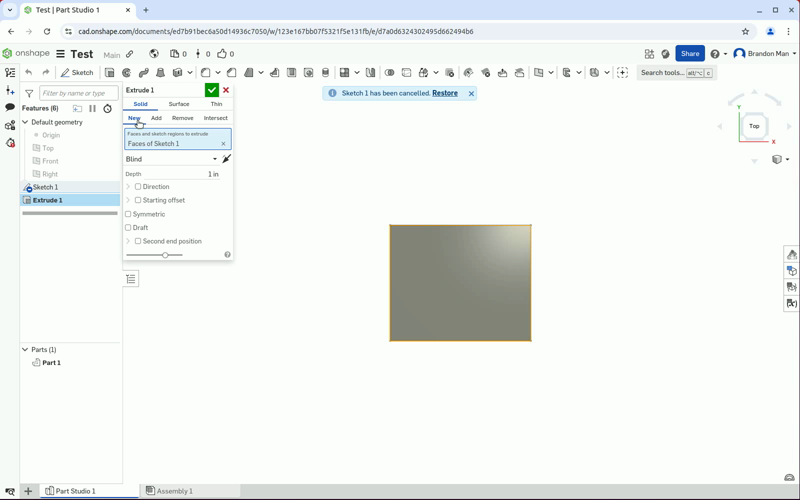
click(137, 120)
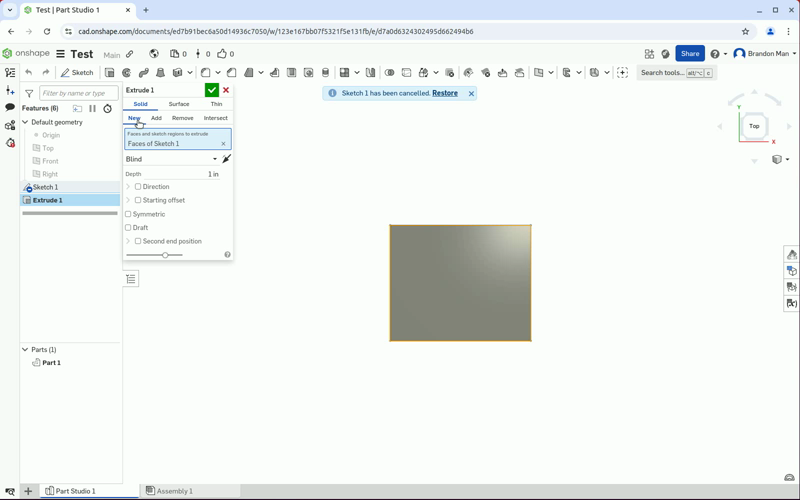
key(tab, 4)
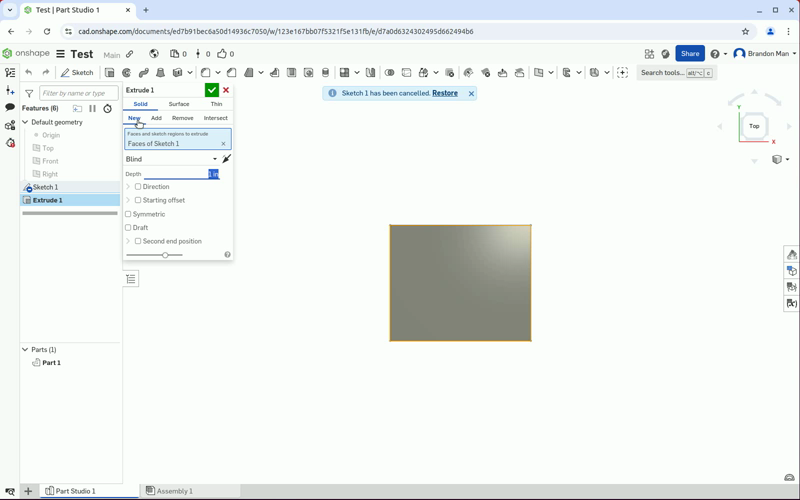
text(11.073)
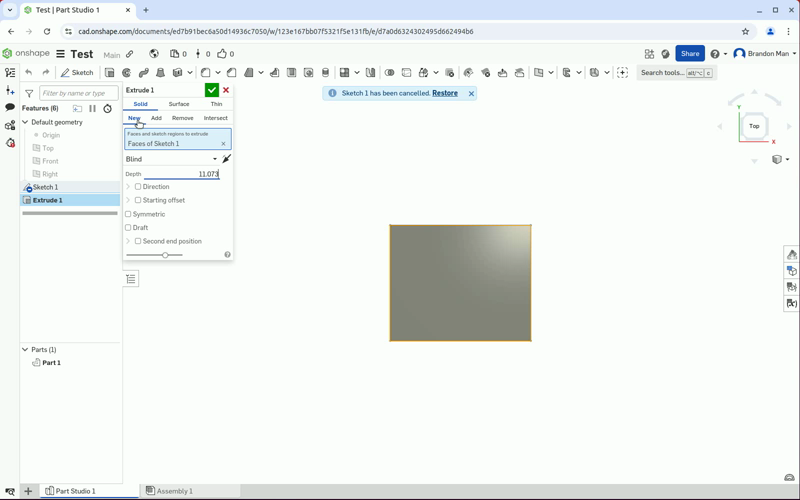
key(enter)
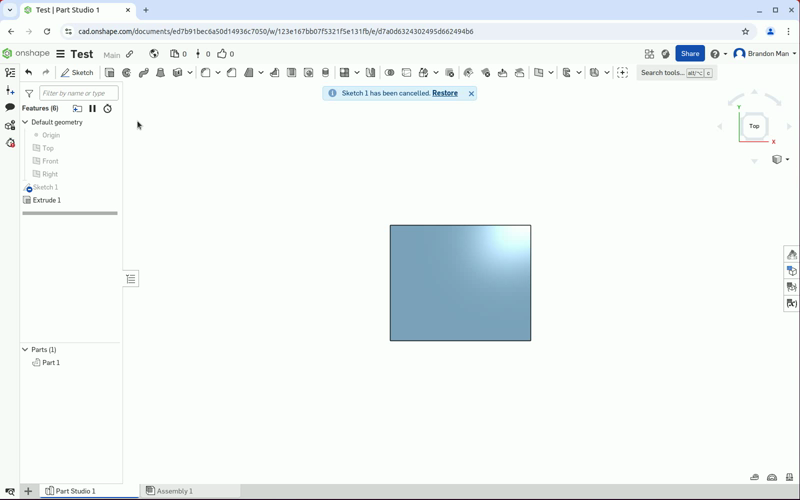
key(shift+h)
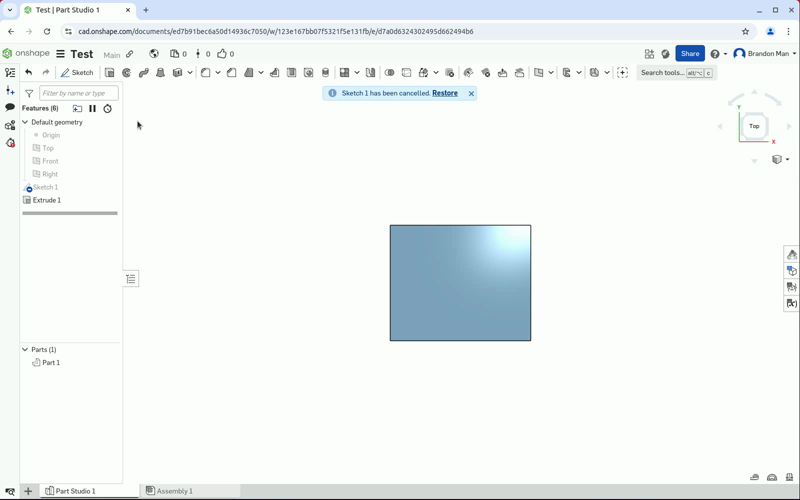
key(shift+h)
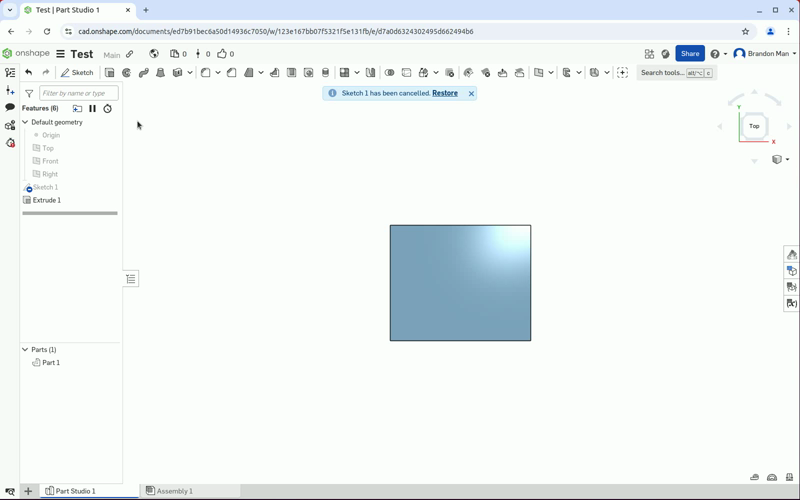
mouse_move(73, 189)
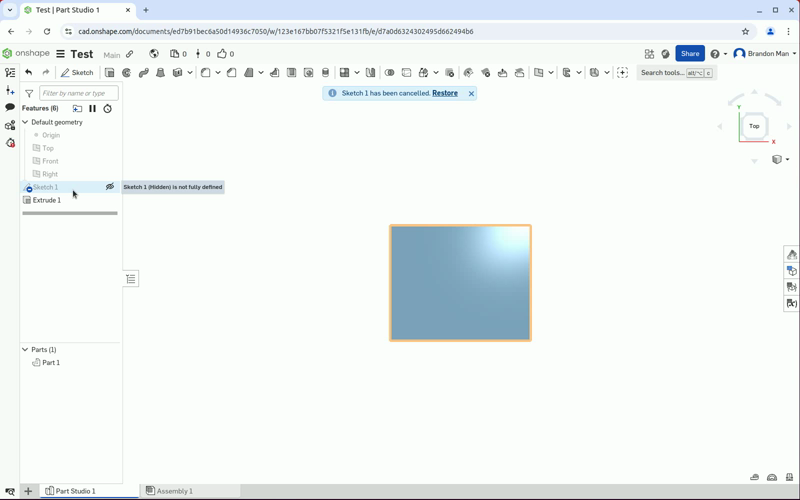
click(73, 189)
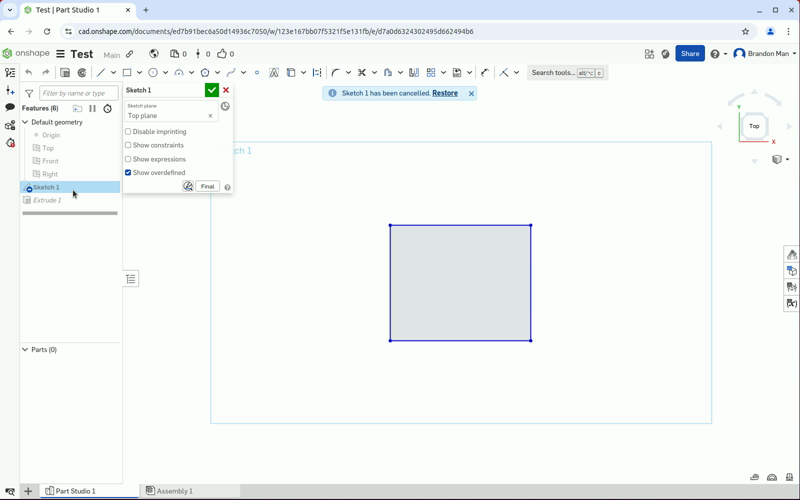
mouse_move(229, 92)
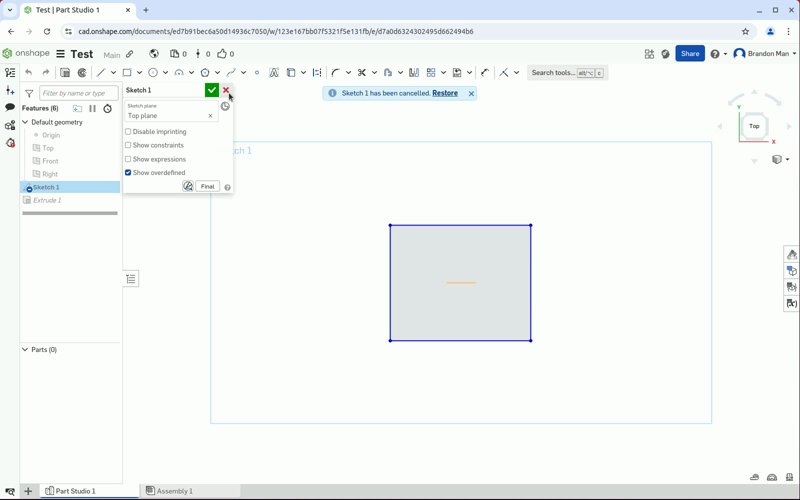
click(229, 92)
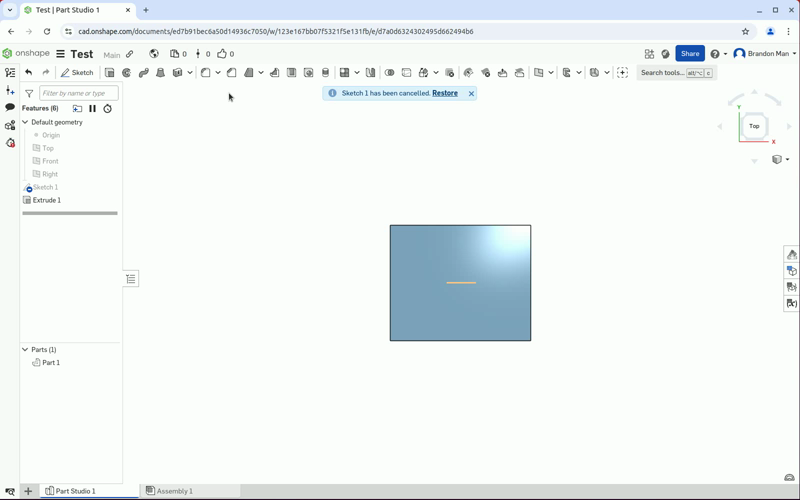
mouse_move(73, 352)
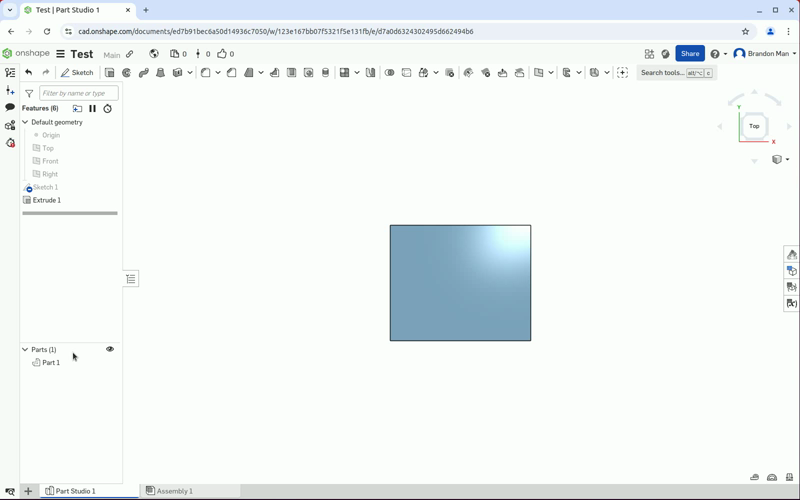
key(y)
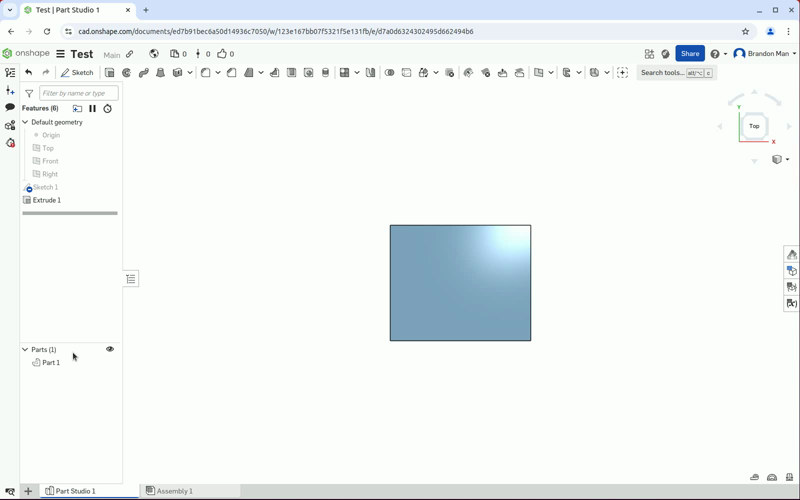
key(shift+p)
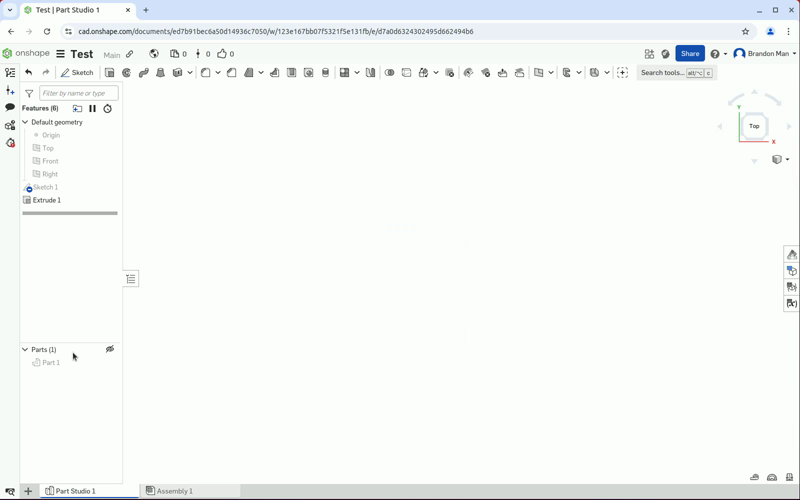
key(space)
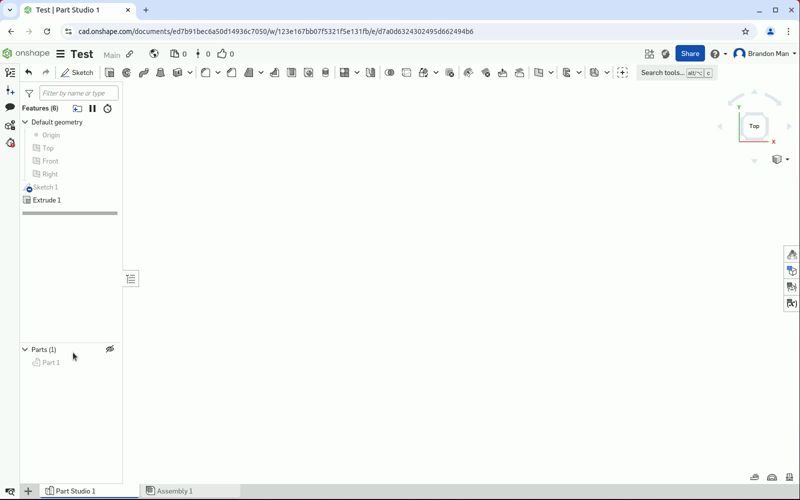
key_down(shift)
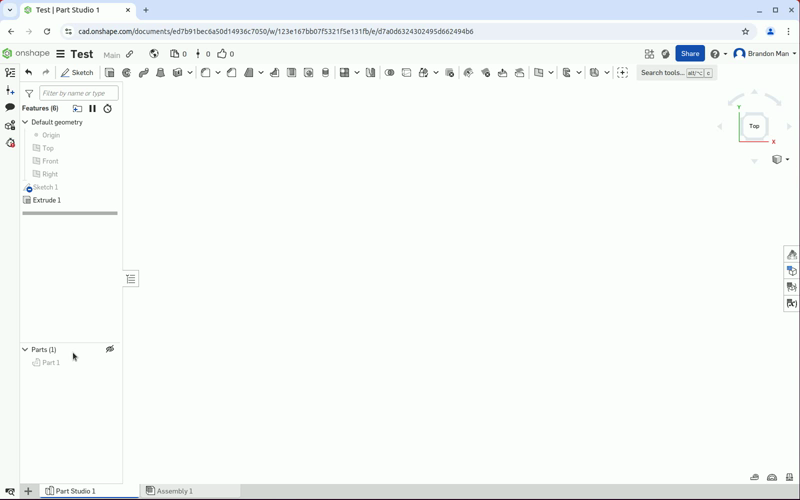
key(up)
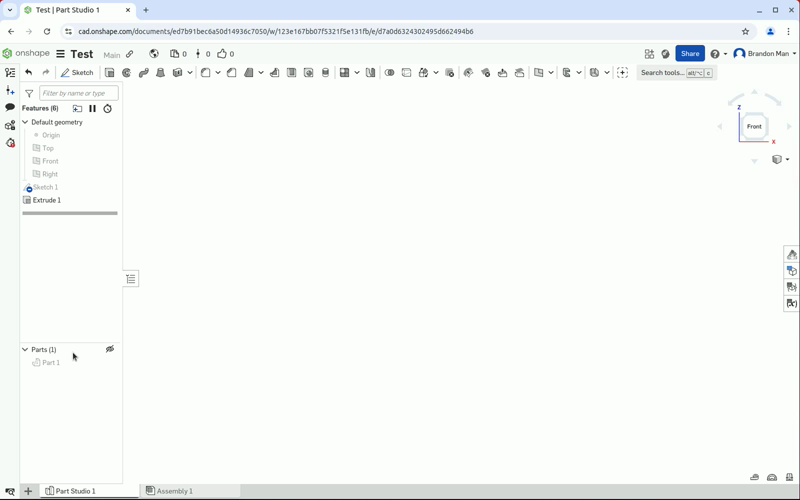
key_up(shift)
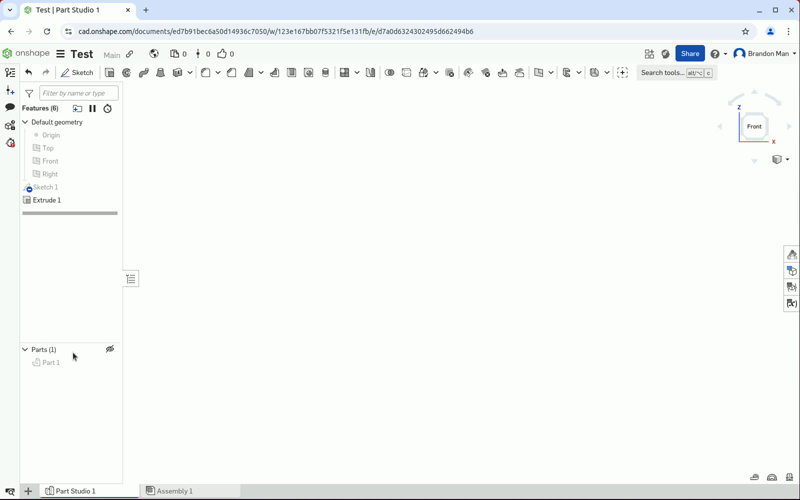
mouse_move(73, 352)
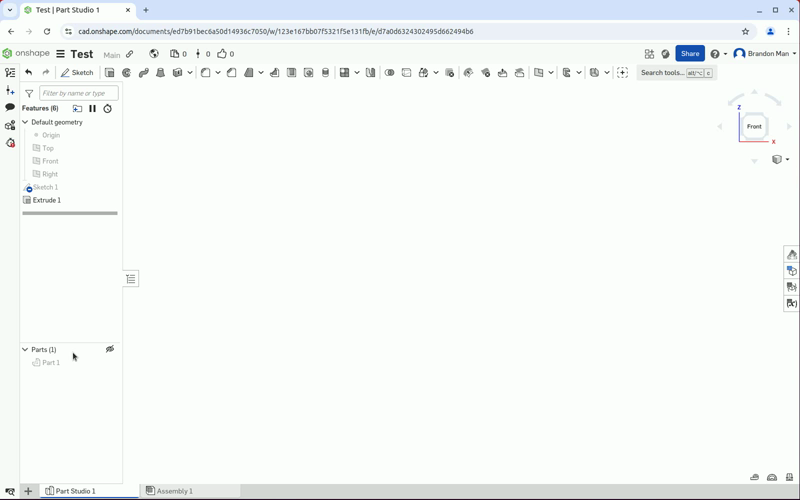
key(shift+y)
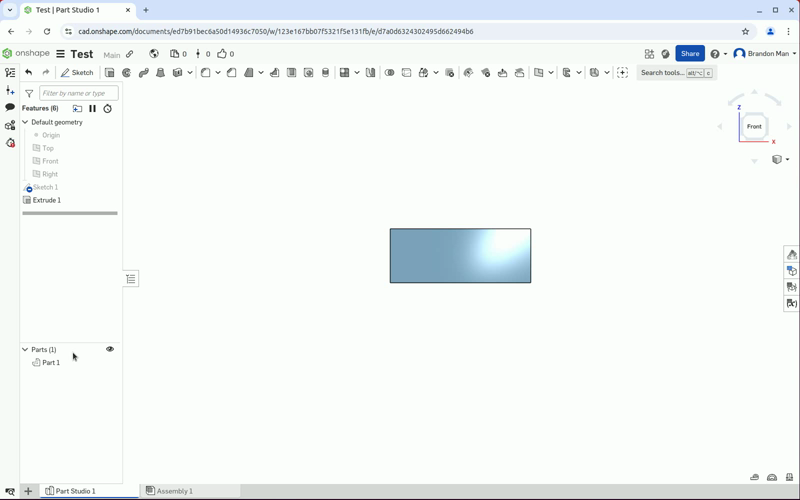
mouse_move(541, 75)
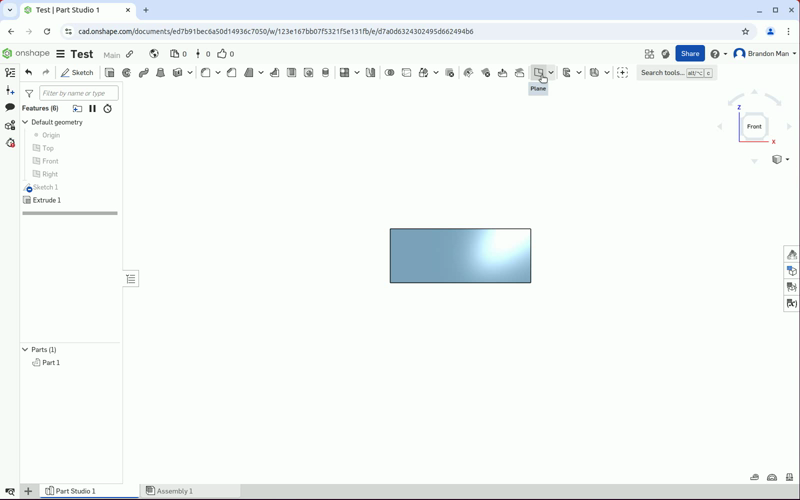
click(541, 75)
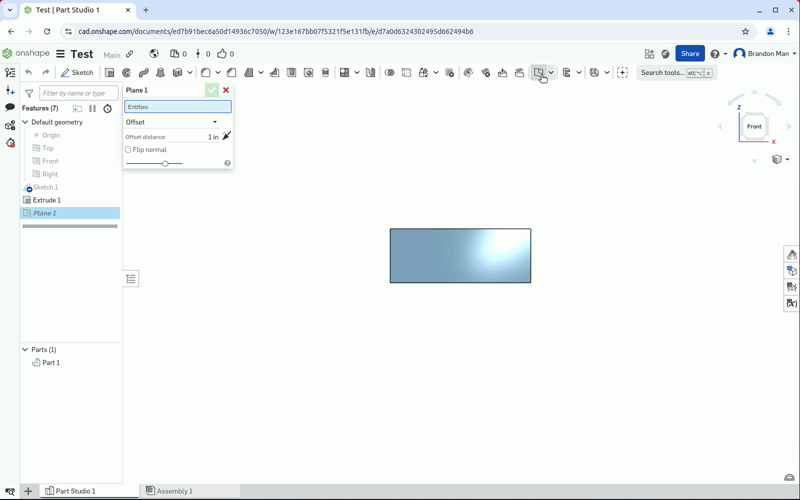
mouse_move(73, 163)
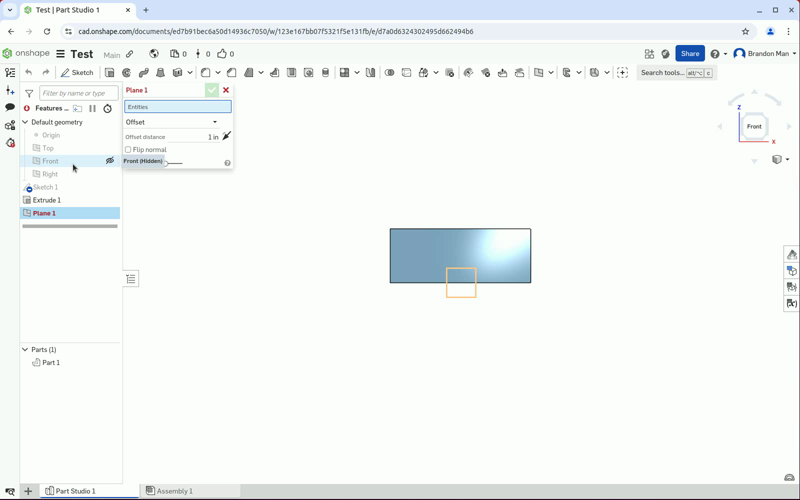
click(73, 163)
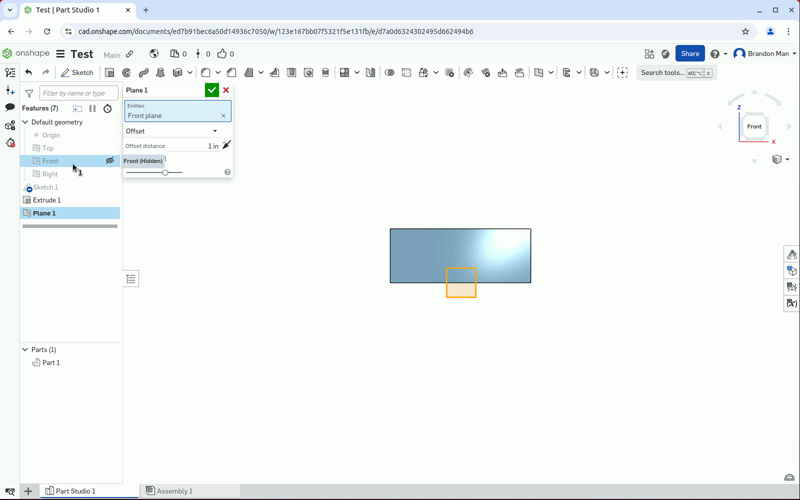
key(tab, 2)
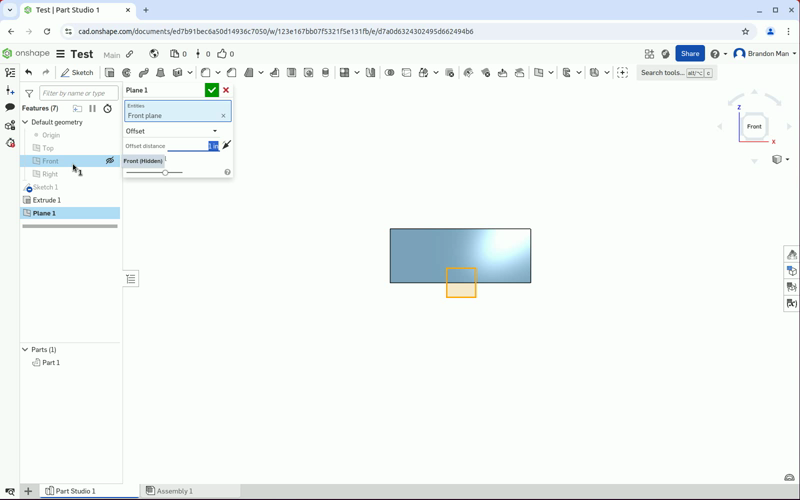
text(11.801)
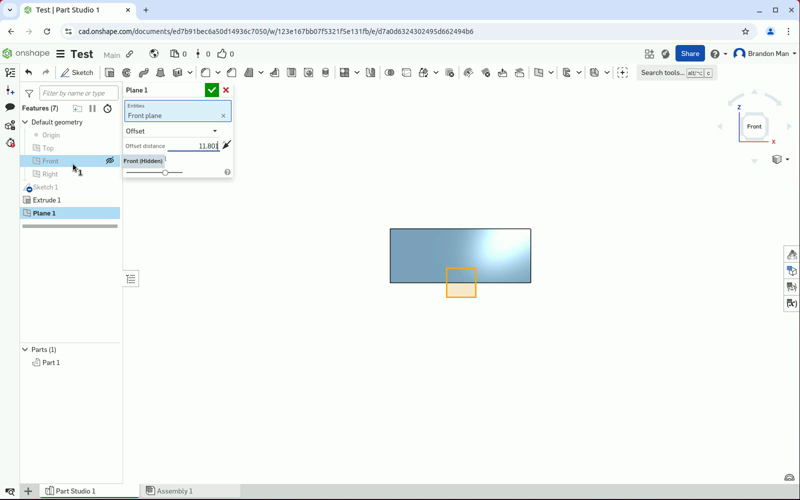
key(enter, 2)
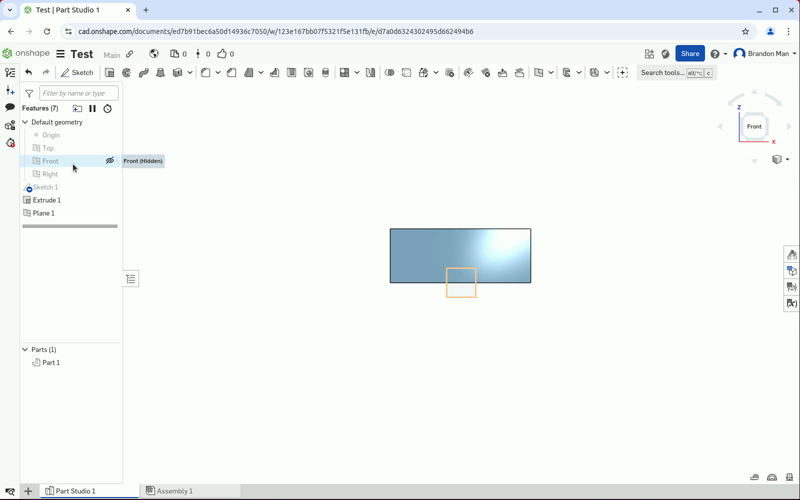
key(shift+s)
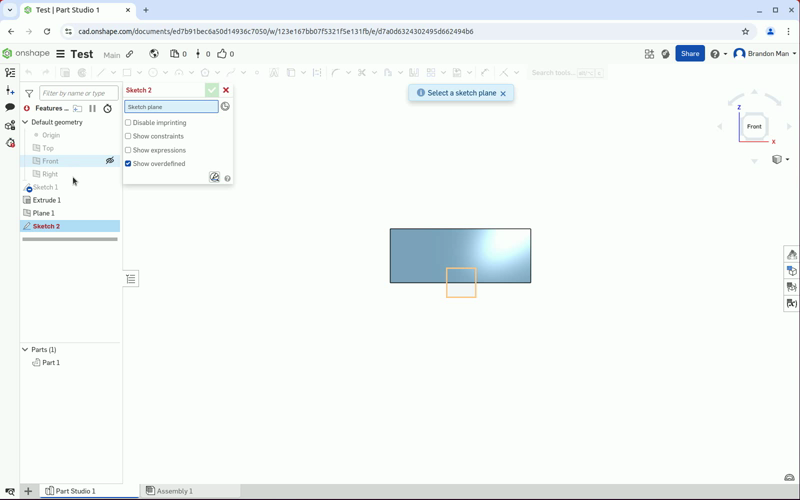
mouse_move(73, 215)
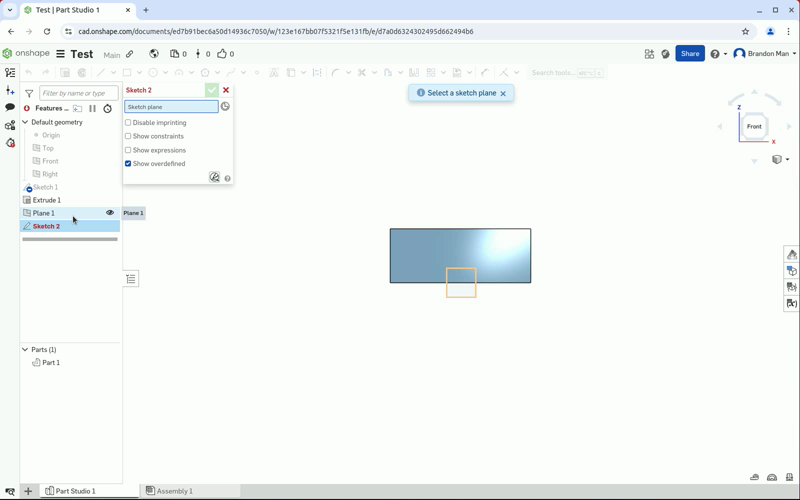
click(73, 215)
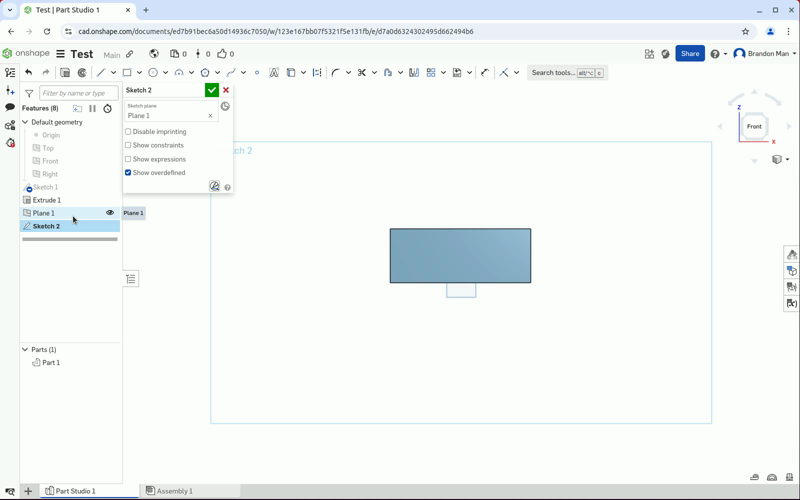
mouse_move(73, 352)
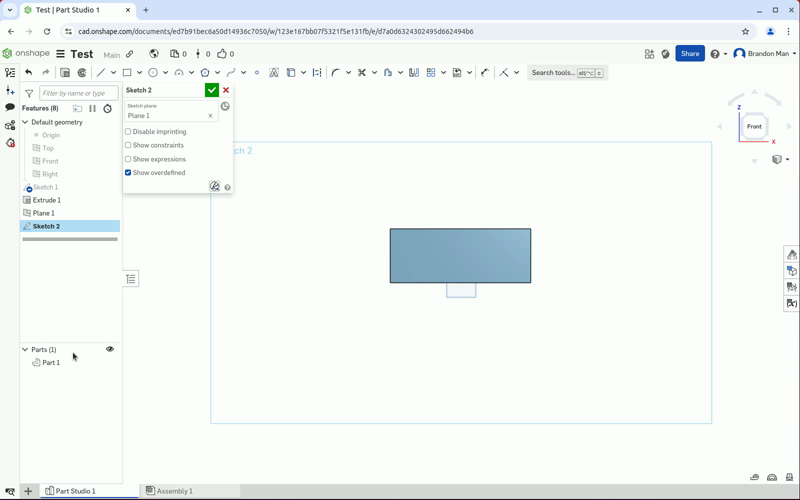
key(y)
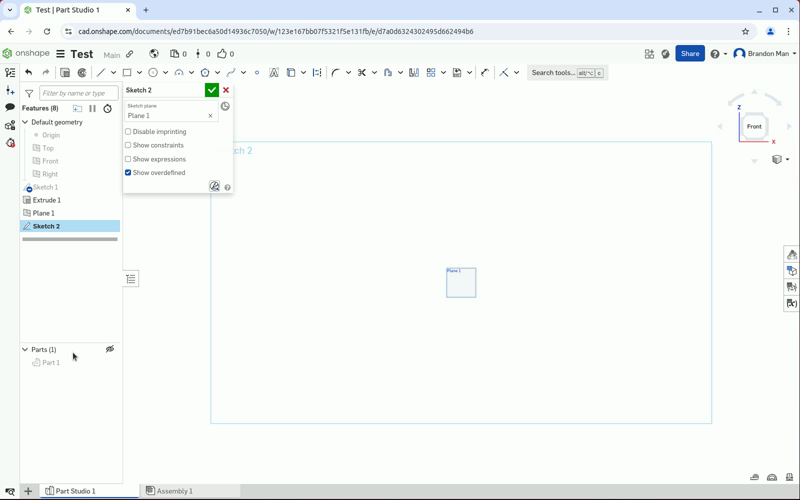
key(l)
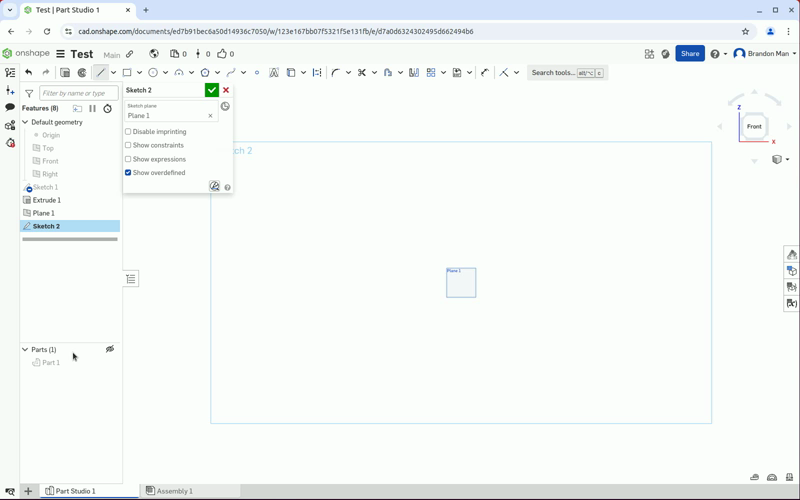
key_down(shift)
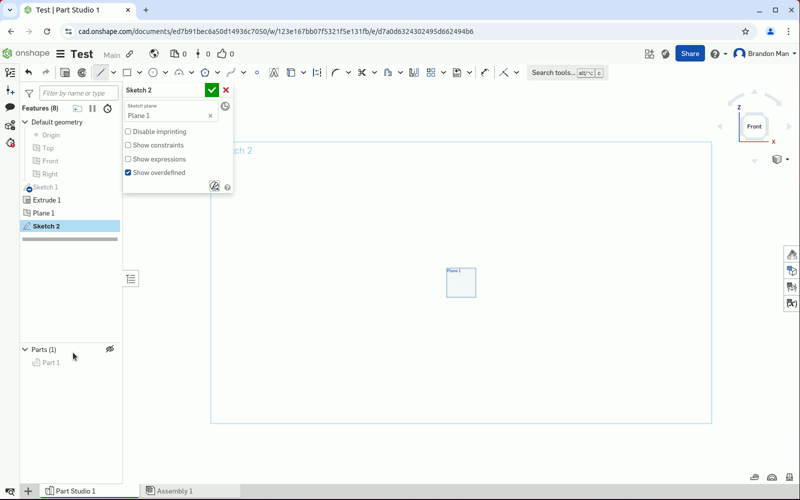
mouse_move(451, 282)
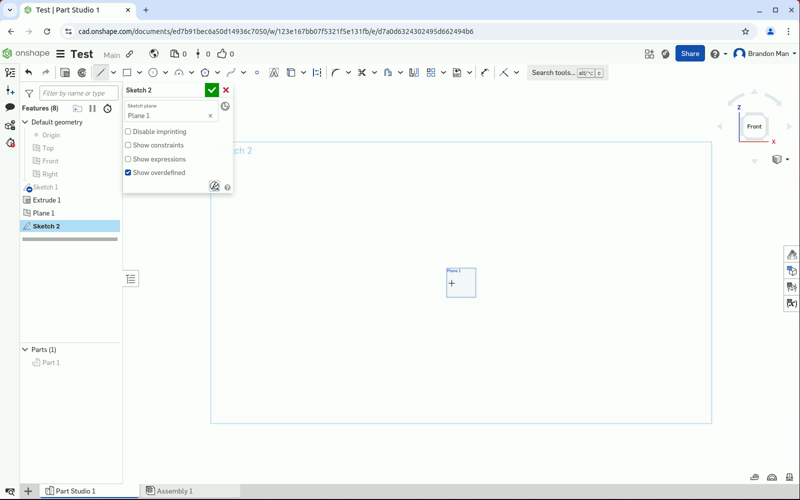
click(451, 282)
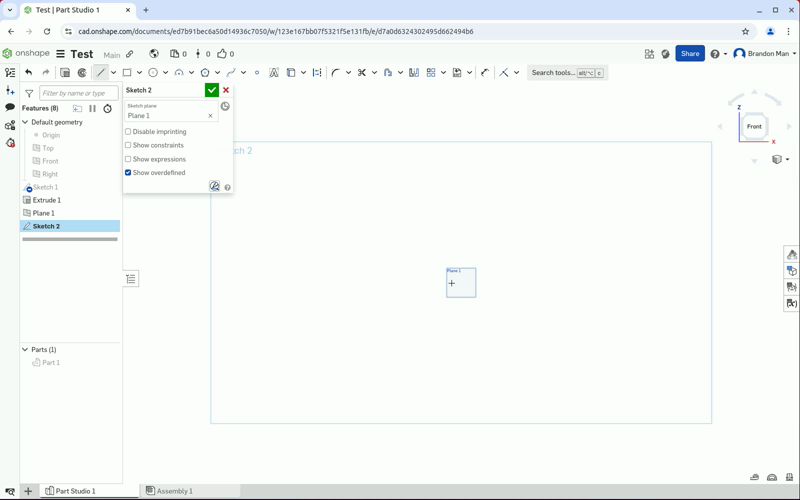
key_up(shift)
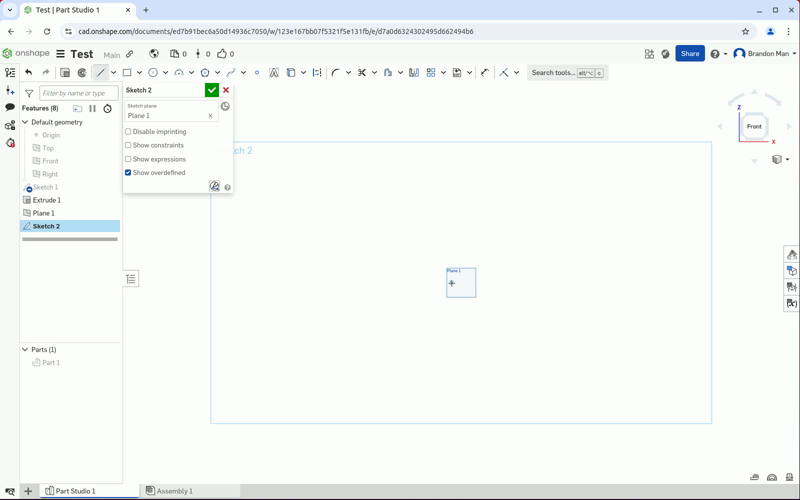
key_down(shift)
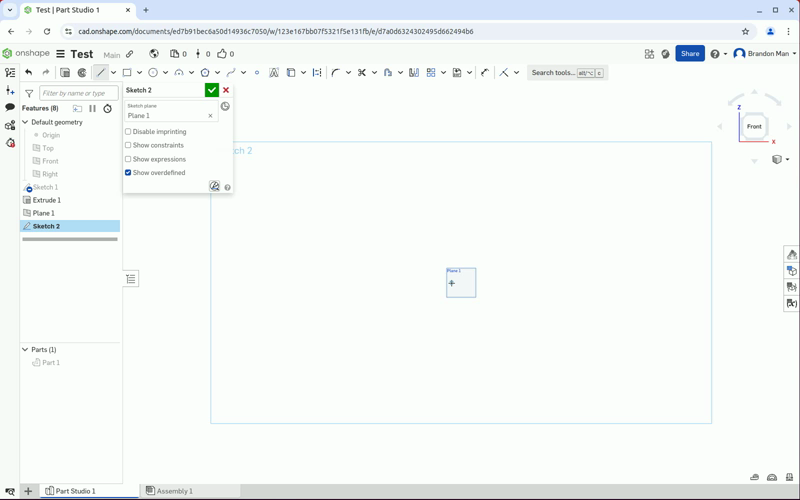
mouse_move(481, 282)
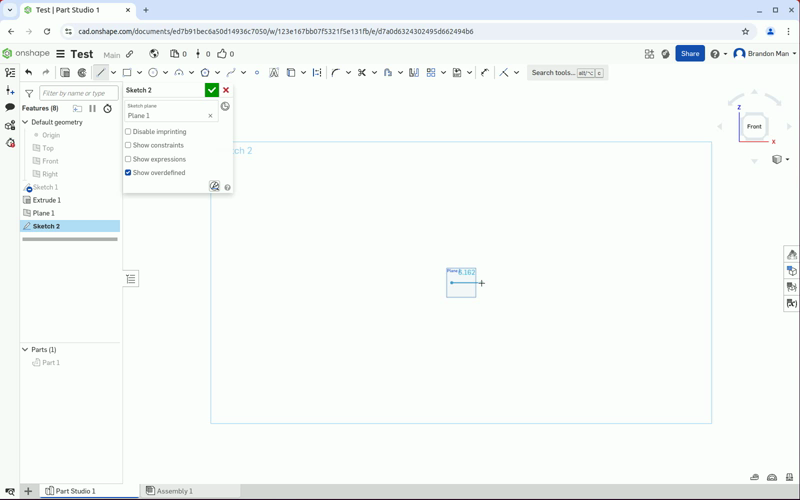
mouse_move(471, 282)
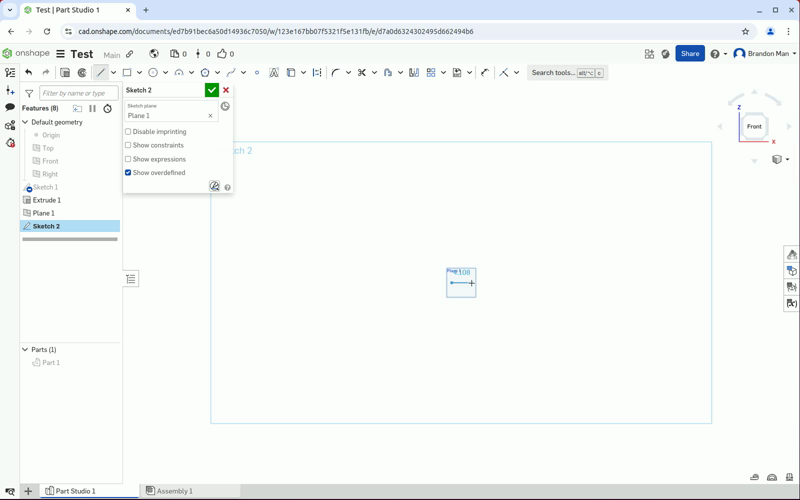
click(471, 282)
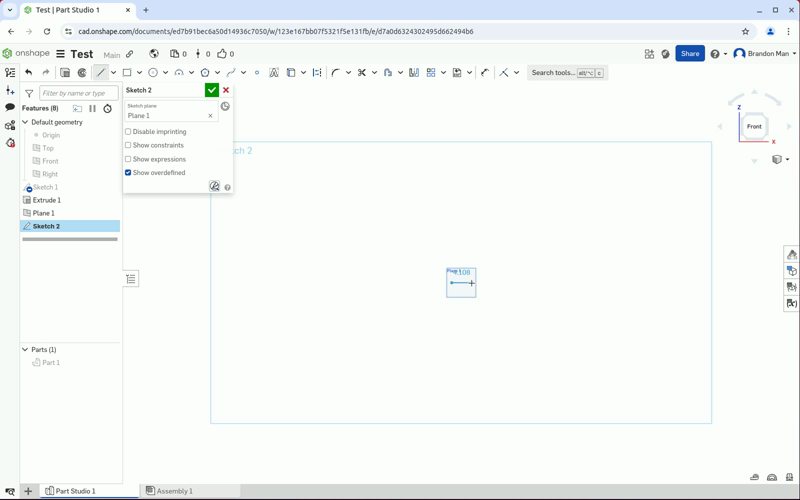
key_up(shift)
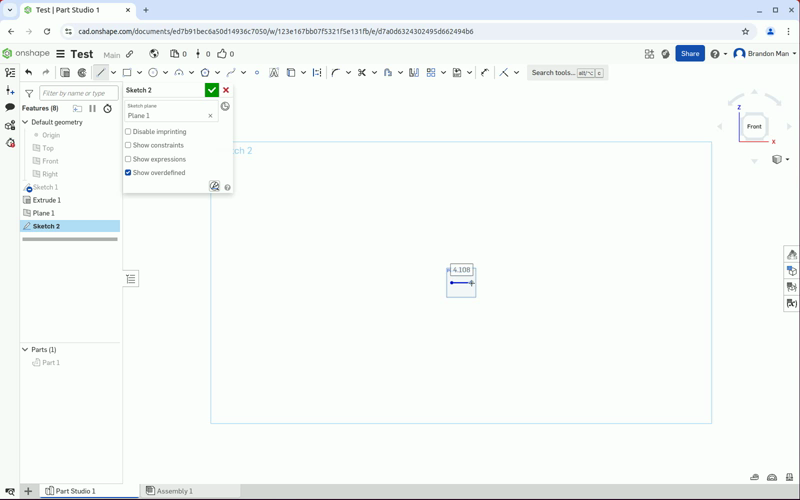
key_down(shift)
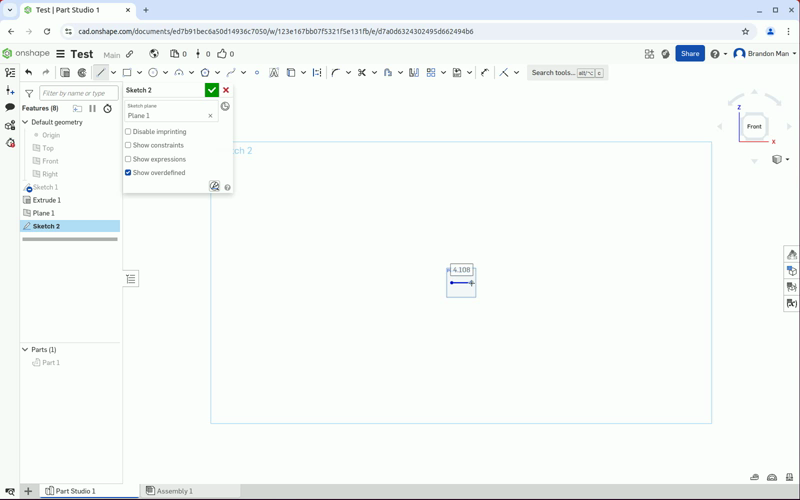
mouse_move(501, 282)
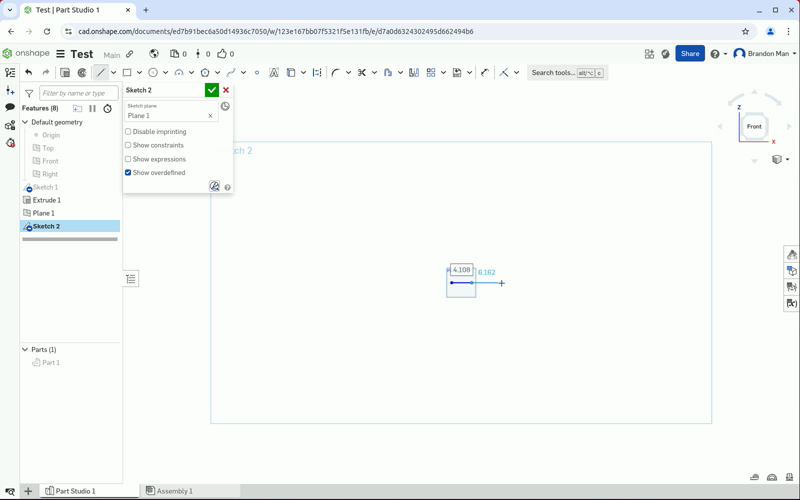
mouse_move(471, 257)
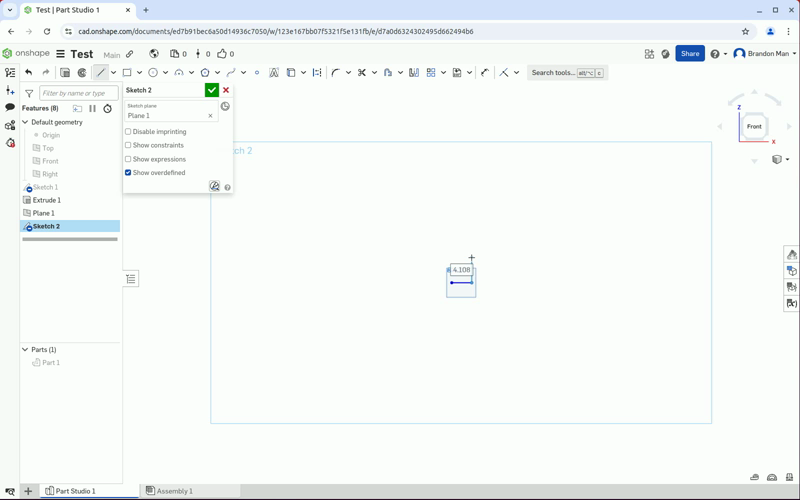
click(471, 257)
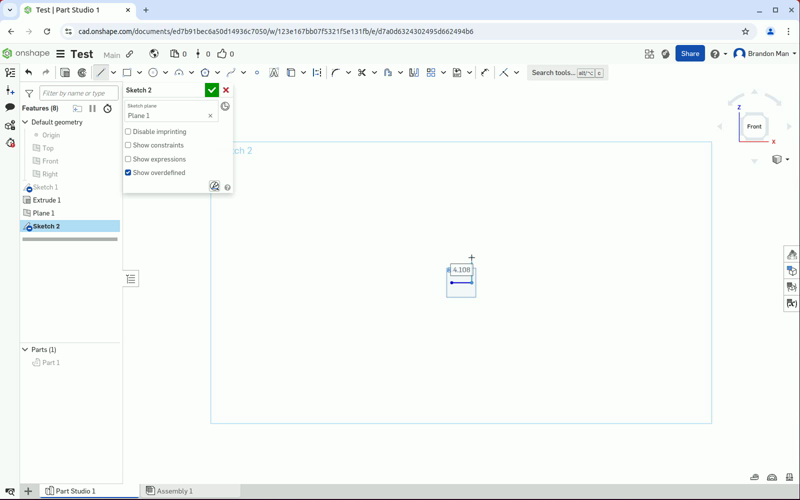
key_up(shift)
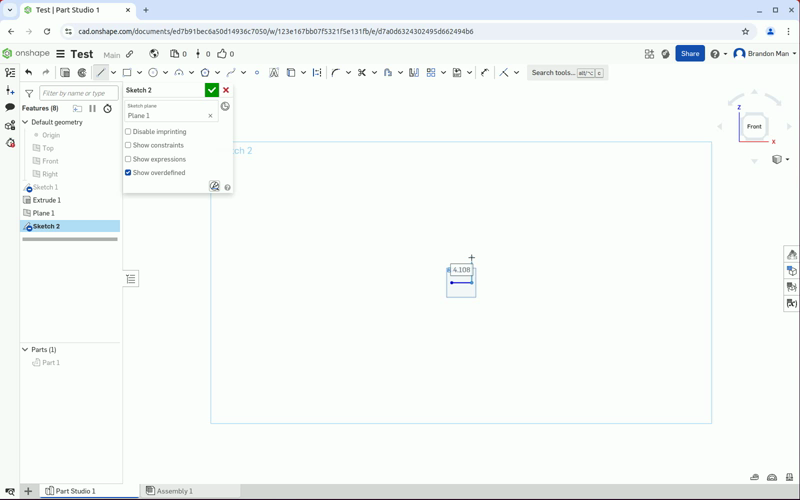
key_down(shift)
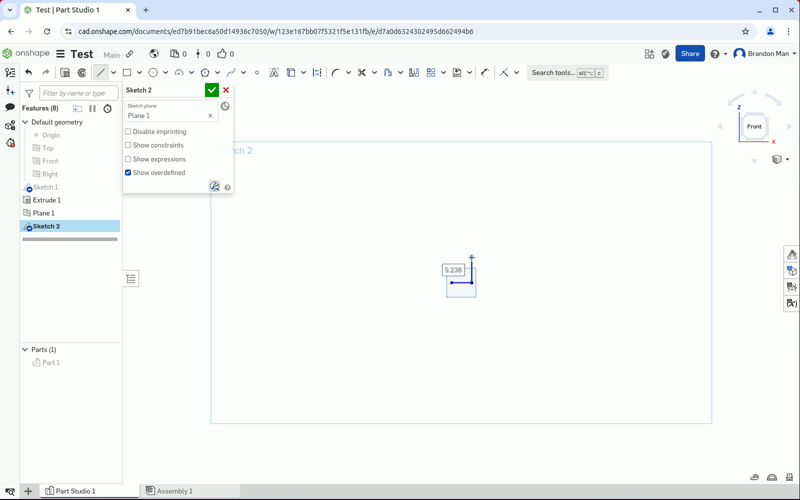
mouse_move(501, 257)
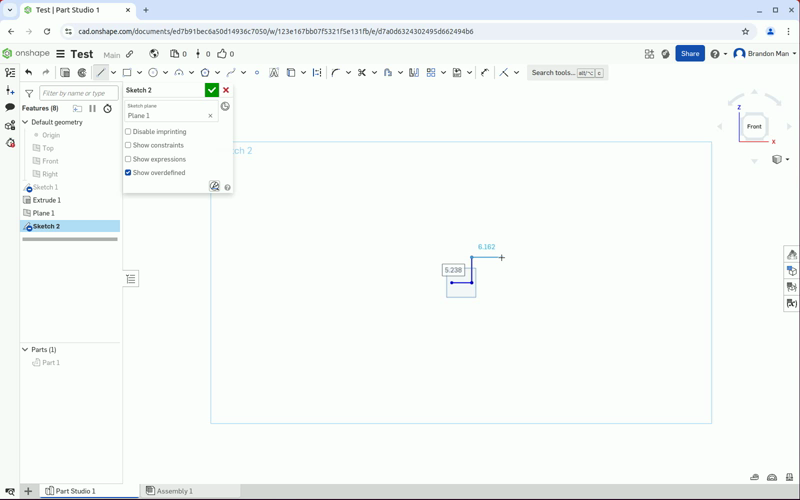
mouse_move(451, 257)
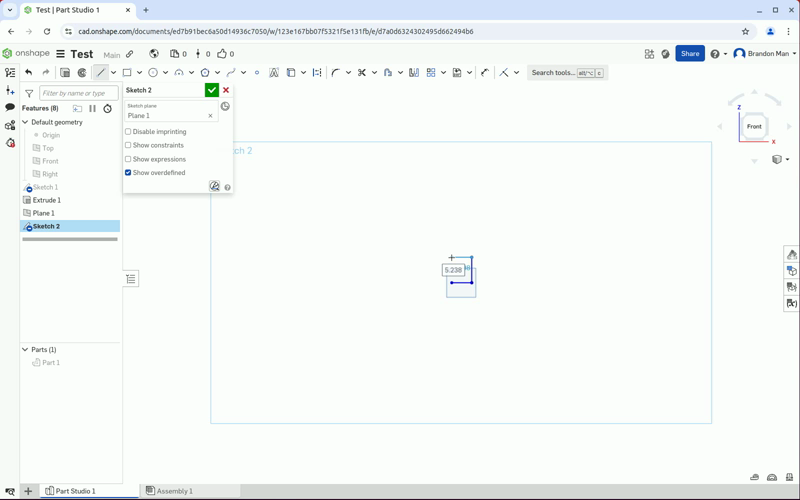
click(451, 257)
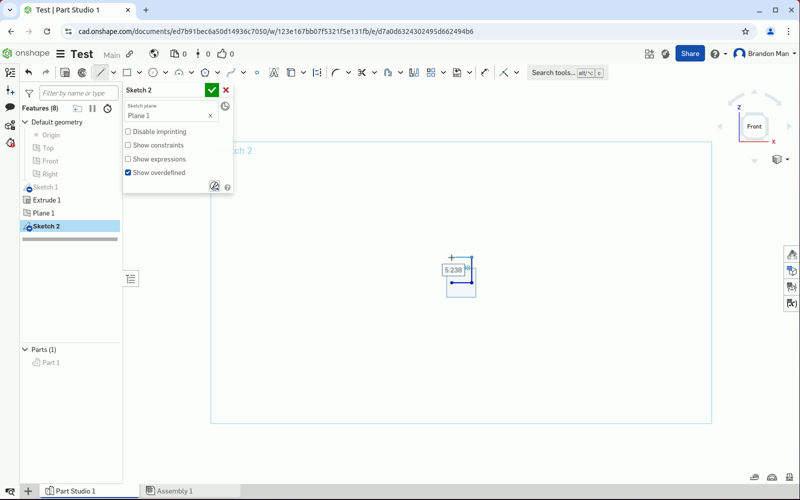
key_up(shift)
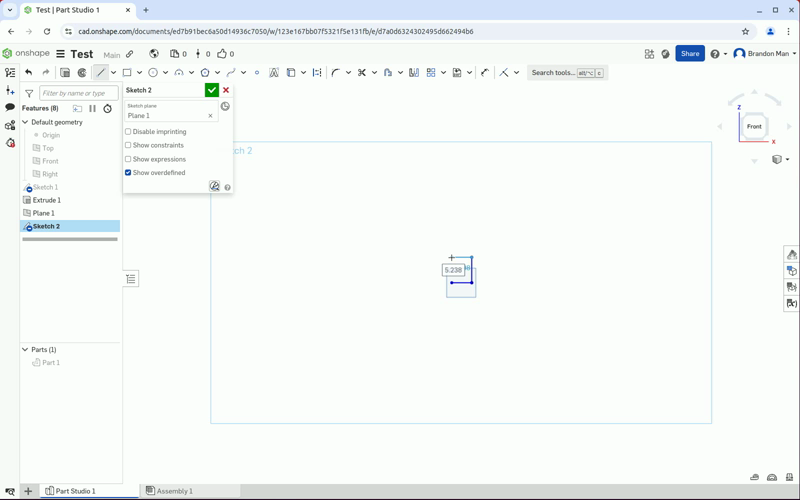
mouse_move(481, 257)
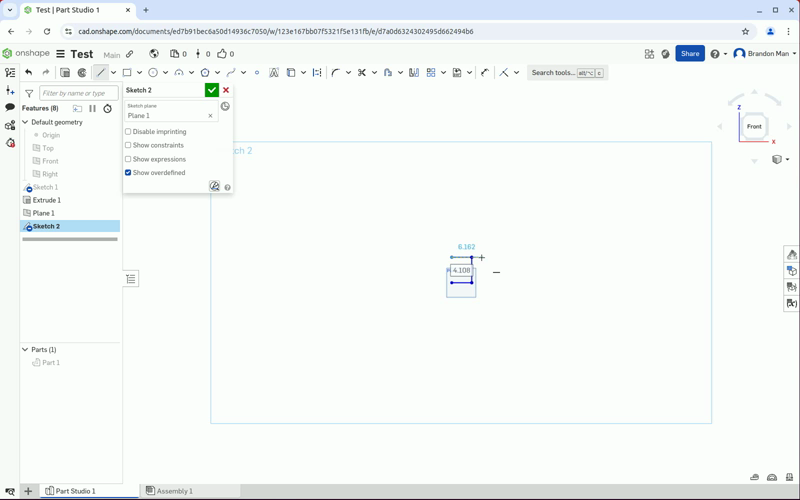
key_down(shift)
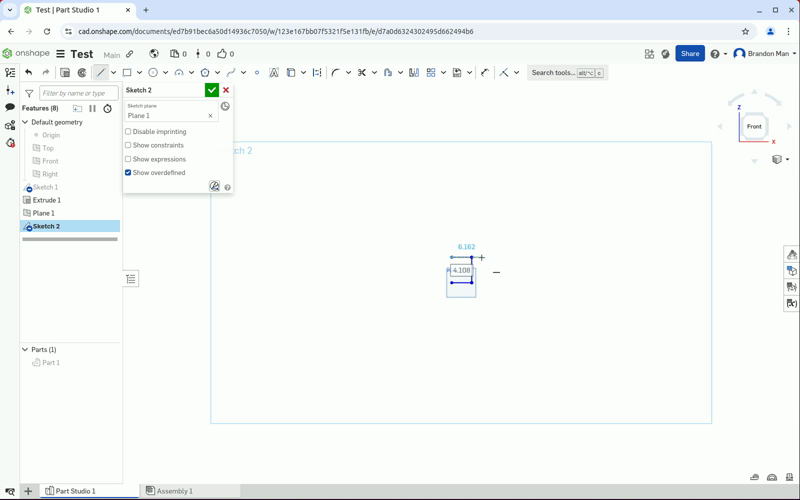
mouse_move(451, 282)
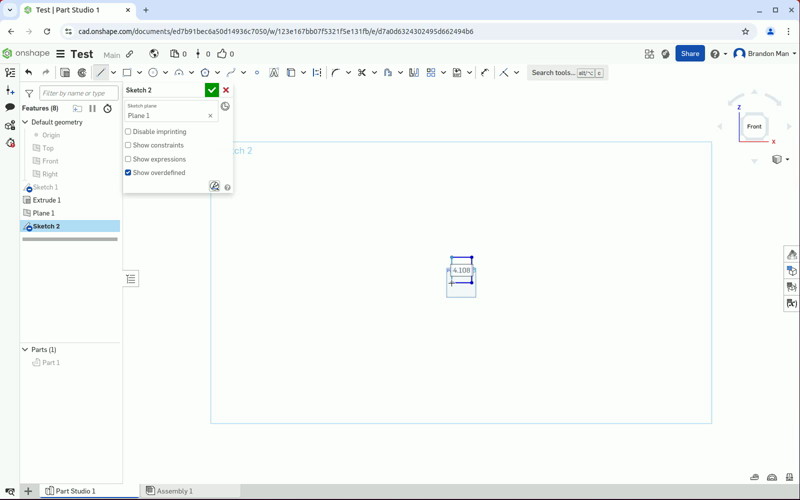
key_up(shift)
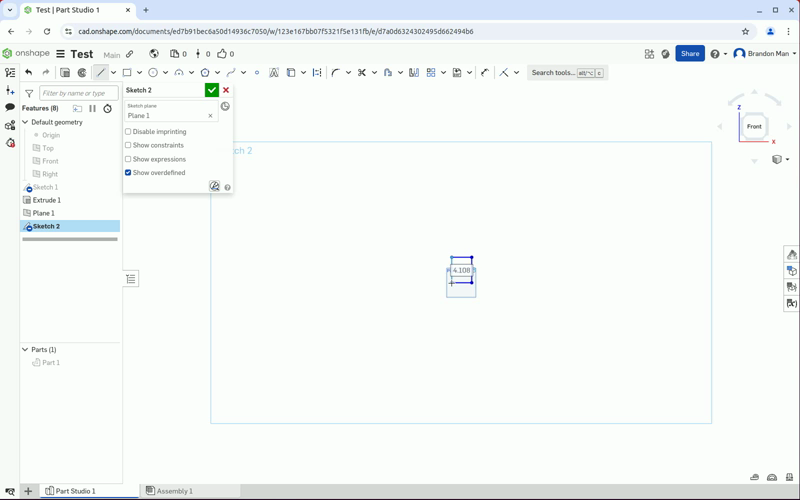
click(451, 282)
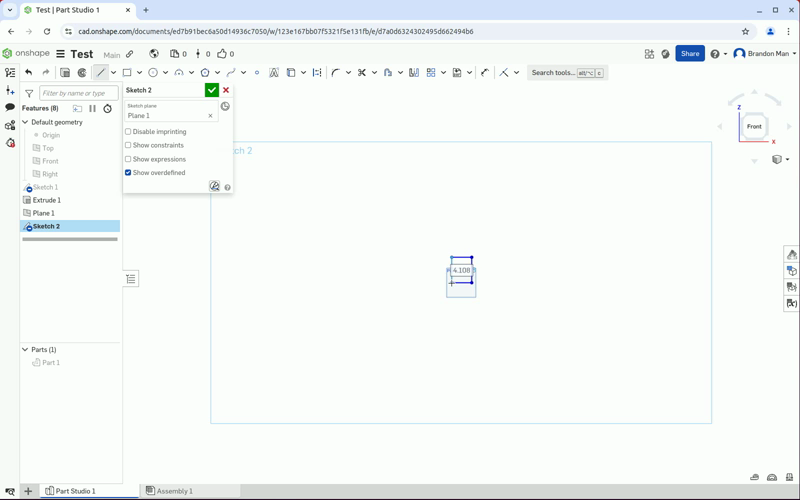
key(esc)
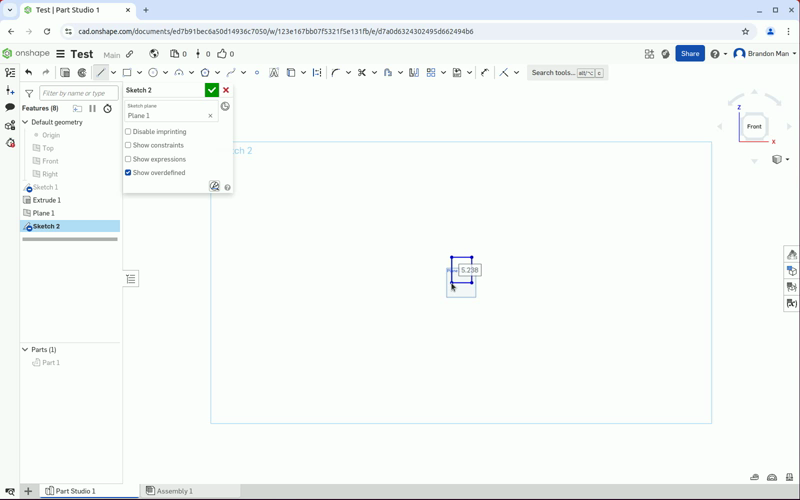
mouse_move(457, 268)
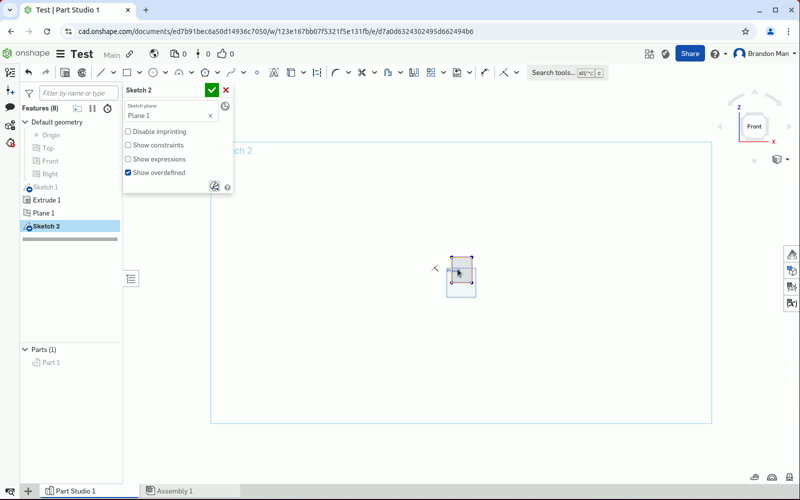
scroll(6)
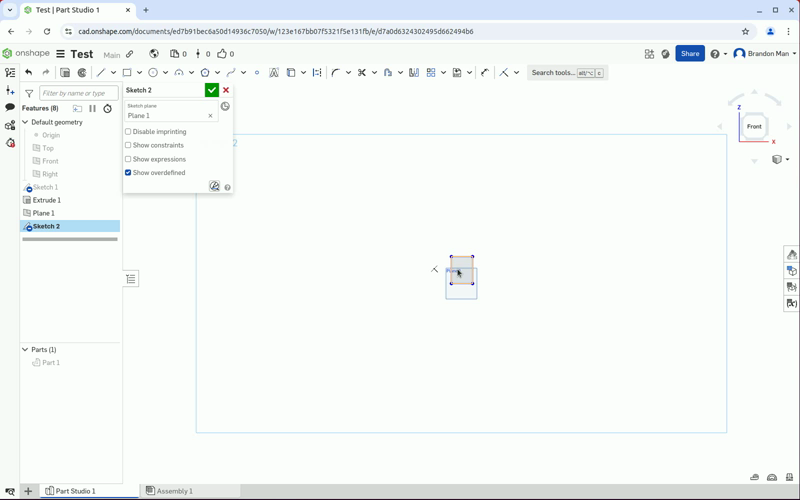
scroll(6)
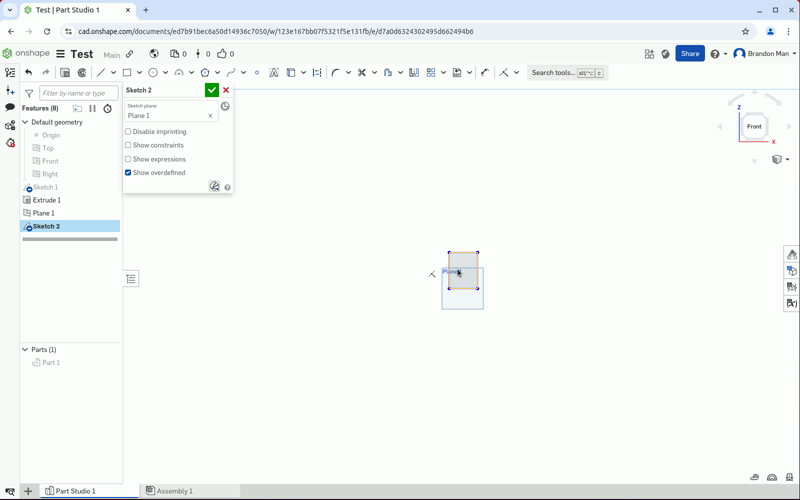
scroll(6)
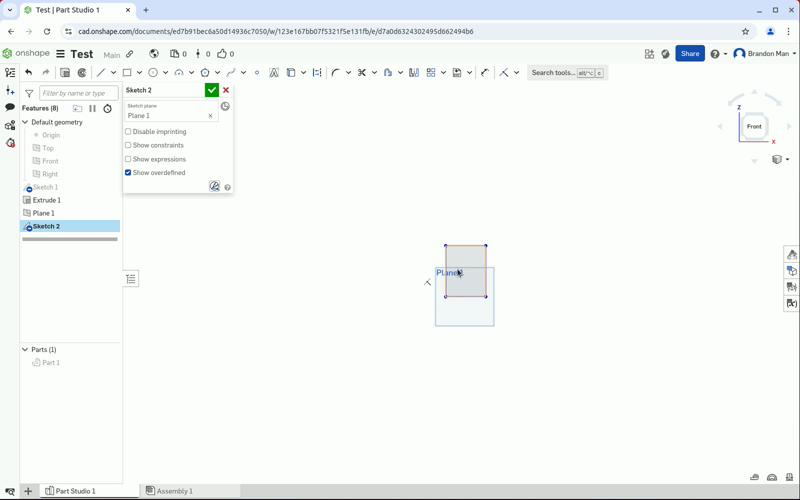
scroll(6)
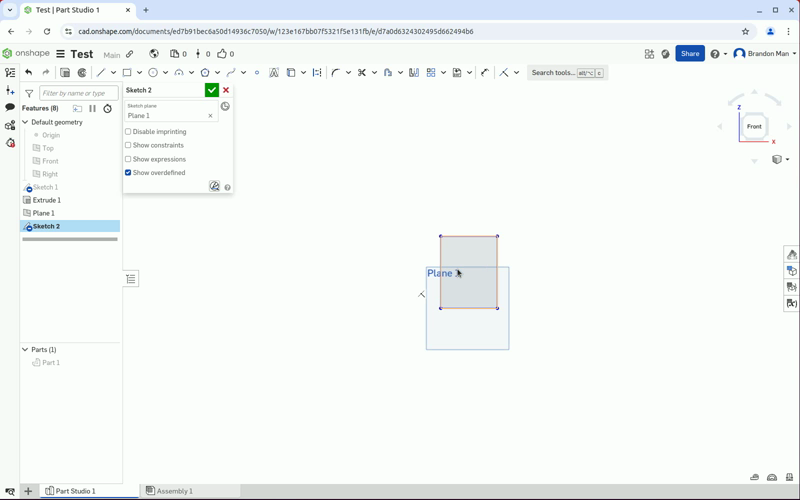
scroll(6)
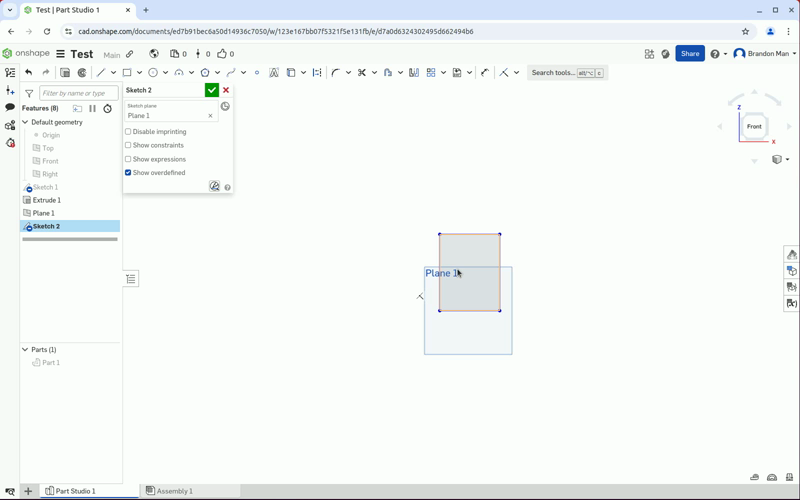
scroll(6)
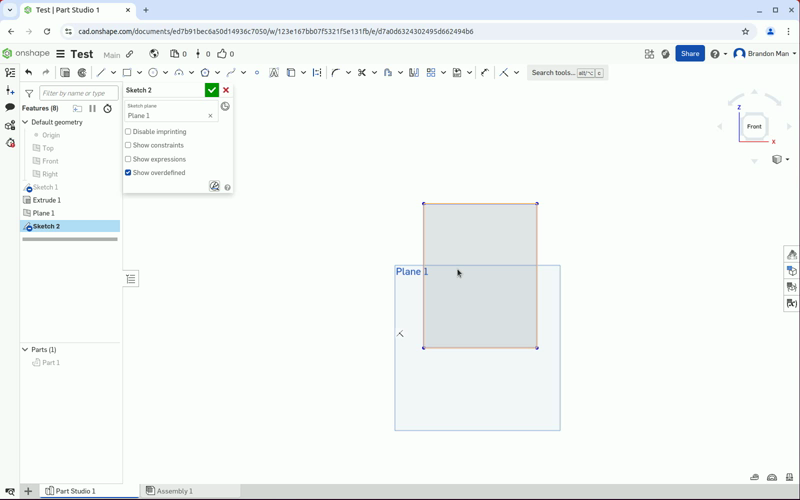
scroll(6)
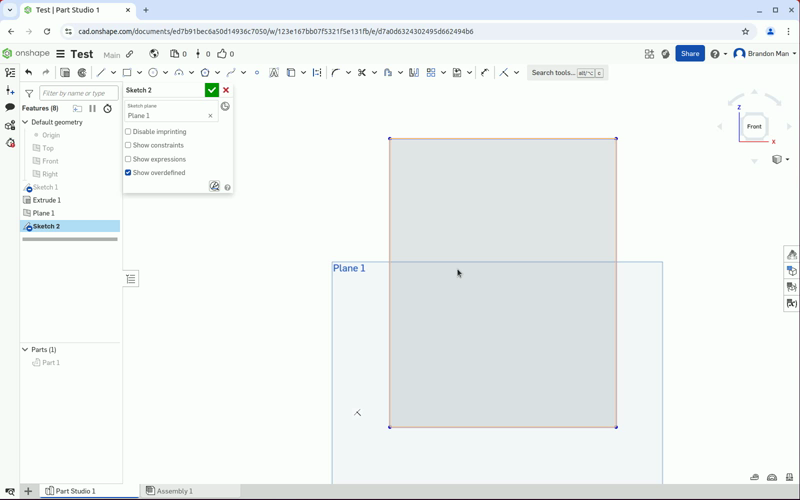
click(457, 268)
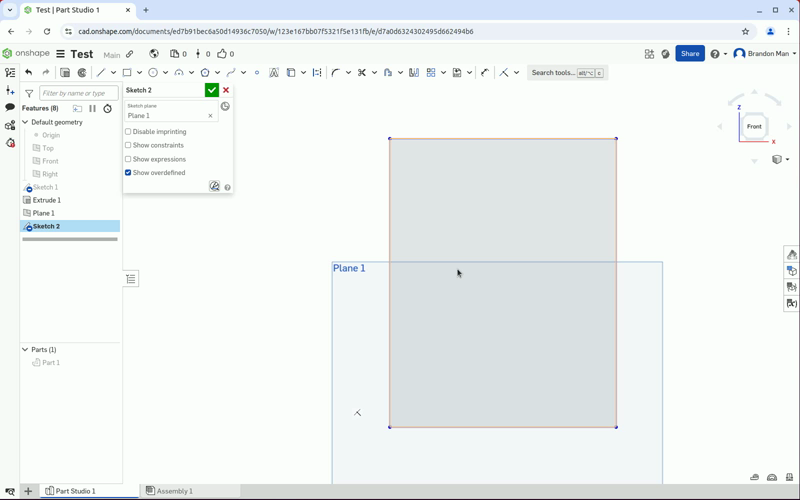
scroll(-6)
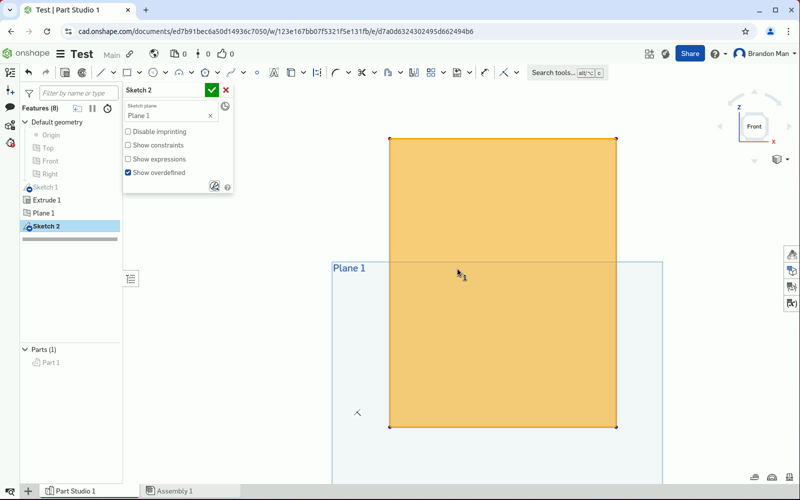
scroll(-6)
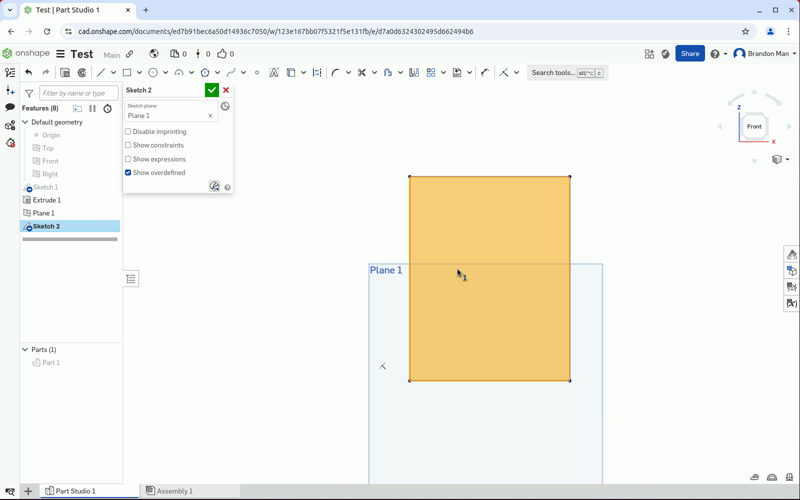
scroll(-6)
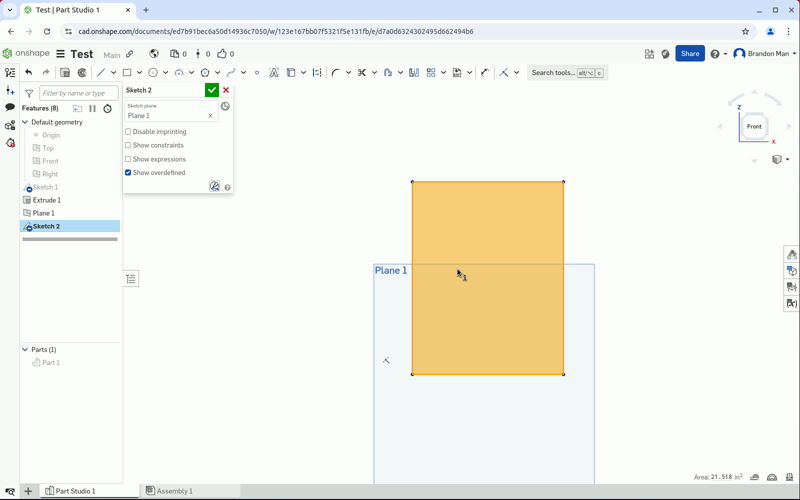
scroll(-6)
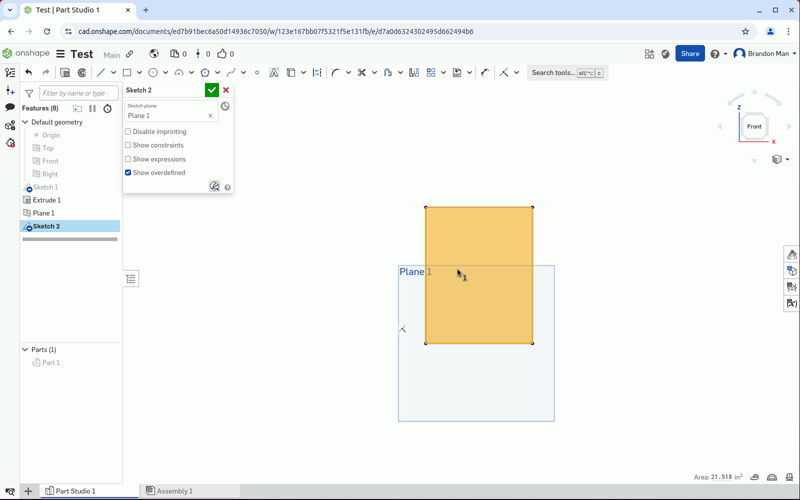
scroll(-6)
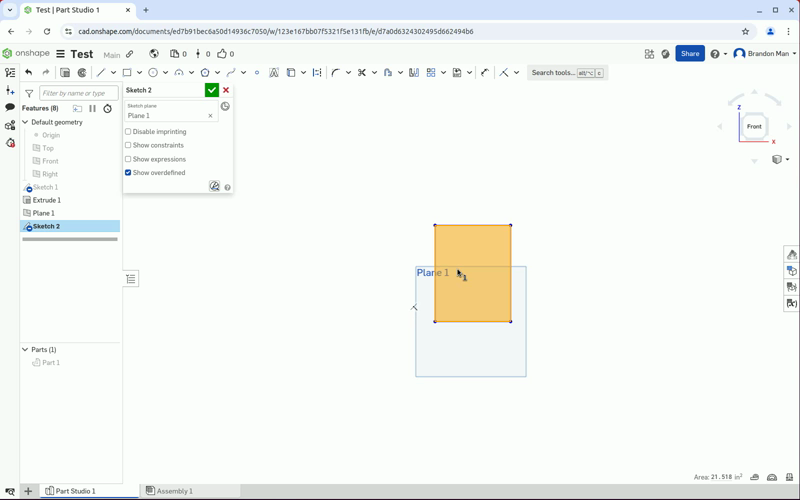
scroll(-6)
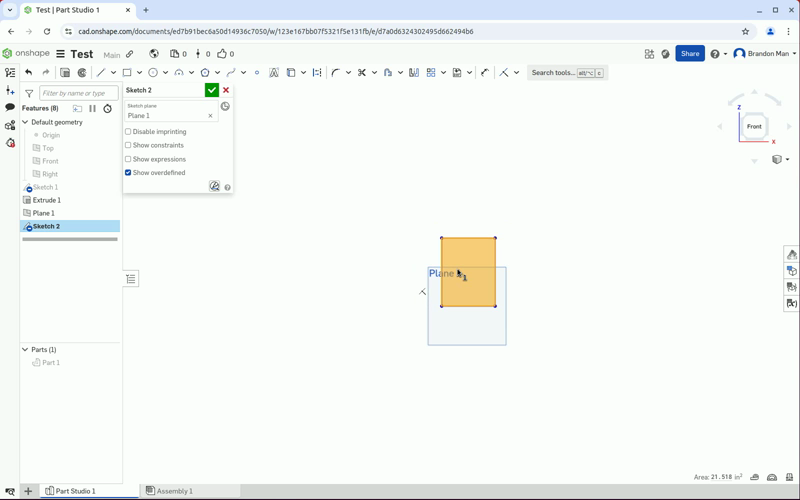
scroll(-6)
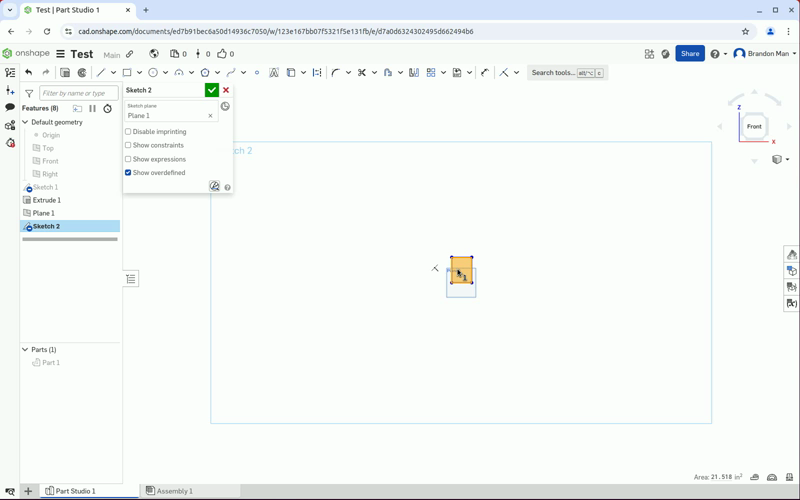
mouse_move(73, 352)
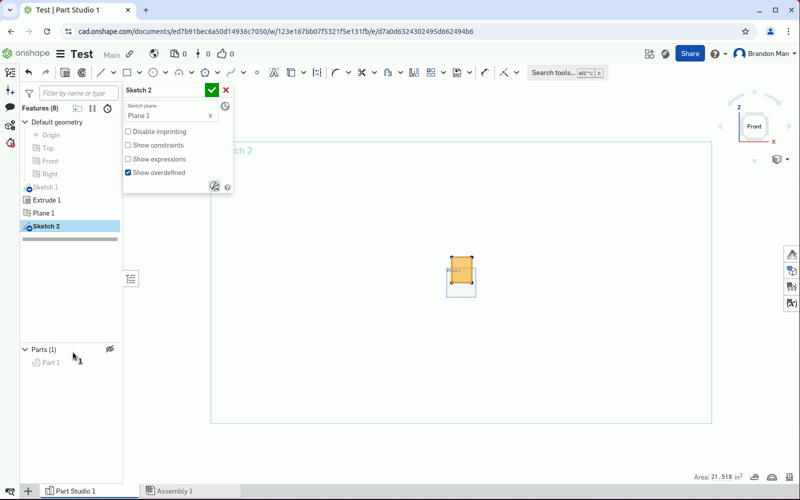
key(shift+y)
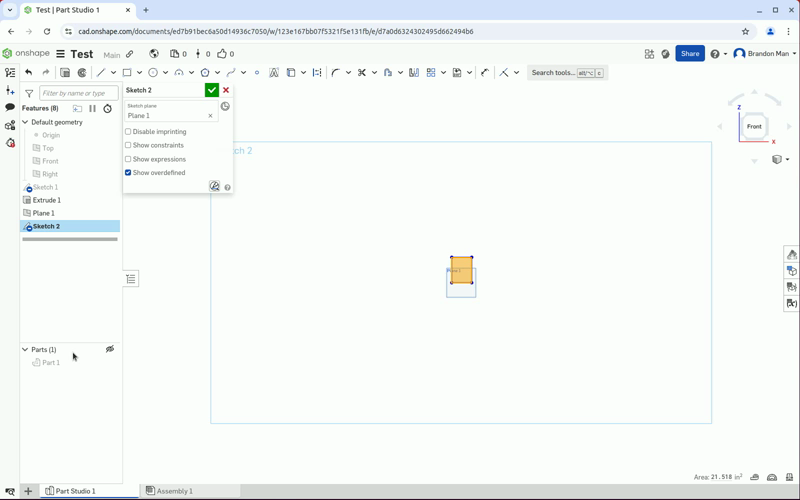
key(shift+e)
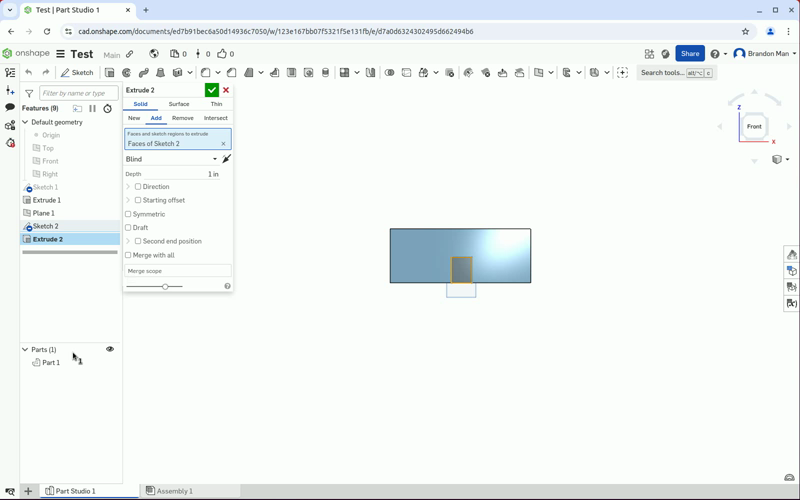
mouse_move(143, 106)
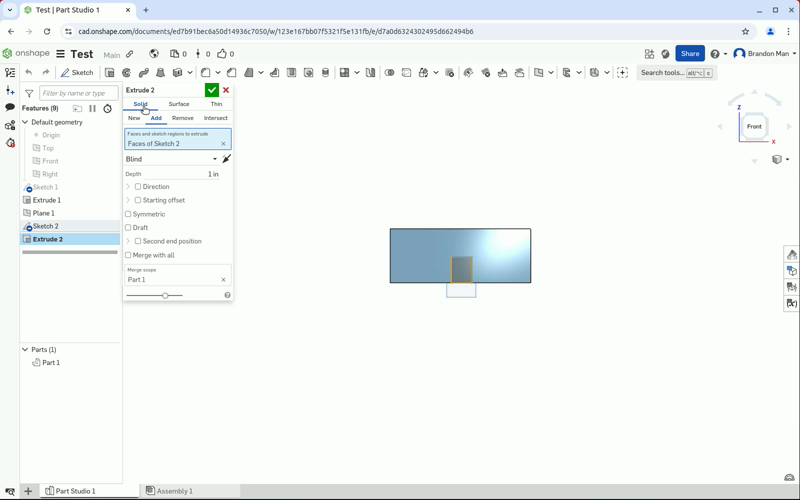
click(143, 106)
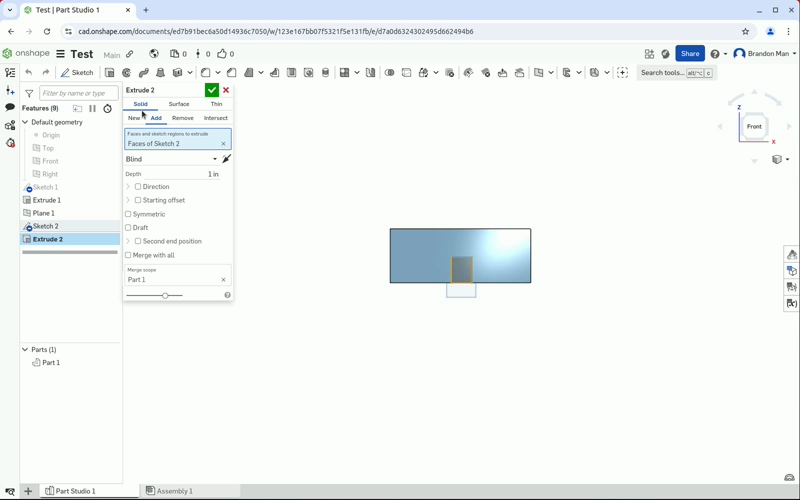
mouse_move(137, 120)
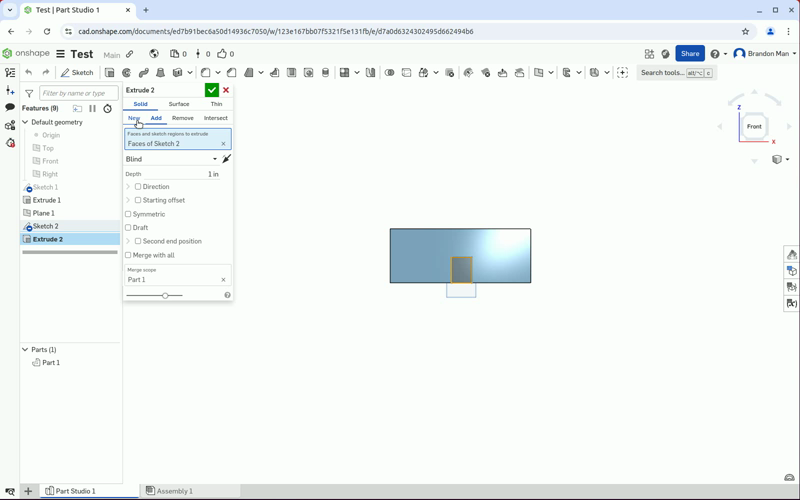
click(137, 120)
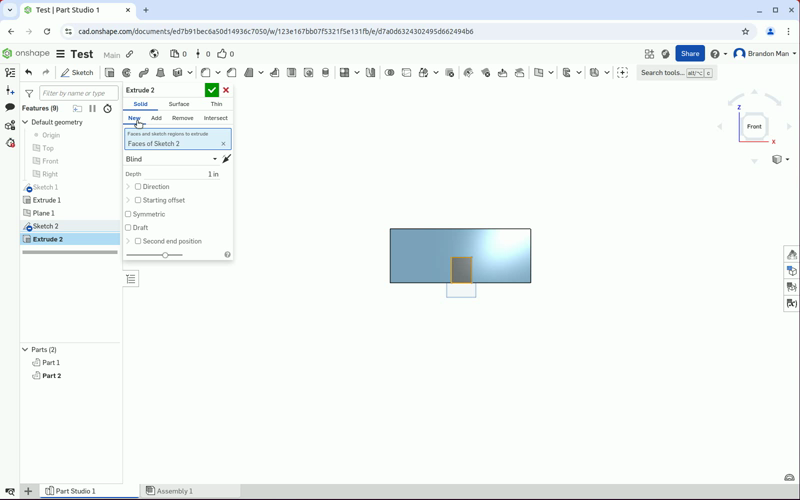
key(tab, 4)
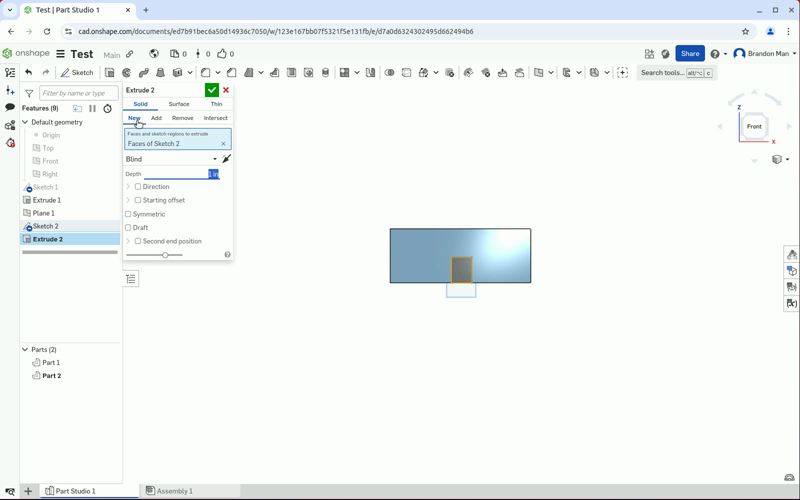
text(0.722)
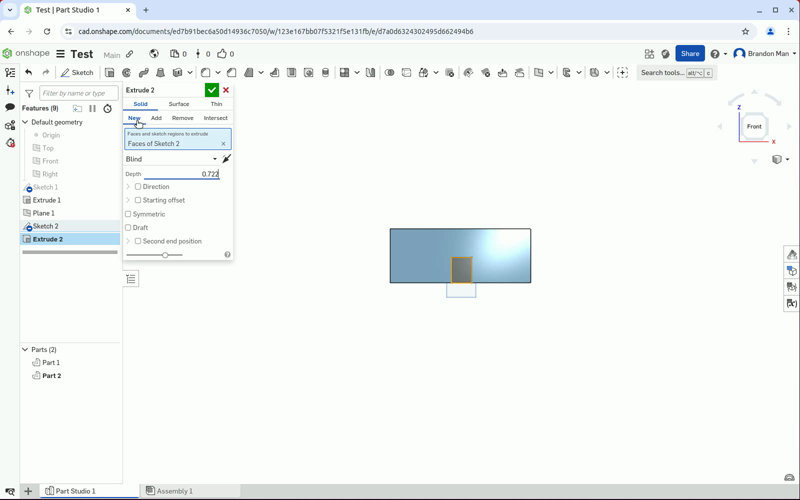
key(enter)
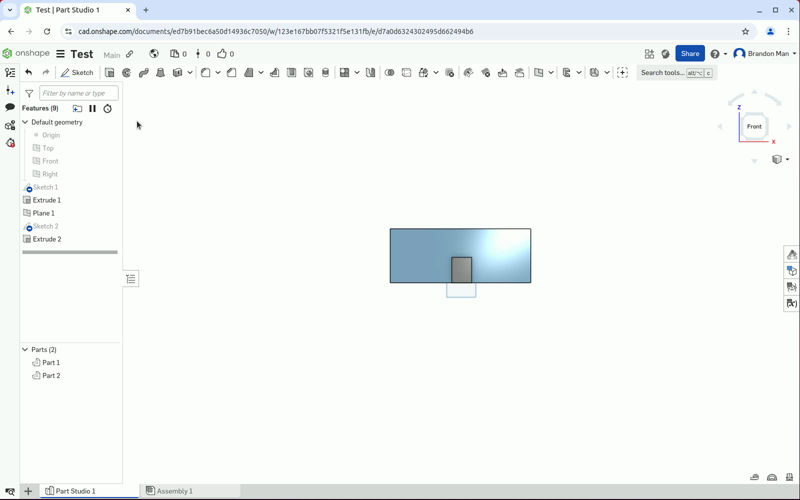
key(shift+h)
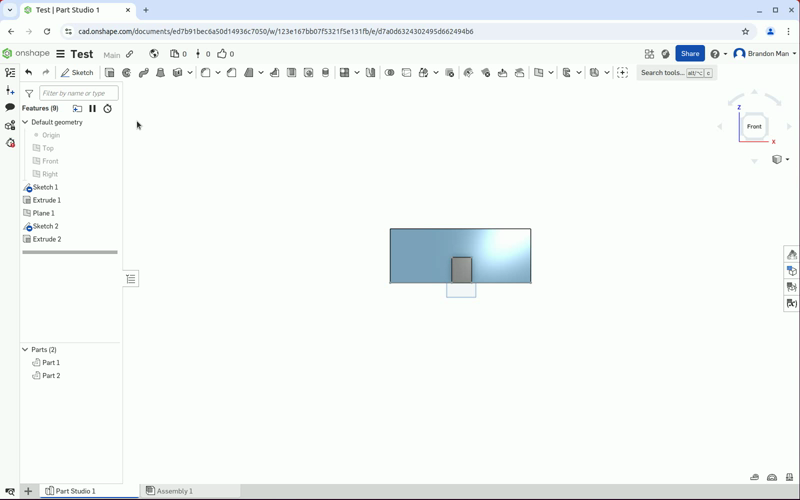
key(shift+h)
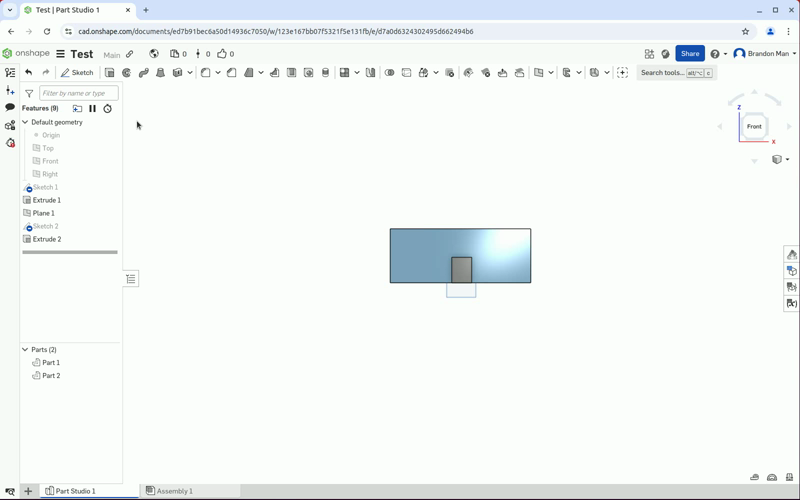
mouse_move(73, 189)
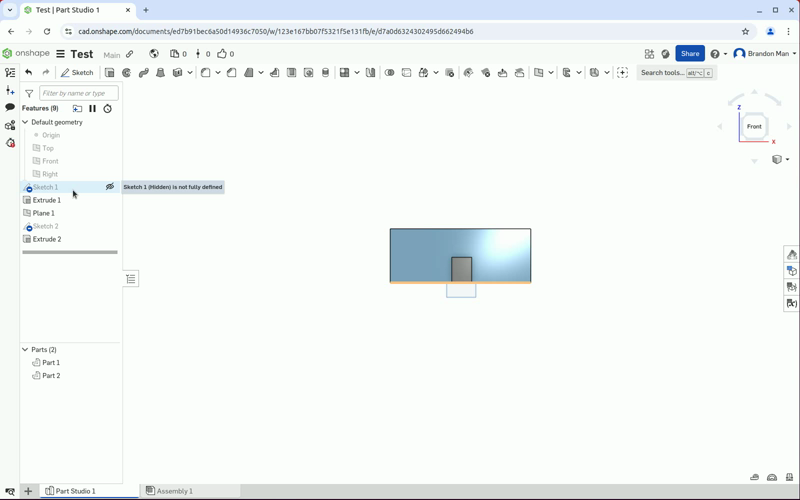
click(73, 189)
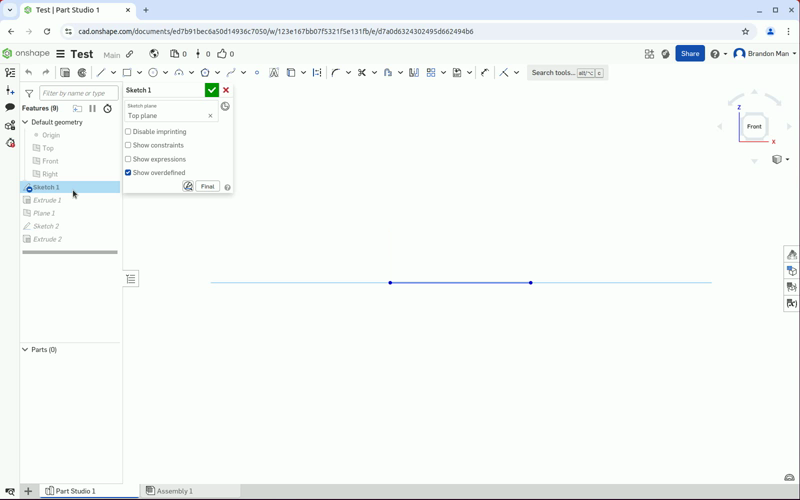
mouse_move(229, 92)
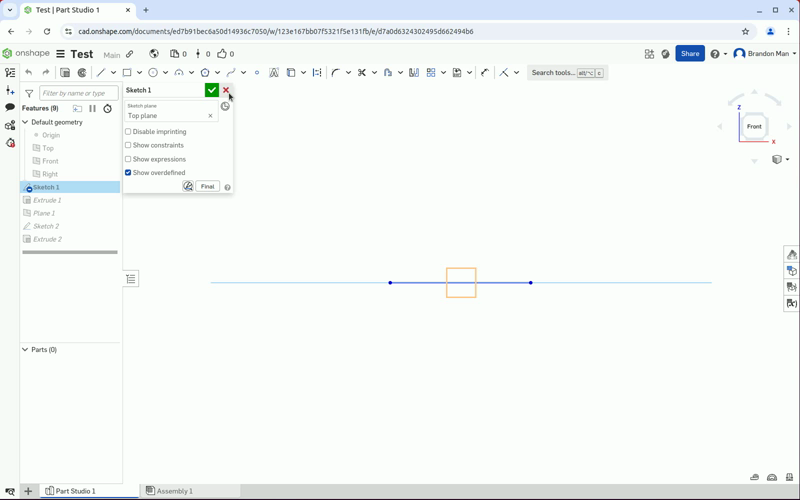
click(229, 92)
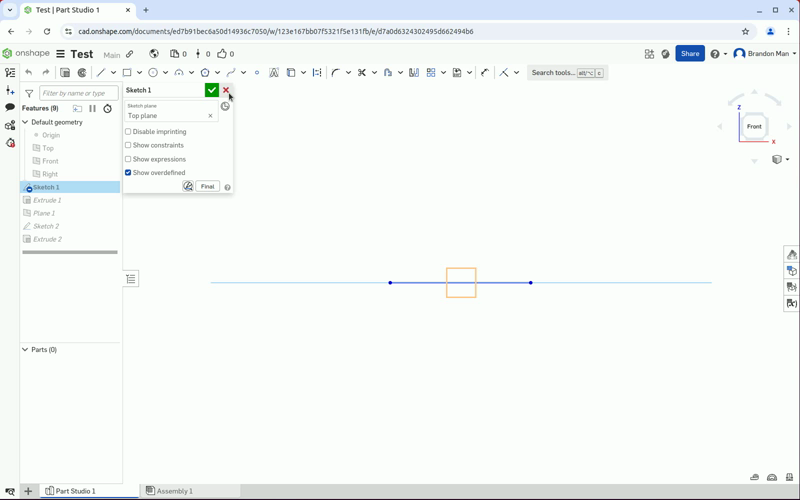
key(shift+s)
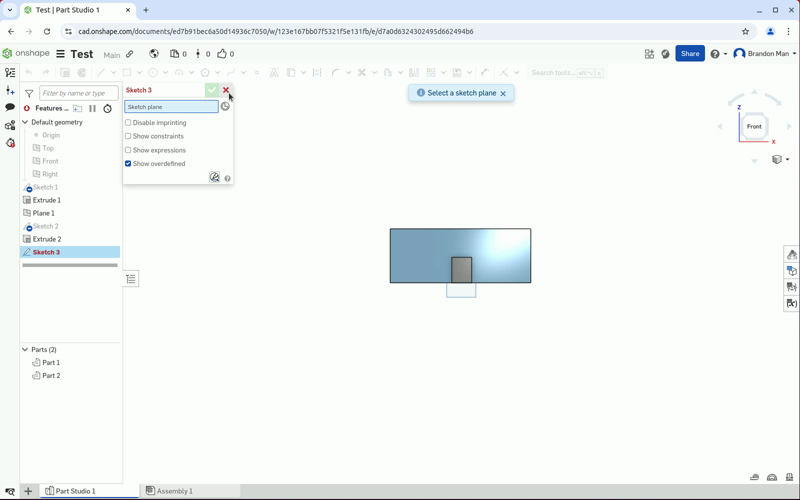
mouse_move(73, 163)
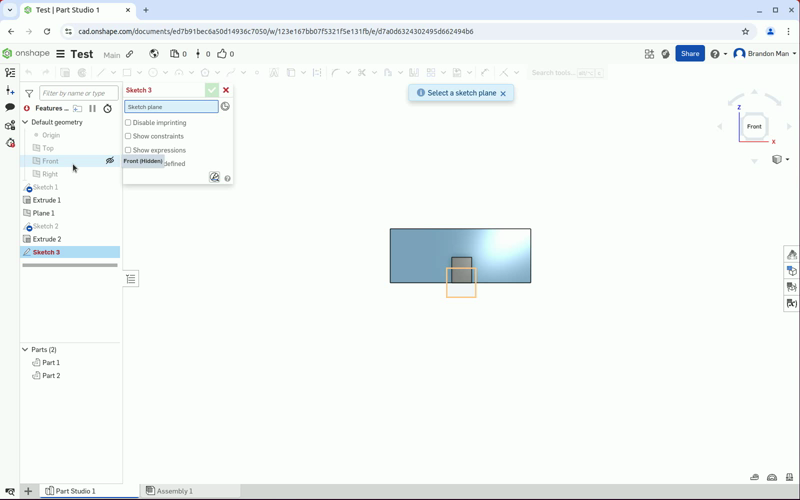
click(73, 163)
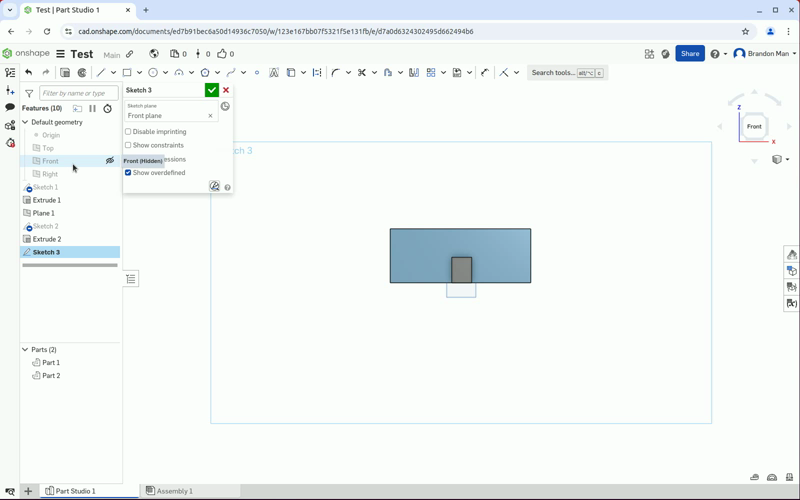
mouse_move(73, 352)
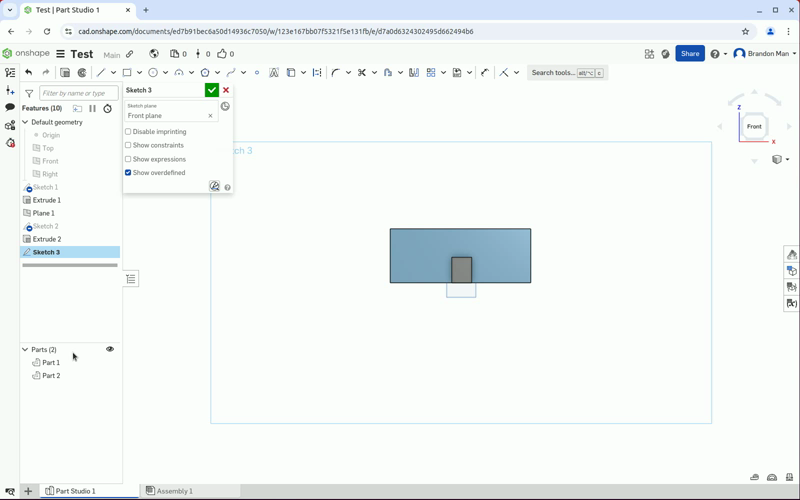
key(y)
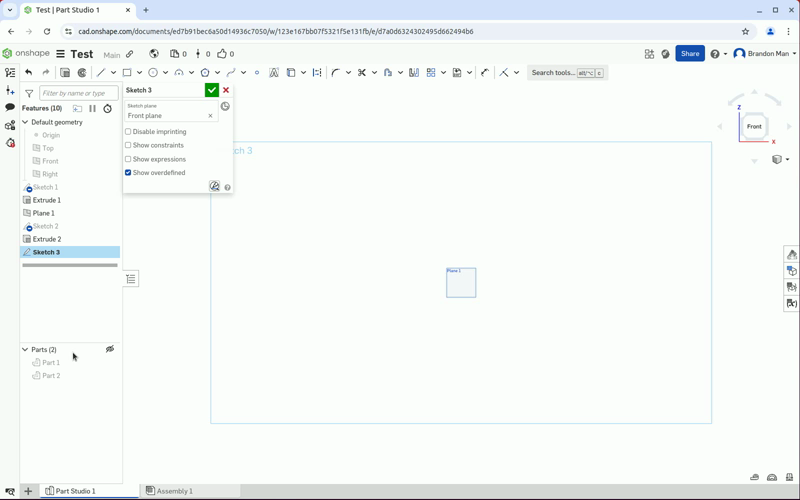
key(l)
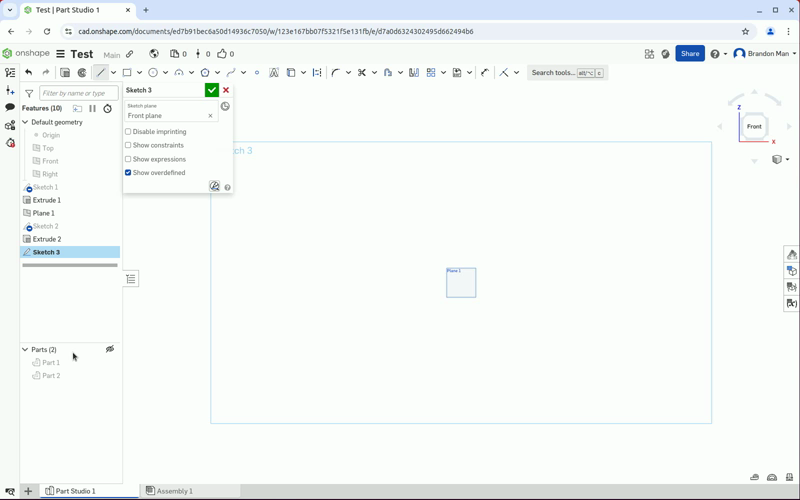
key_down(shift)
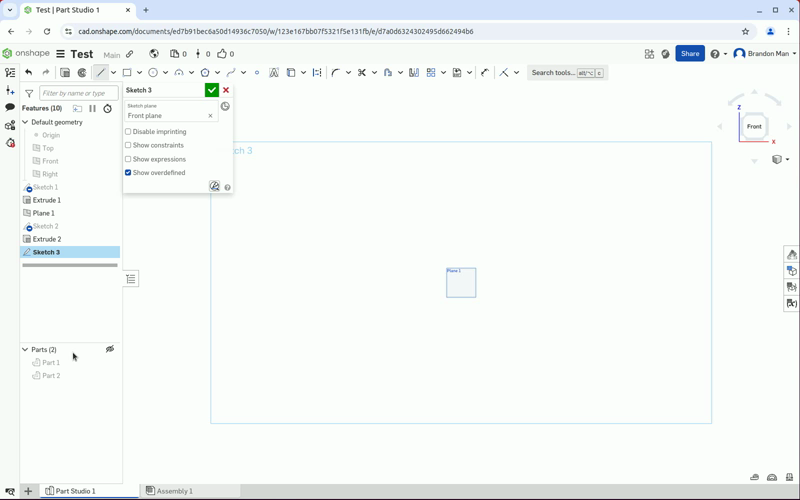
mouse_move(532, 282)
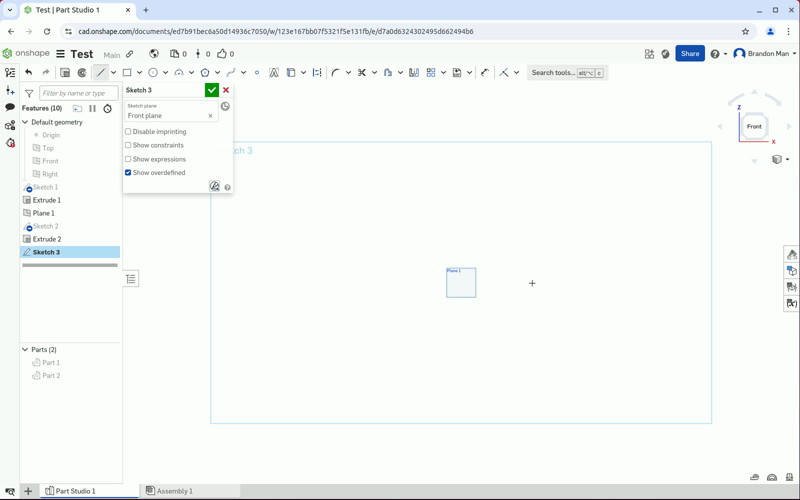
click(532, 282)
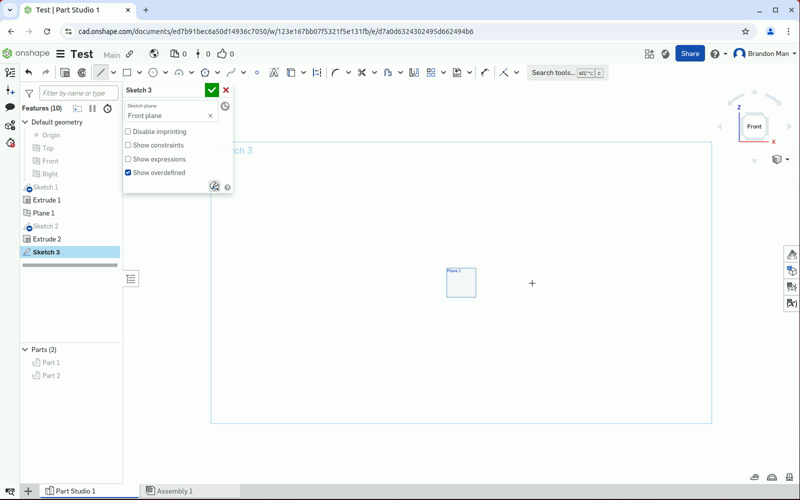
key_up(shift)
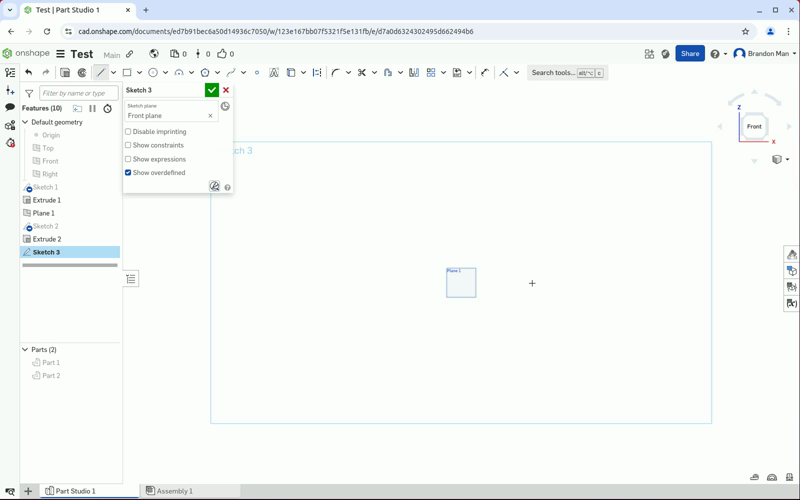
key_down(shift)
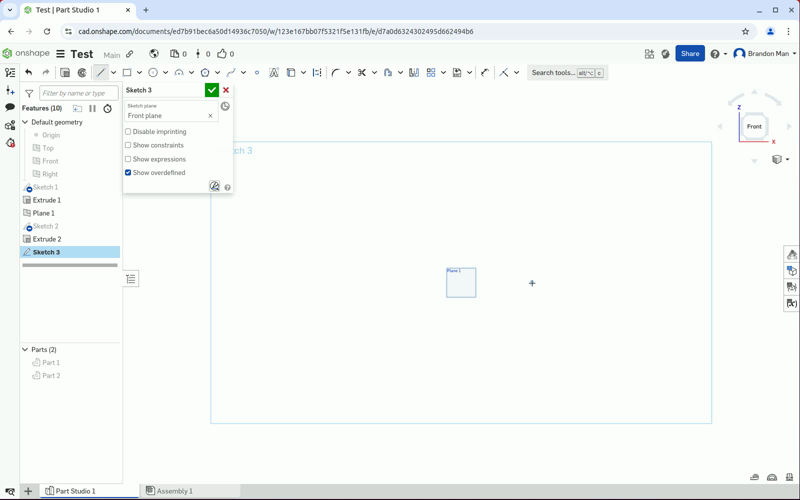
mouse_move(562, 282)
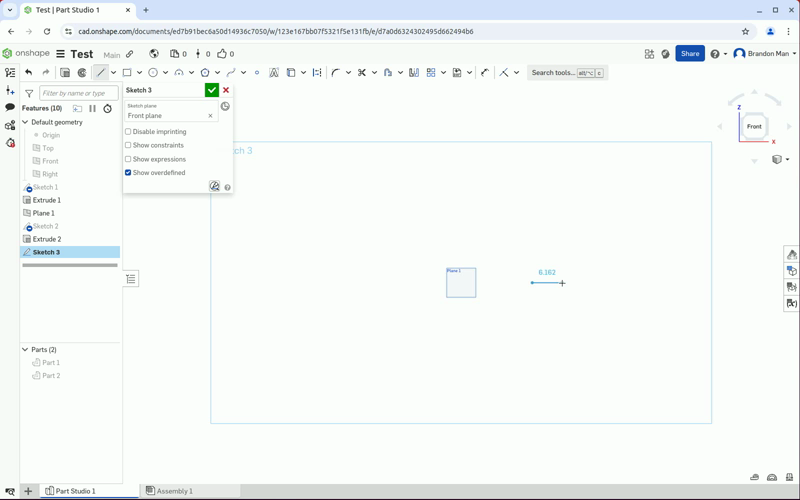
mouse_move(574, 282)
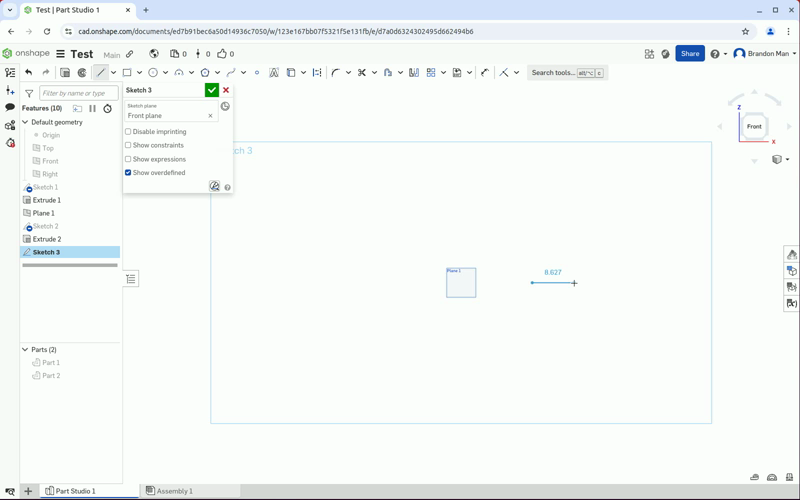
click(574, 282)
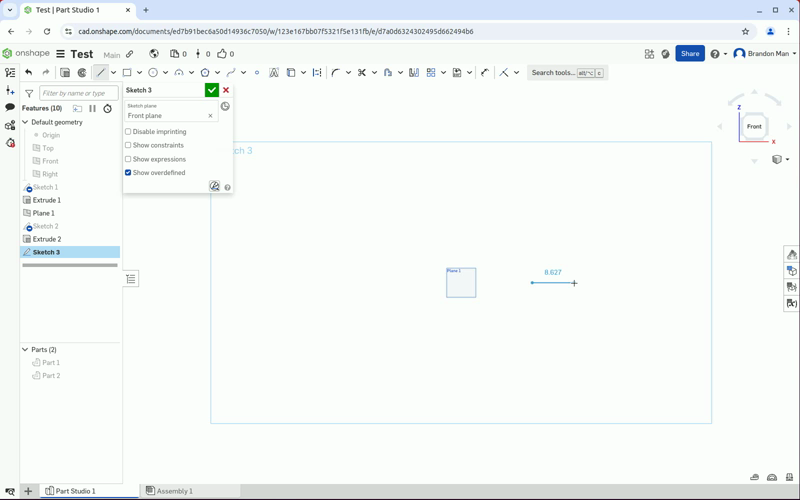
key_up(shift)
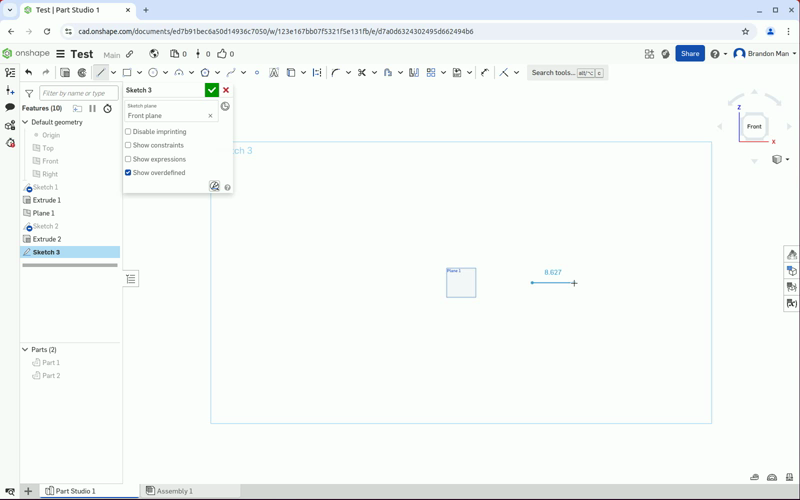
key_down(shift)
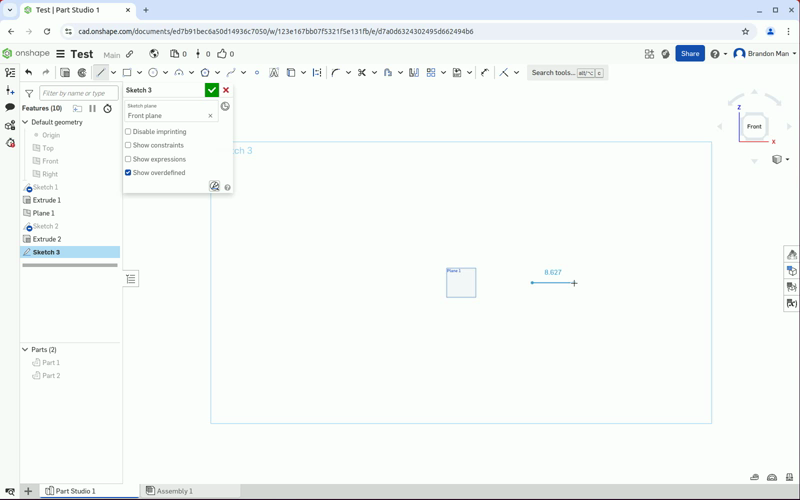
mouse_move(589, 282)
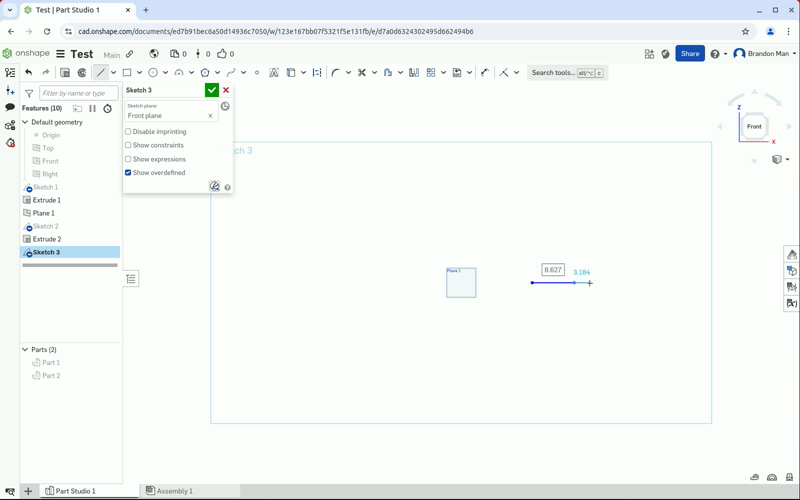
mouse_move(574, 254)
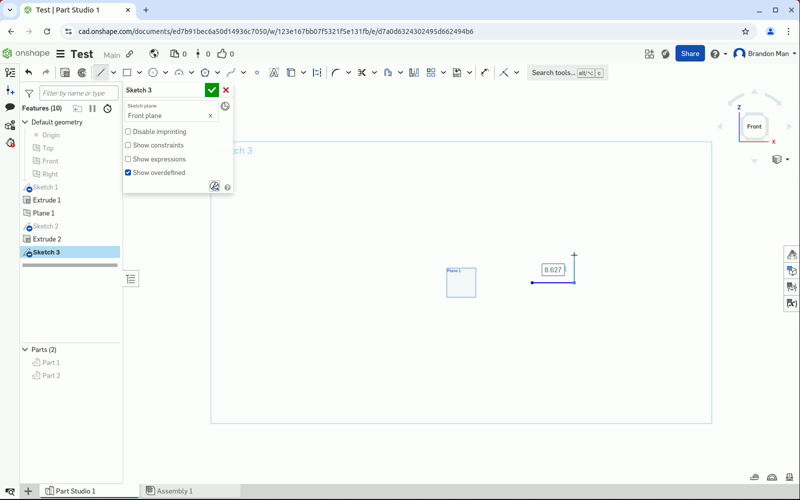
click(574, 254)
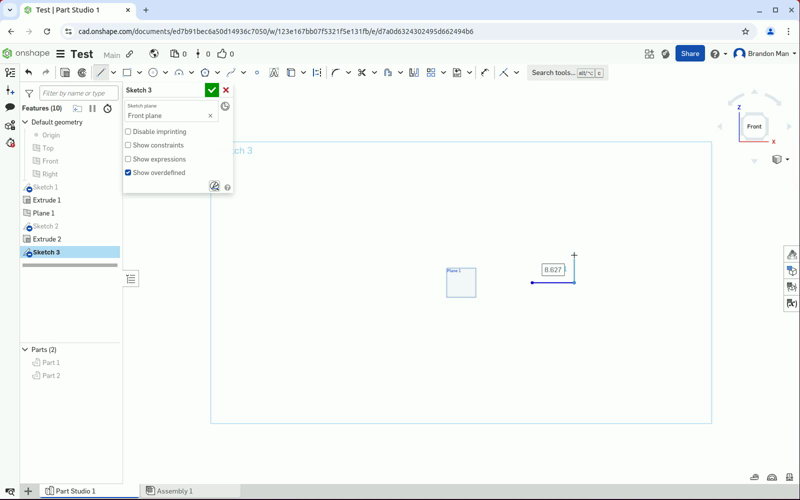
key_up(shift)
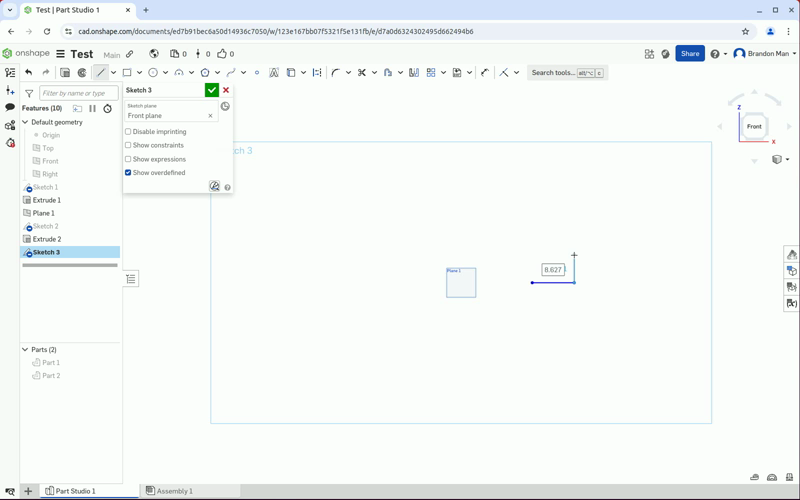
key_down(shift)
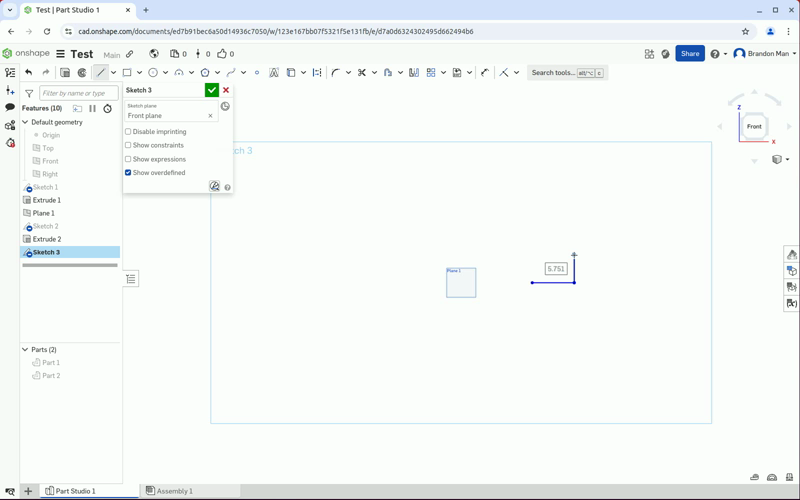
mouse_move(589, 254)
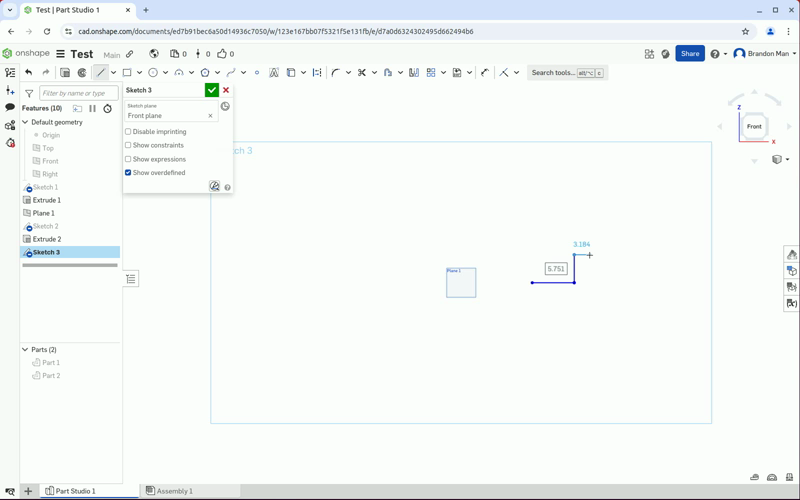
mouse_move(532, 254)
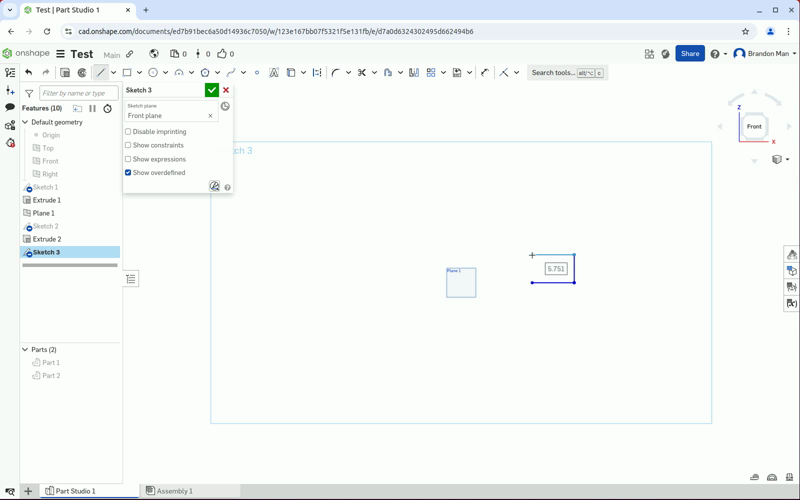
click(532, 254)
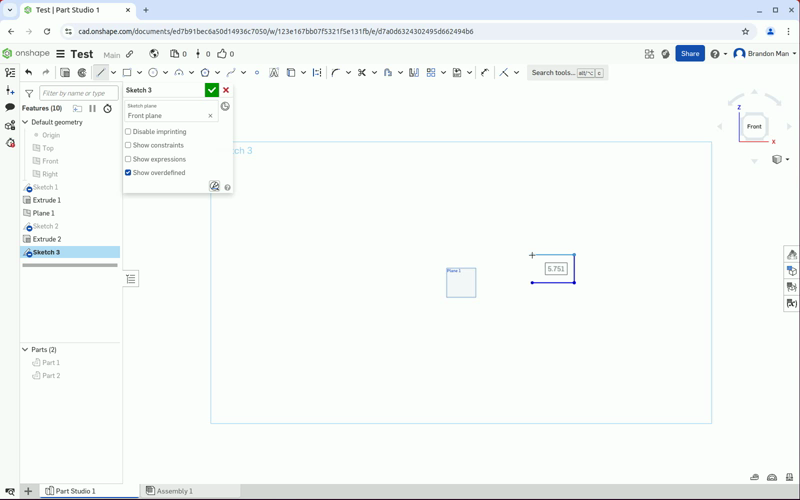
key_up(shift)
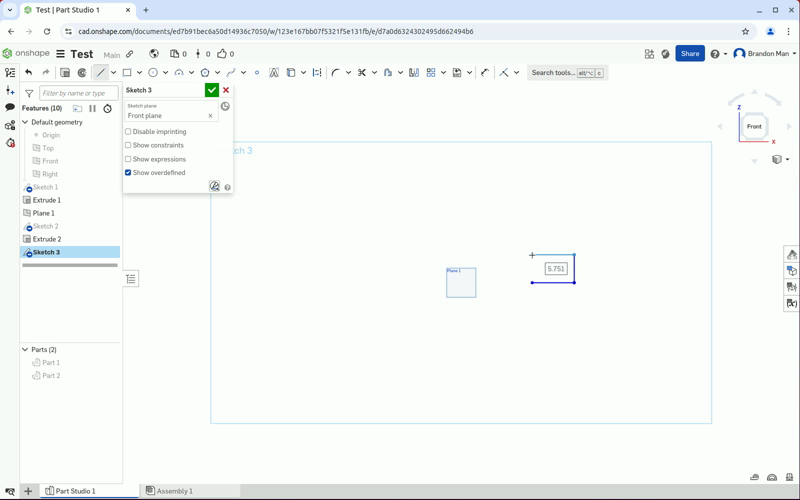
mouse_move(562, 254)
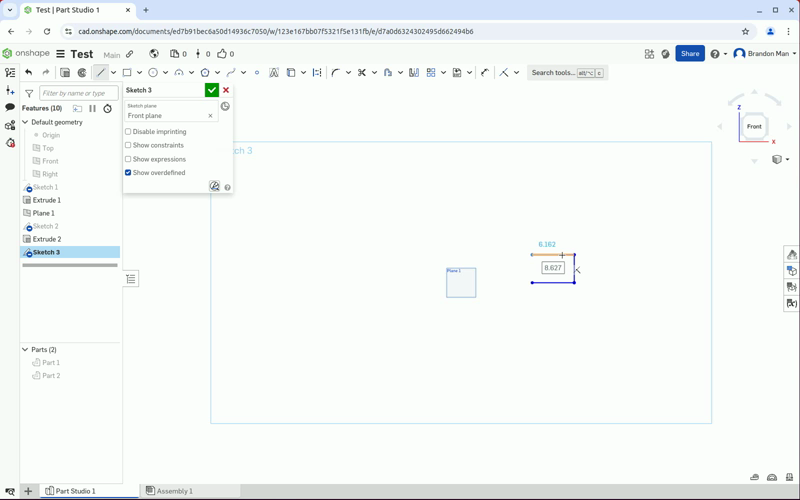
key_down(shift)
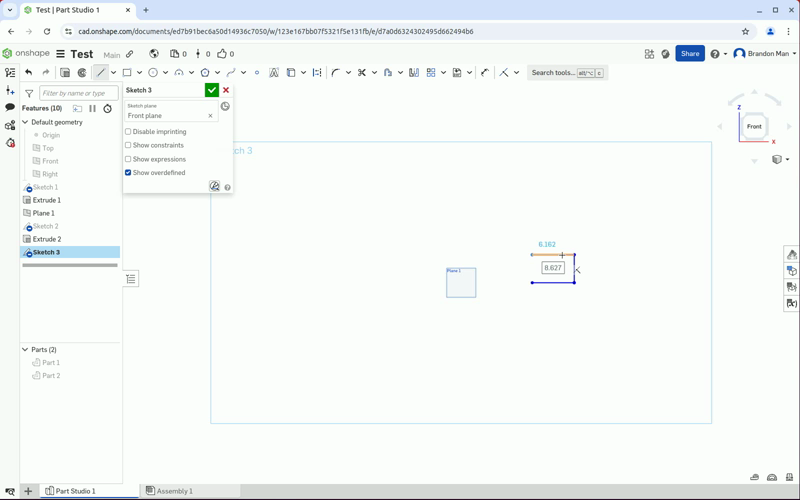
mouse_move(532, 282)
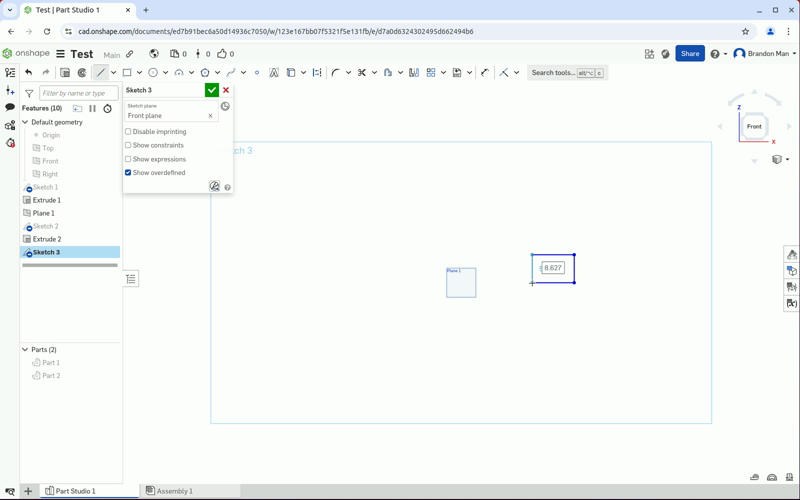
key_up(shift)
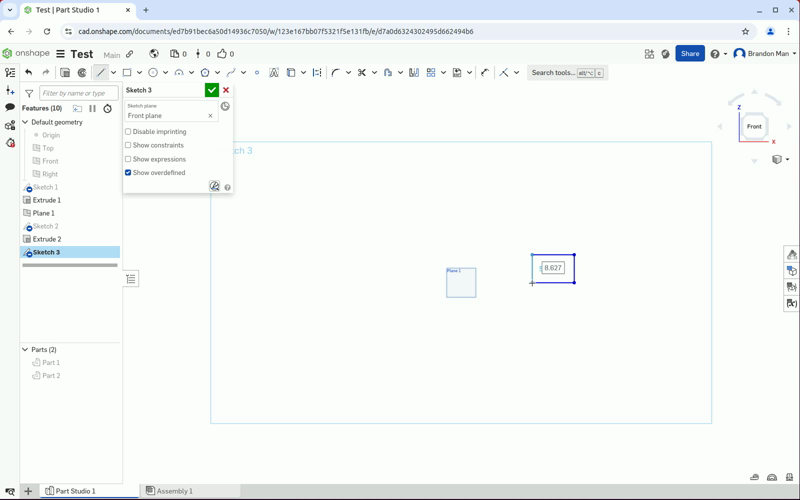
click(532, 282)
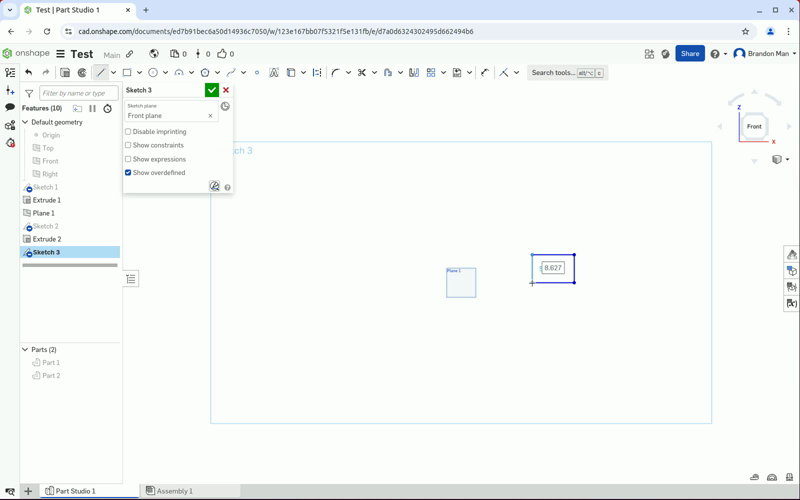
key(esc)
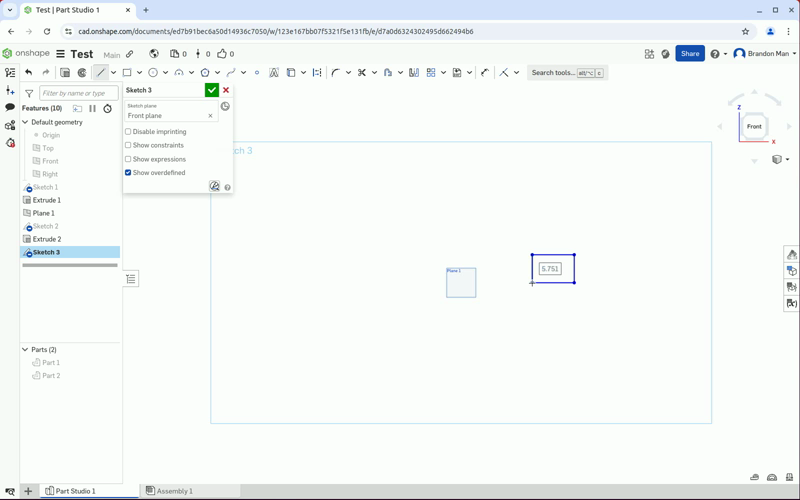
mouse_move(550, 260)
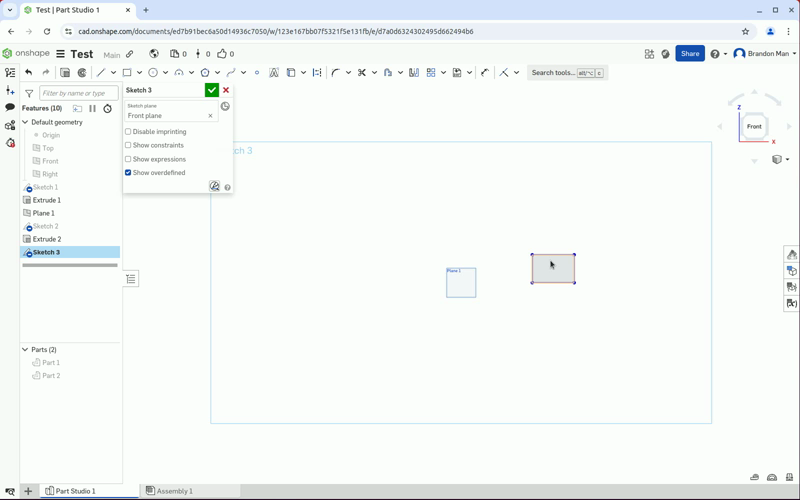
scroll(6)
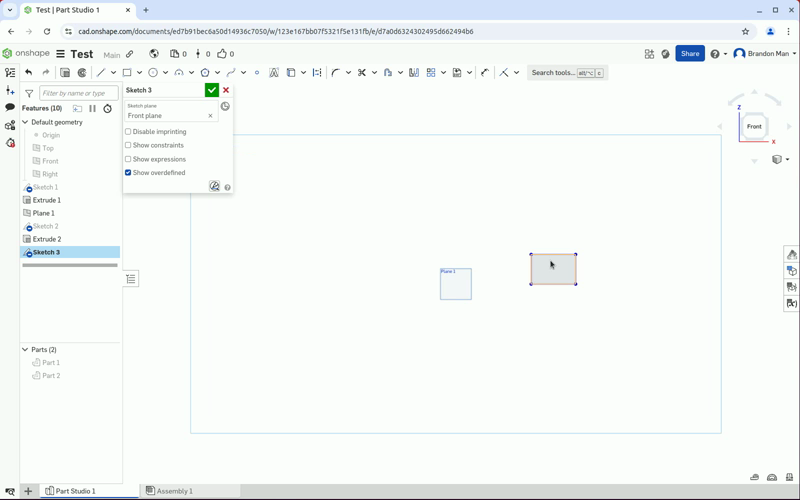
scroll(6)
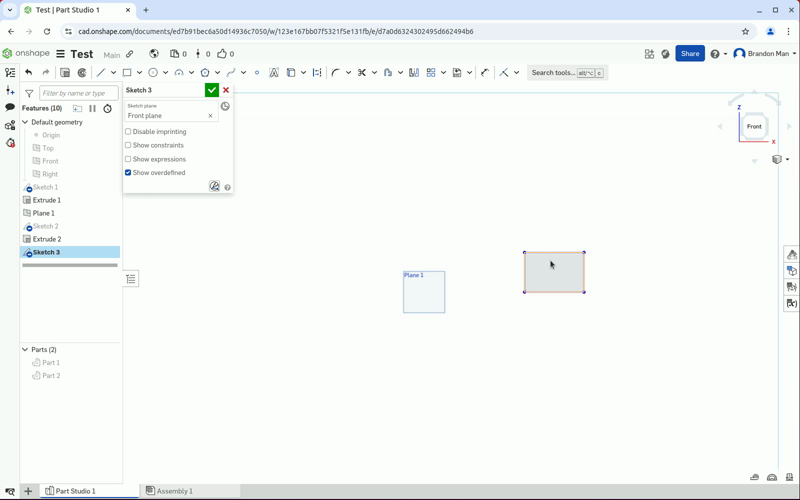
scroll(6)
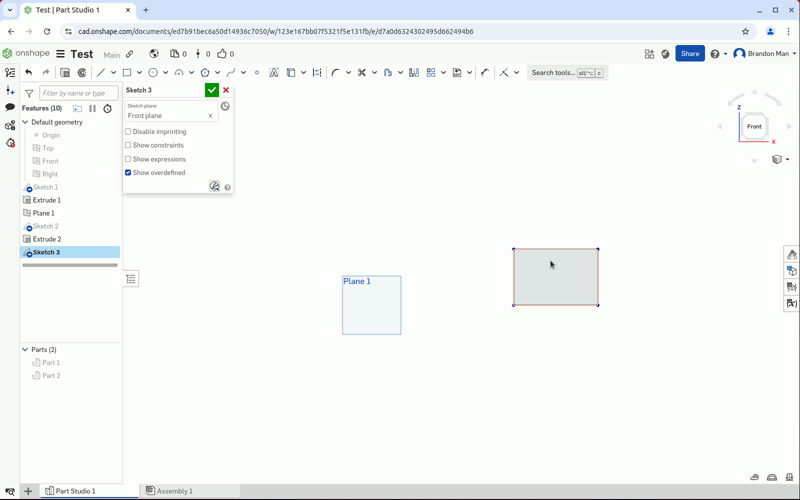
scroll(6)
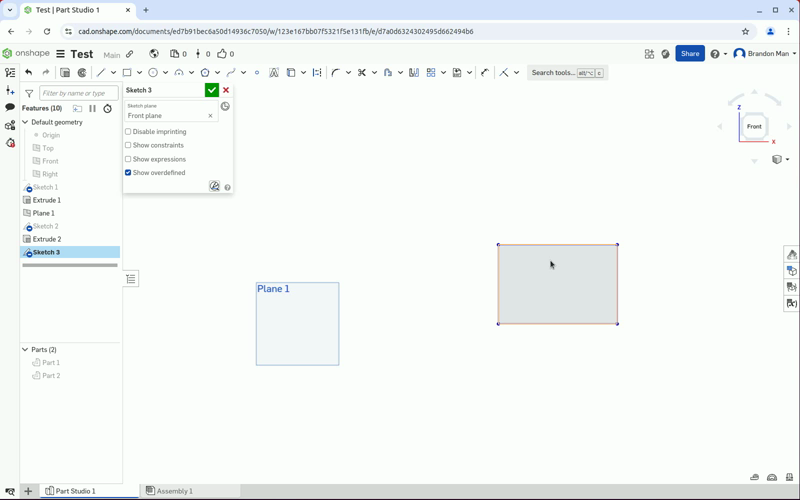
scroll(6)
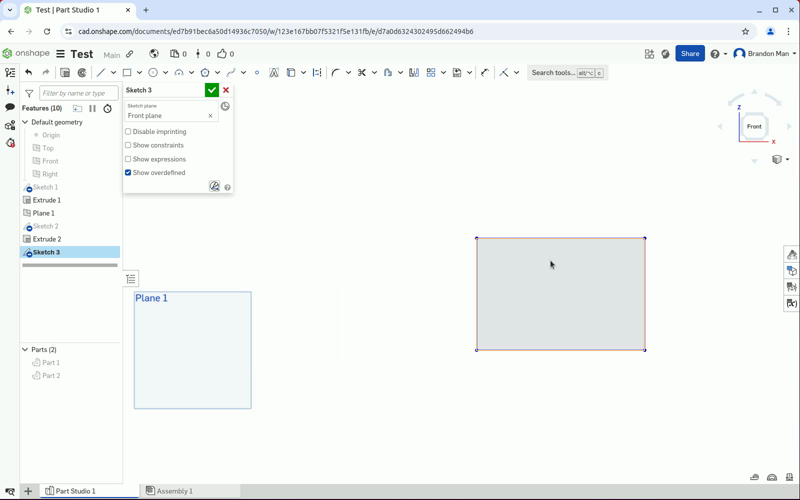
scroll(6)
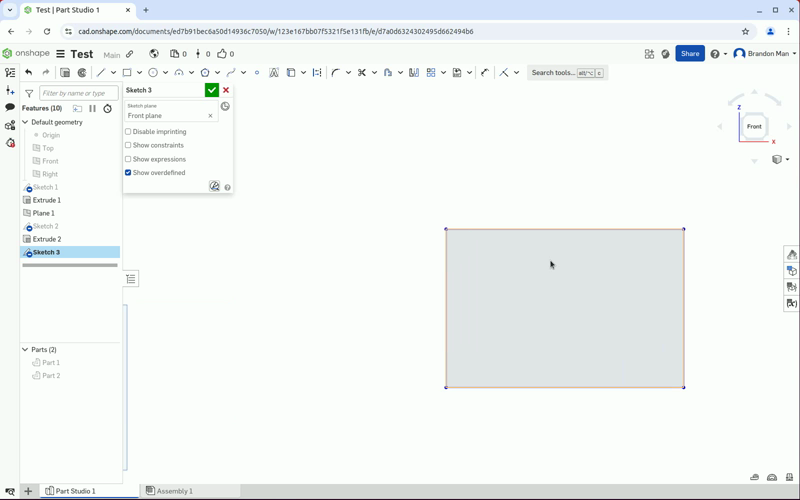
scroll(6)
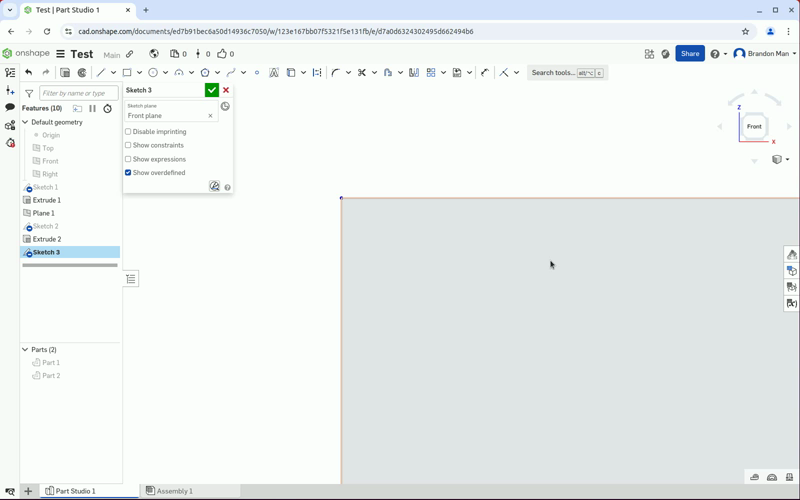
click(550, 260)
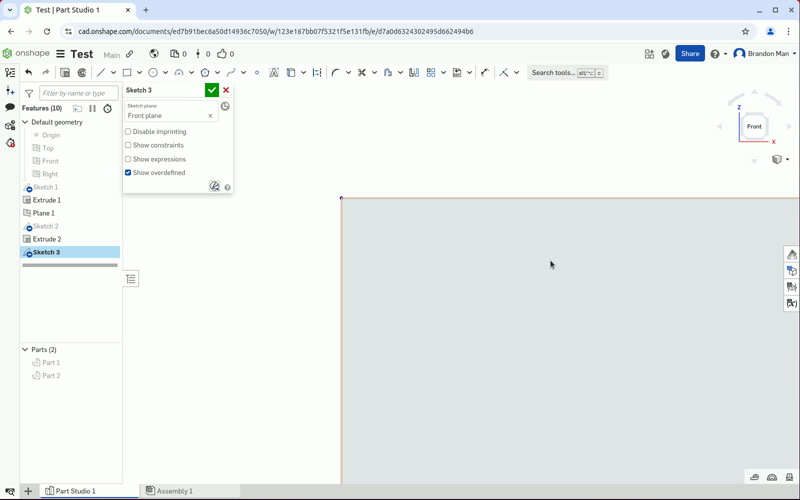
scroll(-6)
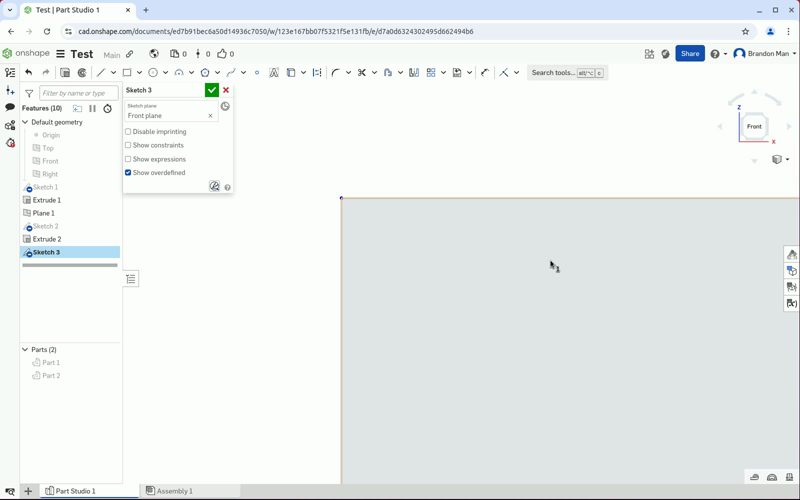
scroll(-6)
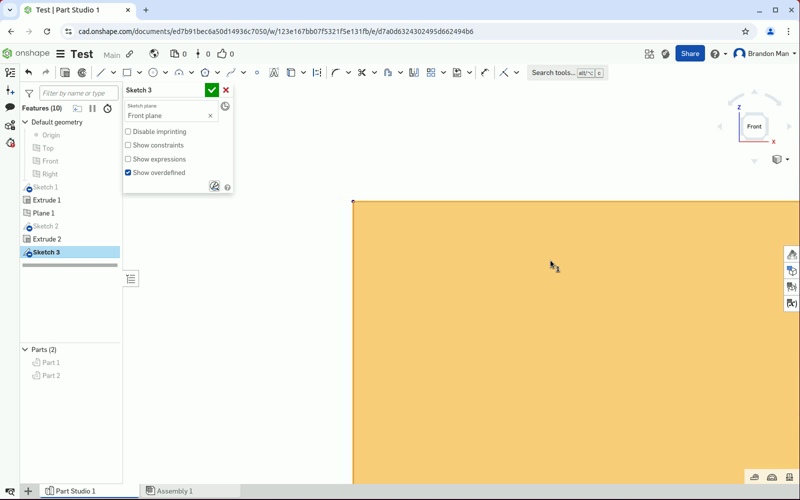
scroll(-6)
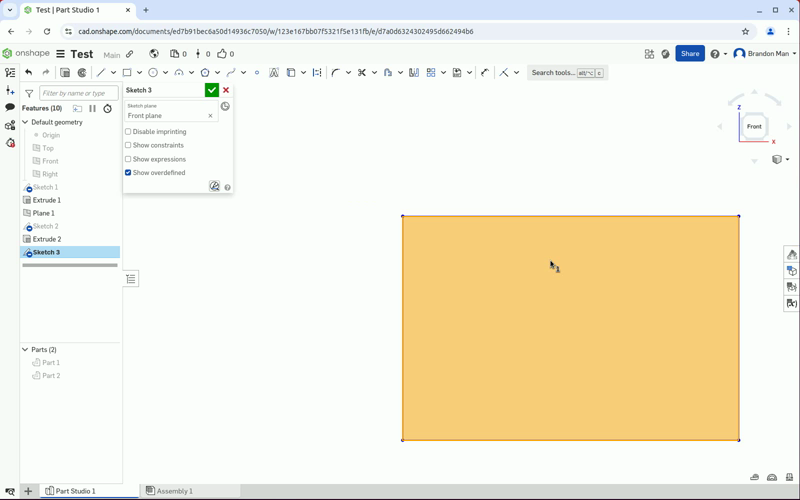
scroll(-6)
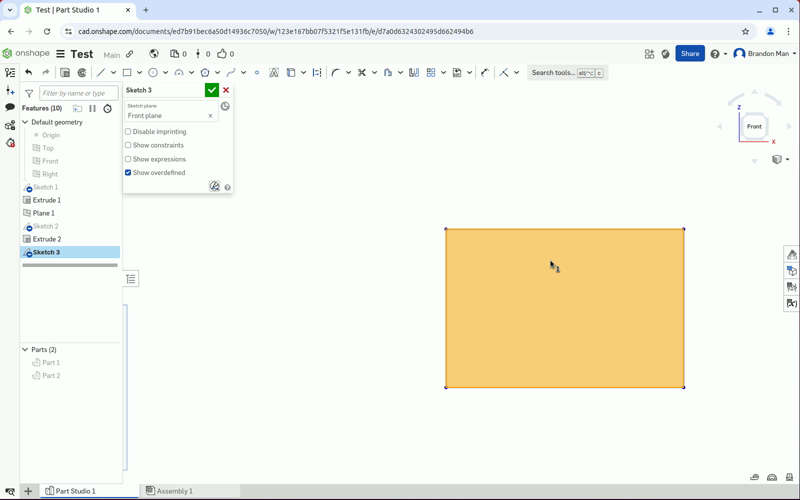
scroll(-6)
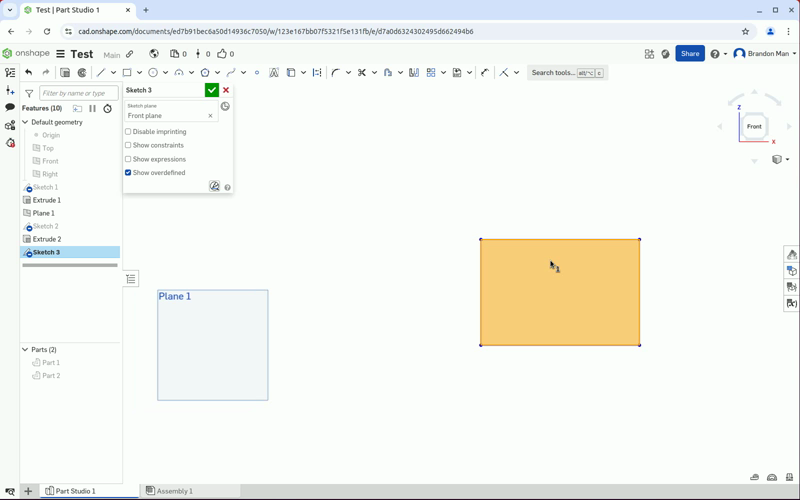
scroll(-6)
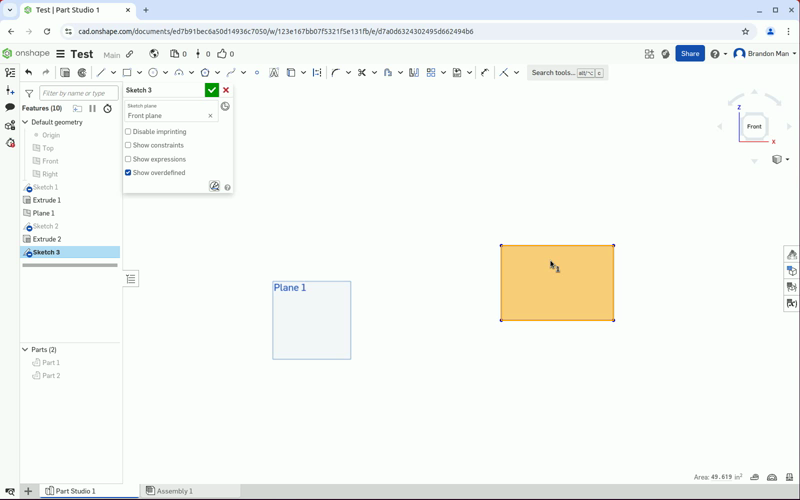
scroll(-6)
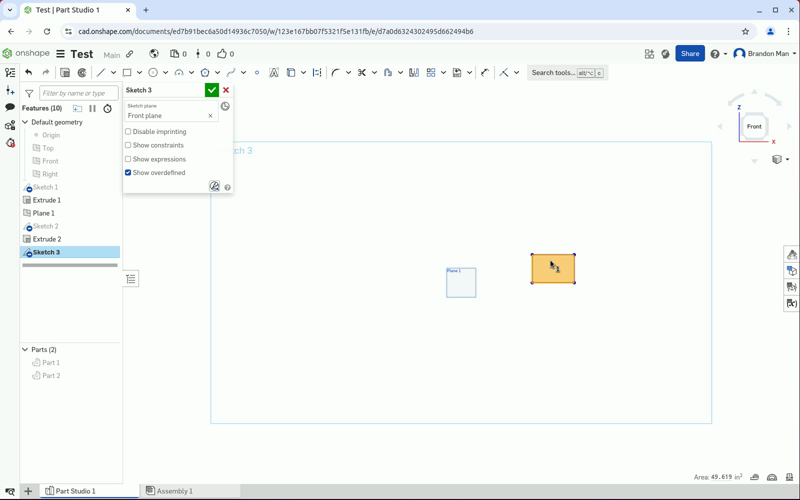
mouse_move(73, 352)
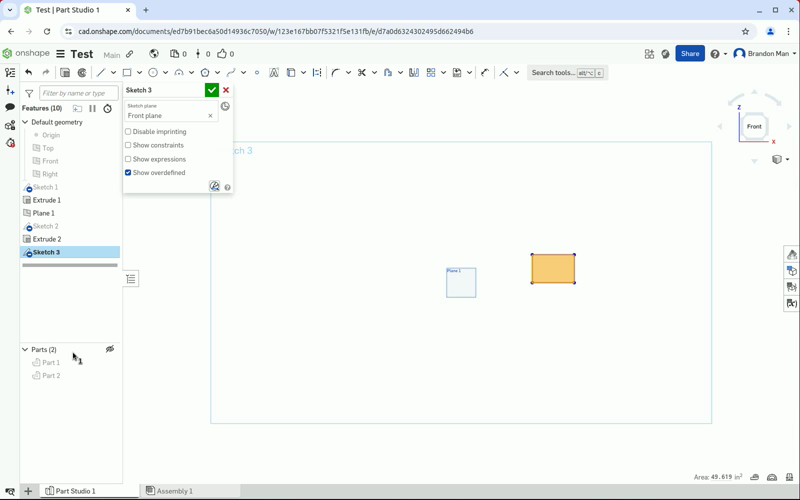
key(shift+y)
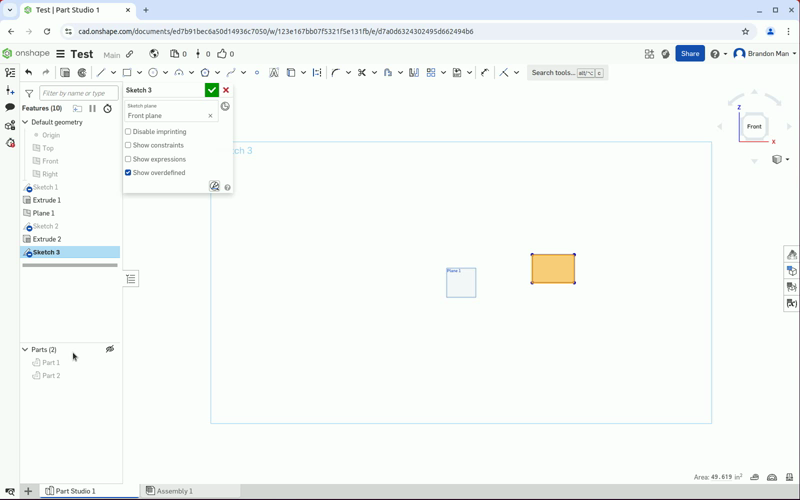
key(shift+e)
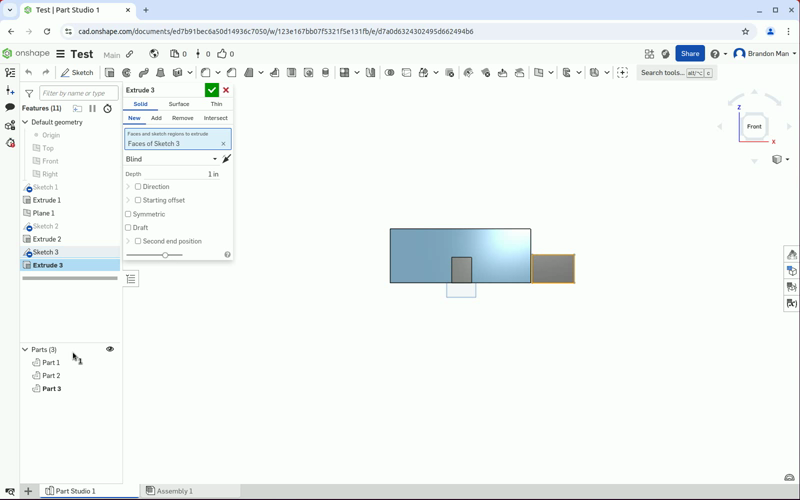
mouse_move(143, 106)
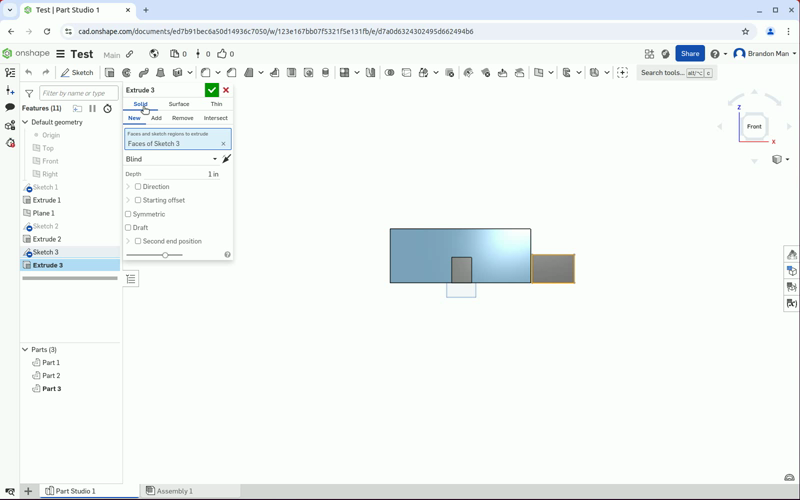
click(143, 106)
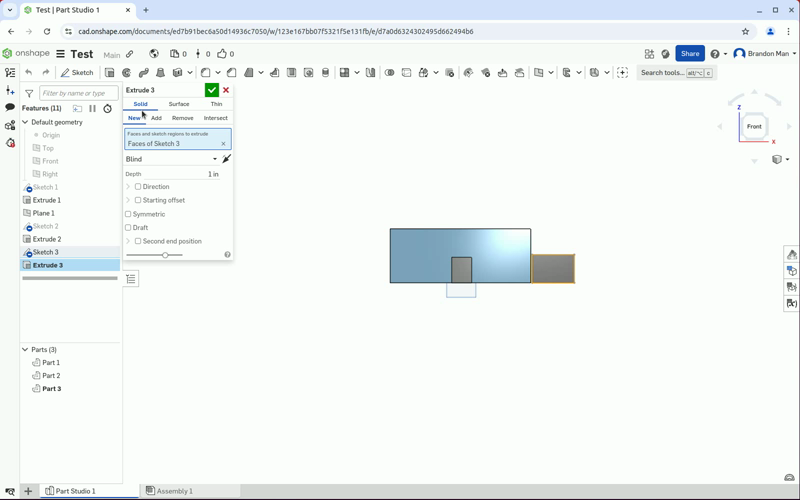
mouse_move(137, 120)
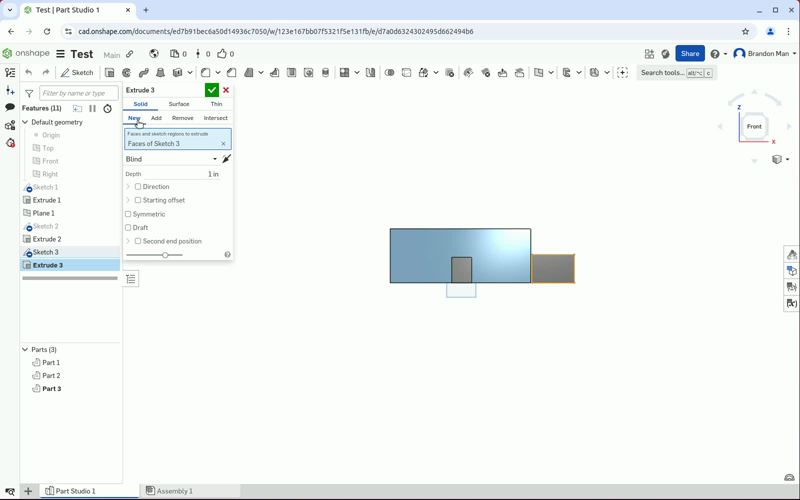
click(137, 120)
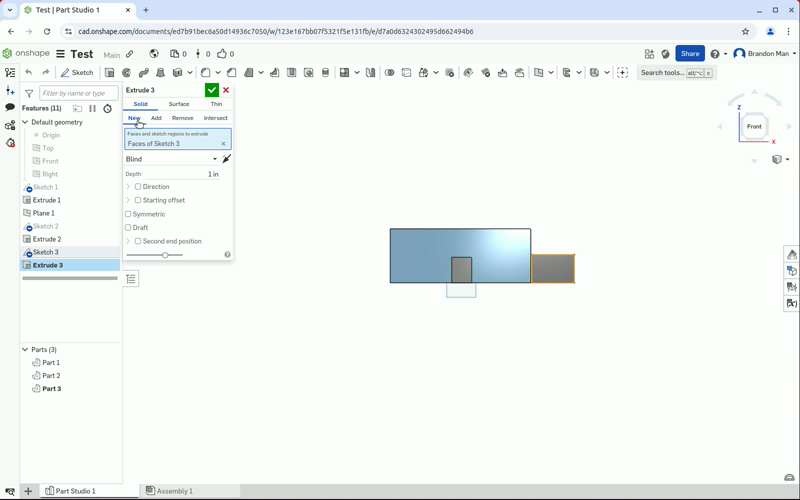
key(tab, 4)
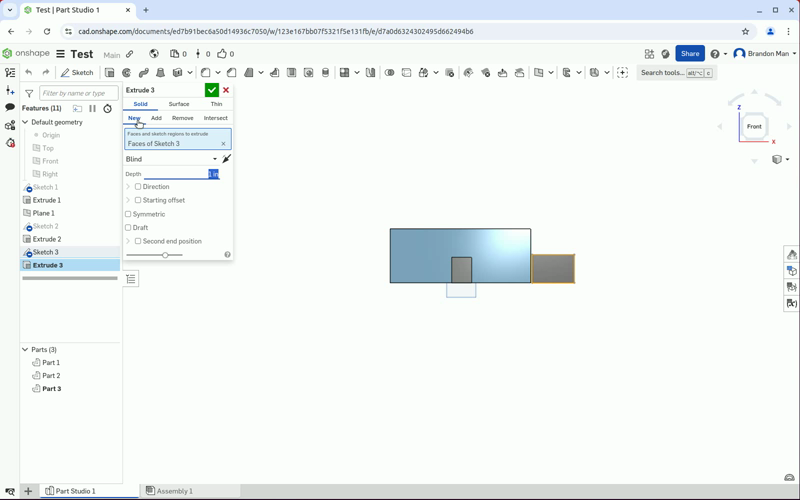
text(11.073)
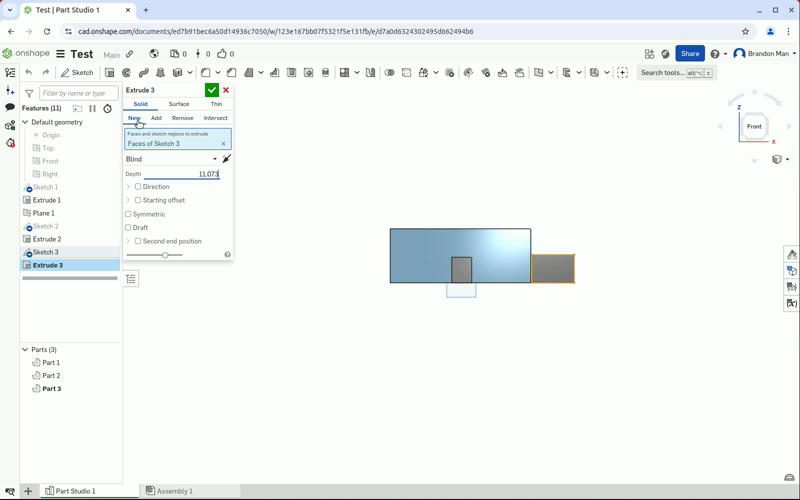
key(enter)
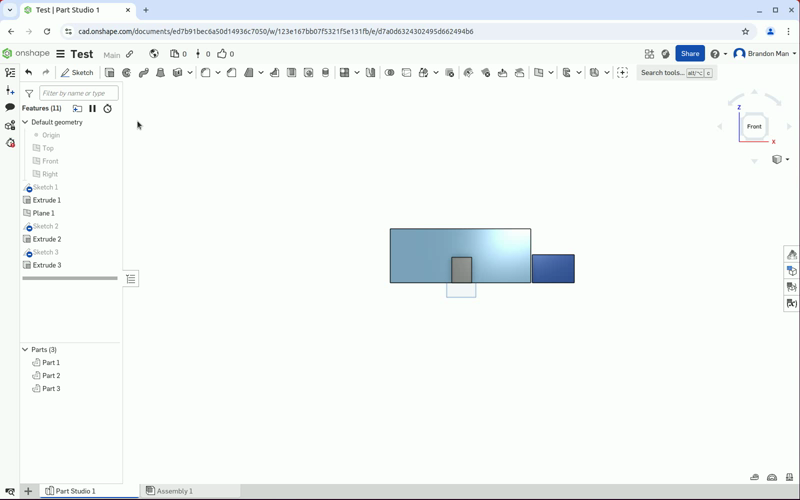
key(shift+h)
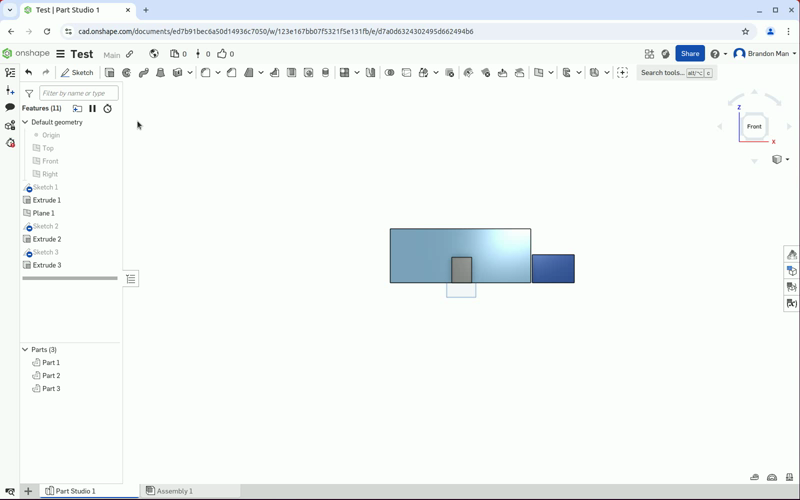
key(shift+h)
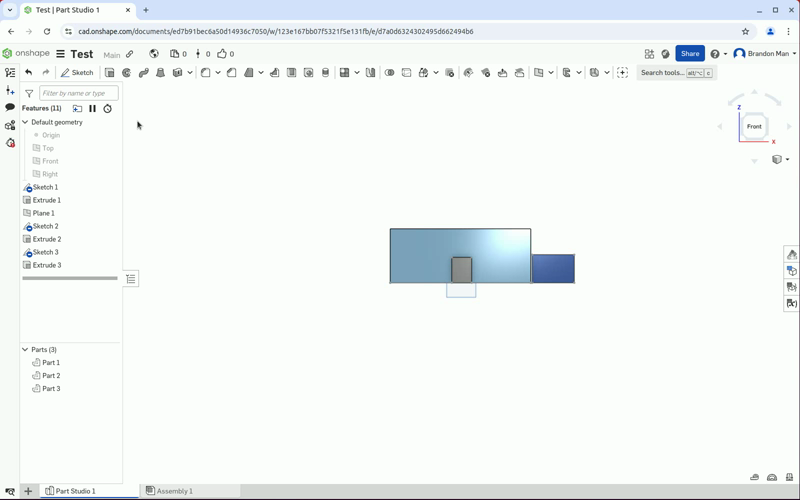
key(shift+7)
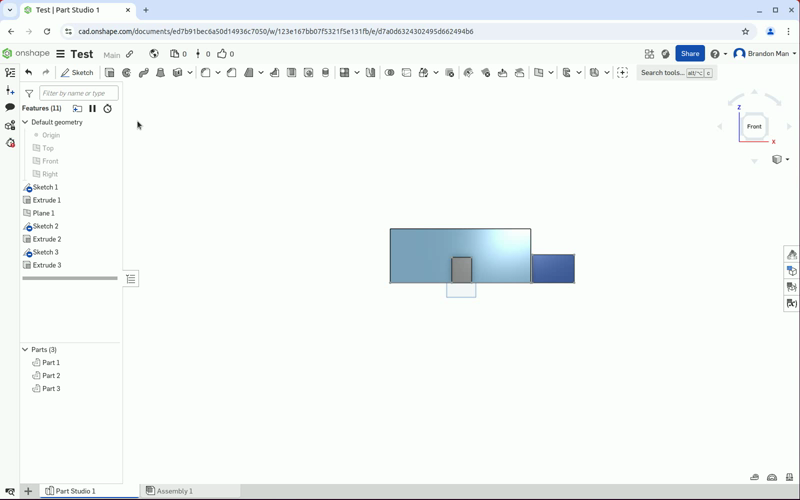
key(left, 2)
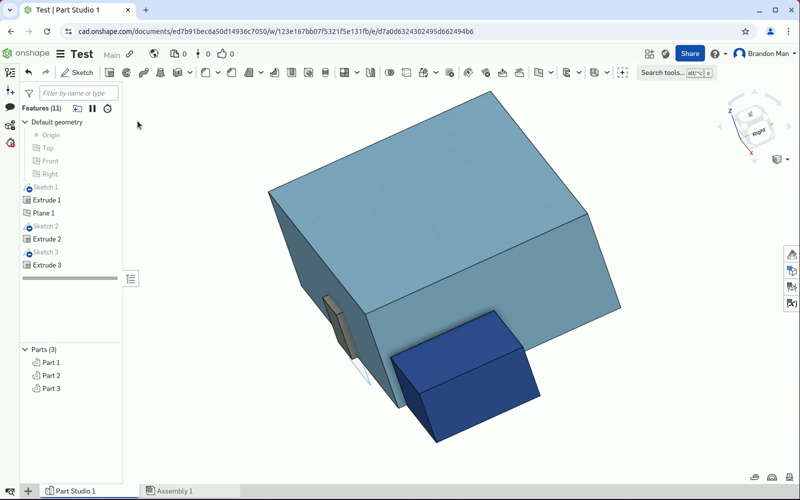
key(down, 2)
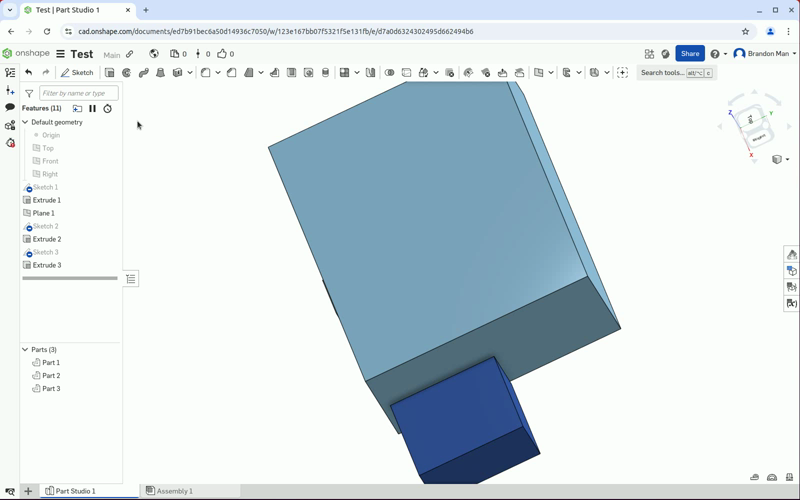
key(up, 2)
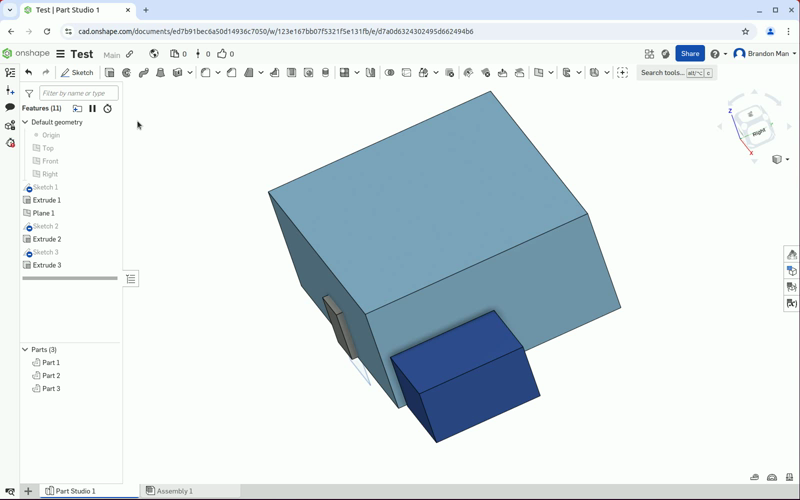
key(right, 2)
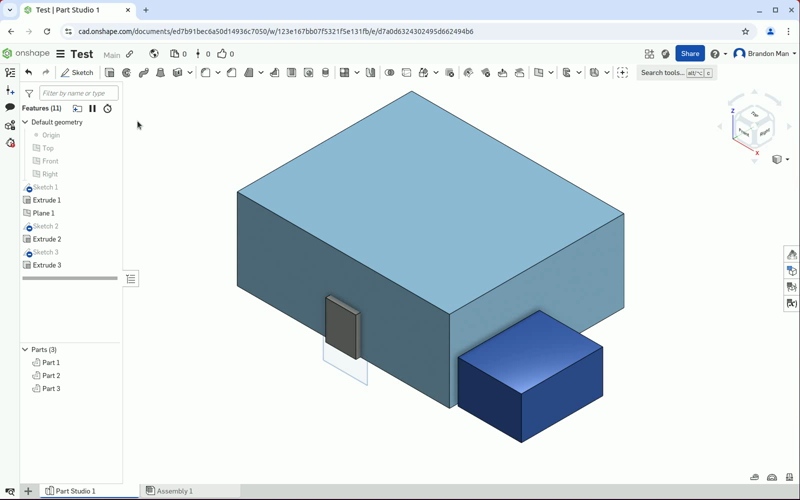
mouse_move(73, 189)
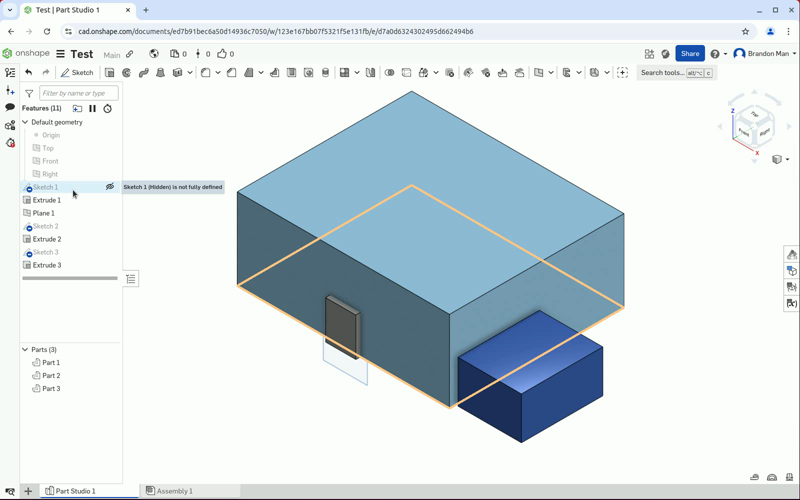
click(73, 189)